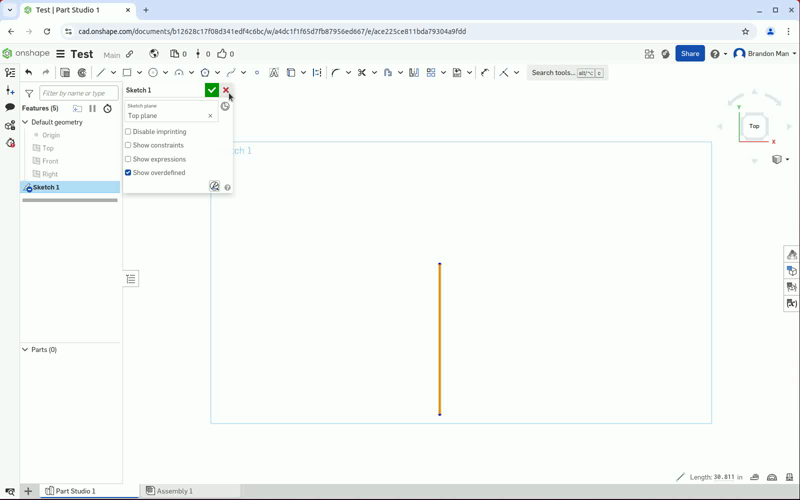
key(shift+h)
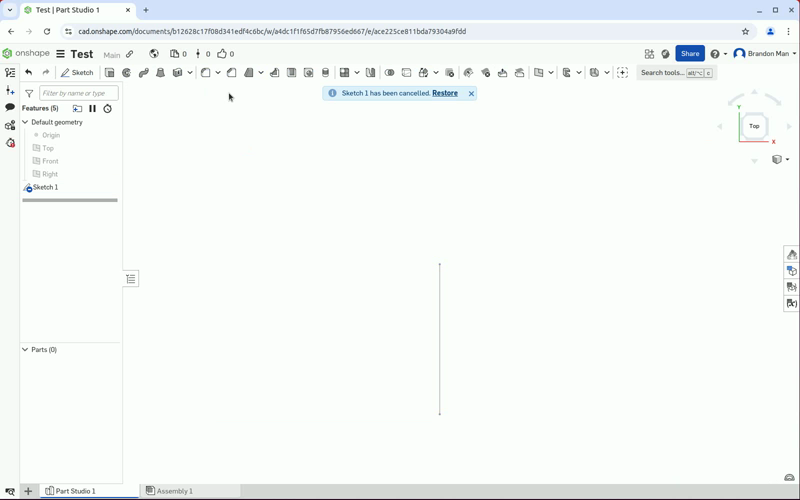
key(shift+s)
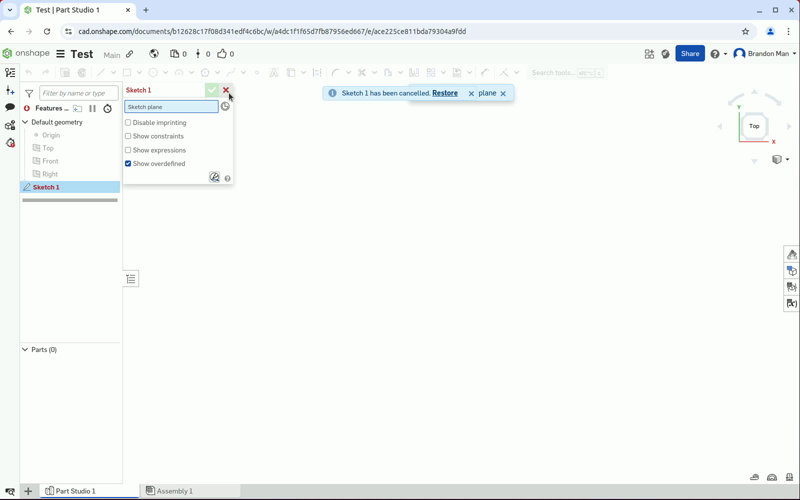
mouse_move(73, 150)
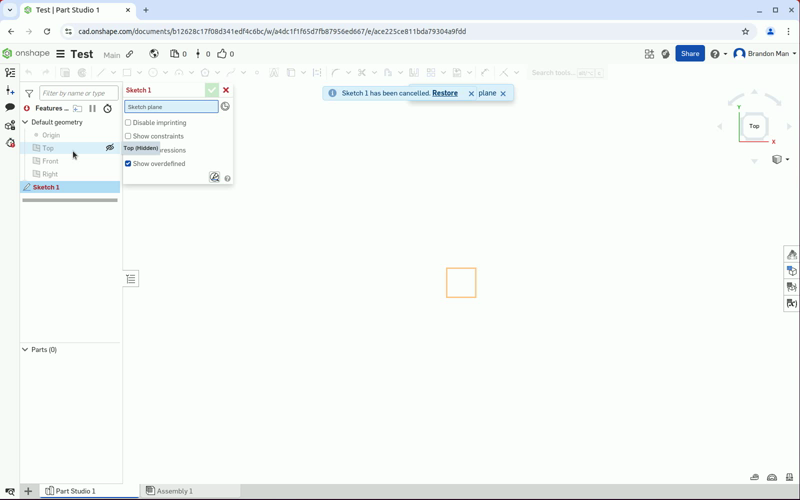
click(73, 150)
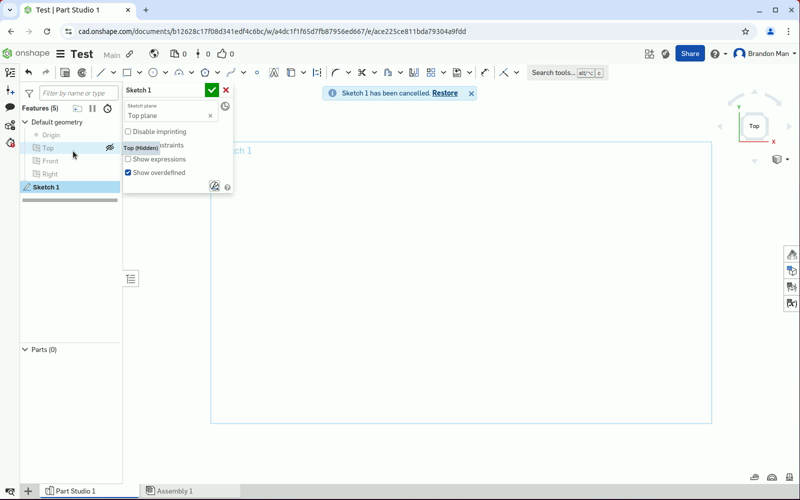
mouse_move(73, 352)
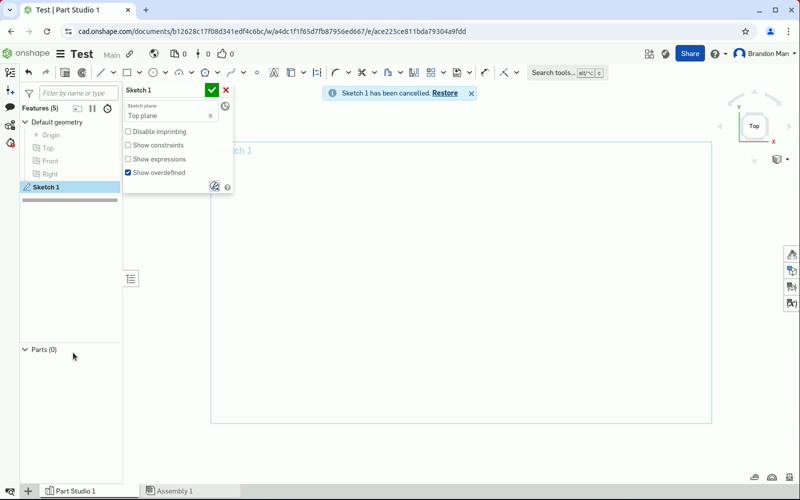
key(y)
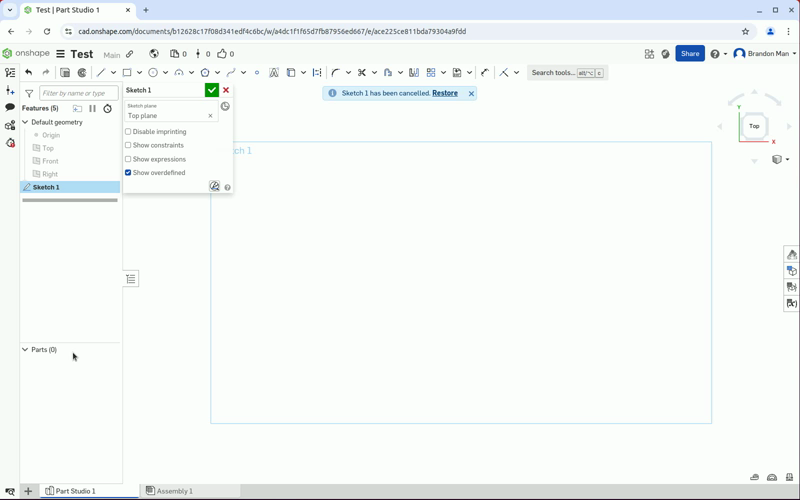
key(c)
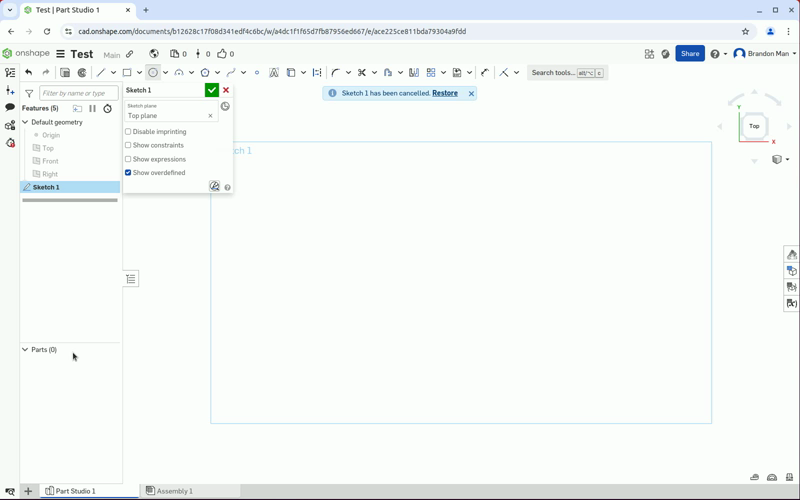
key_down(shift)
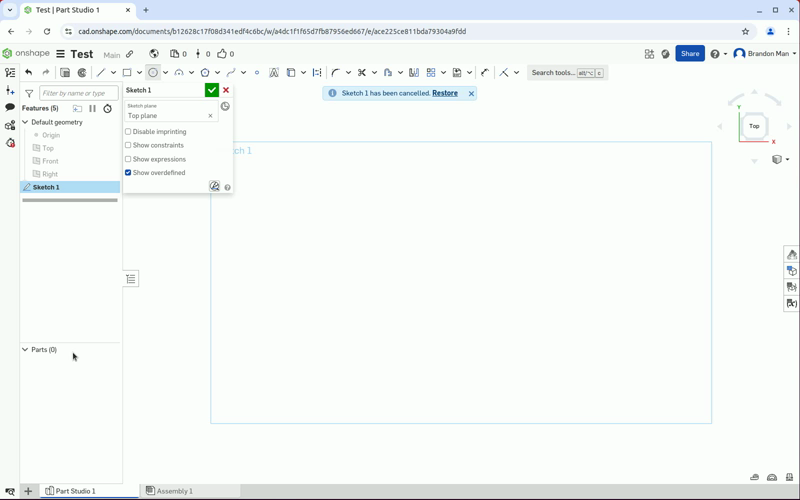
mouse_move(461, 282)
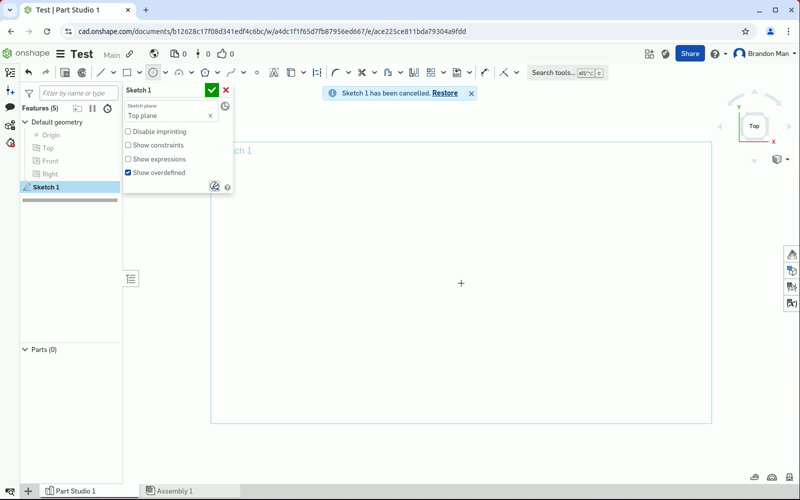
click(461, 282)
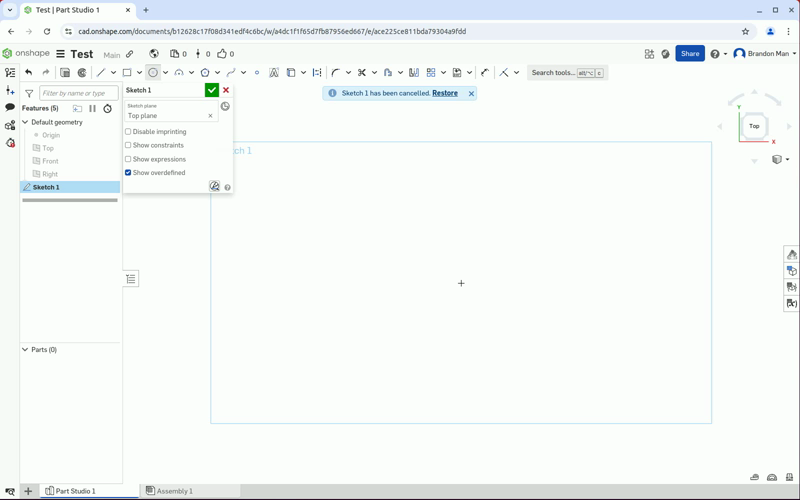
key_up(shift)
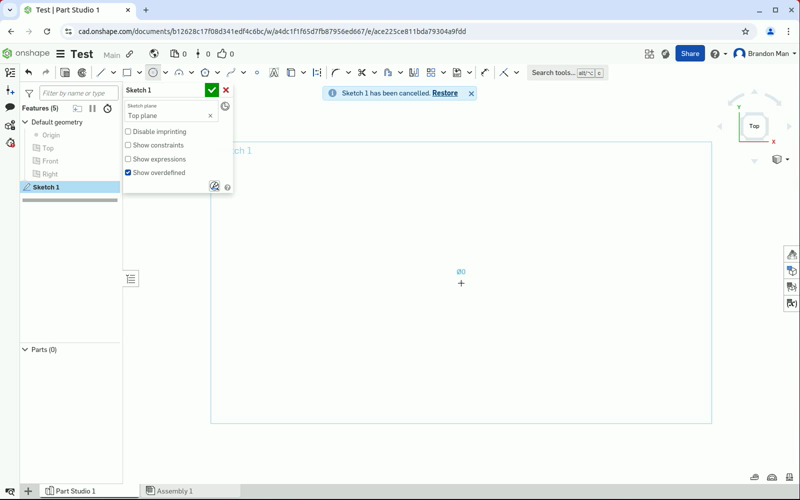
mouse_move(560, 282)
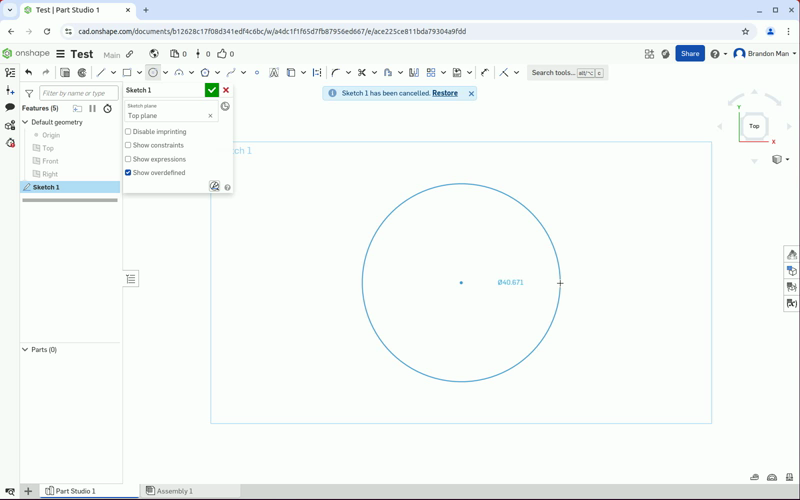
click(560, 282)
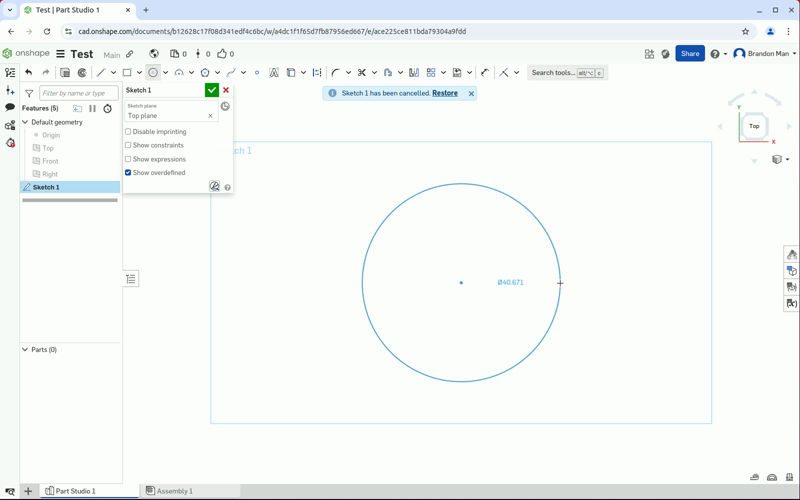
key(esc)
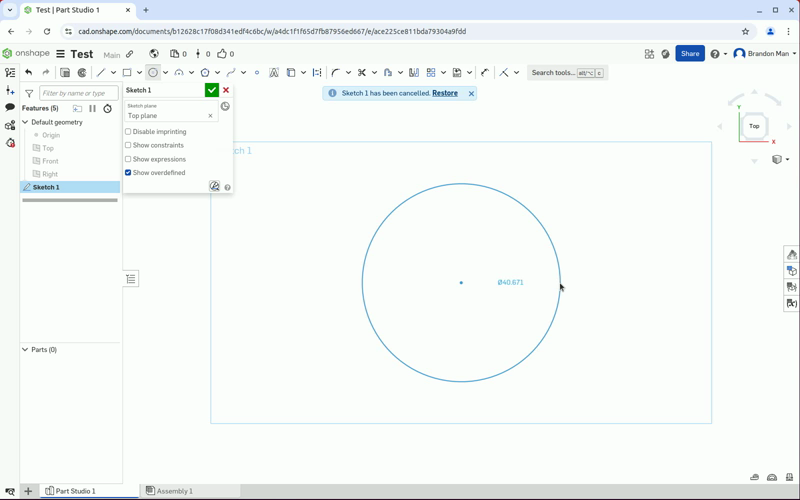
key(c)
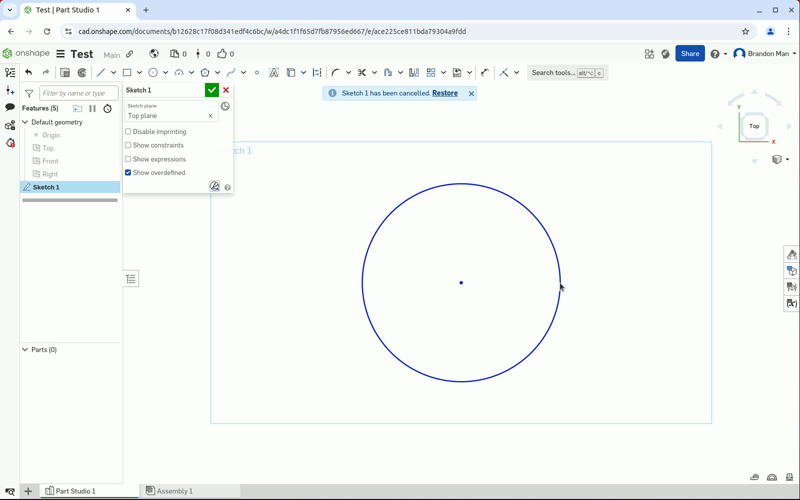
key_down(shift)
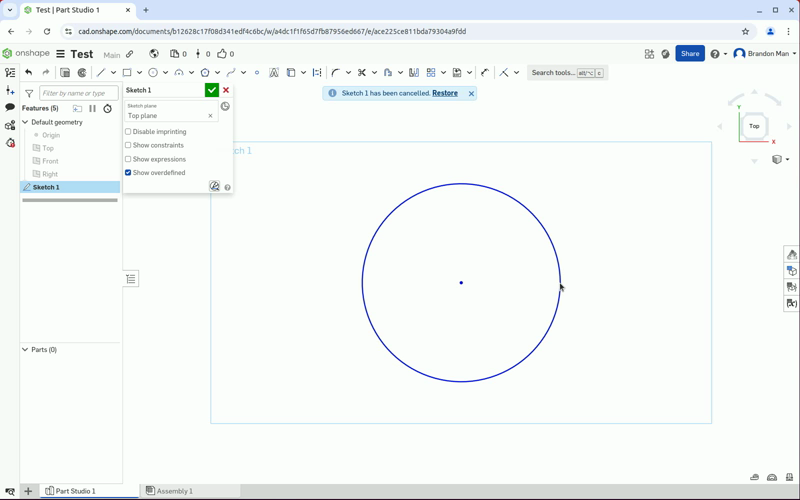
mouse_move(461, 282)
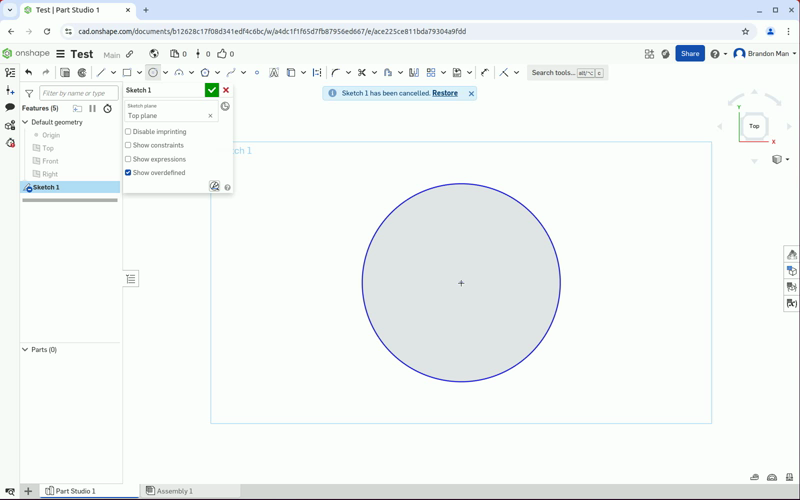
click(461, 282)
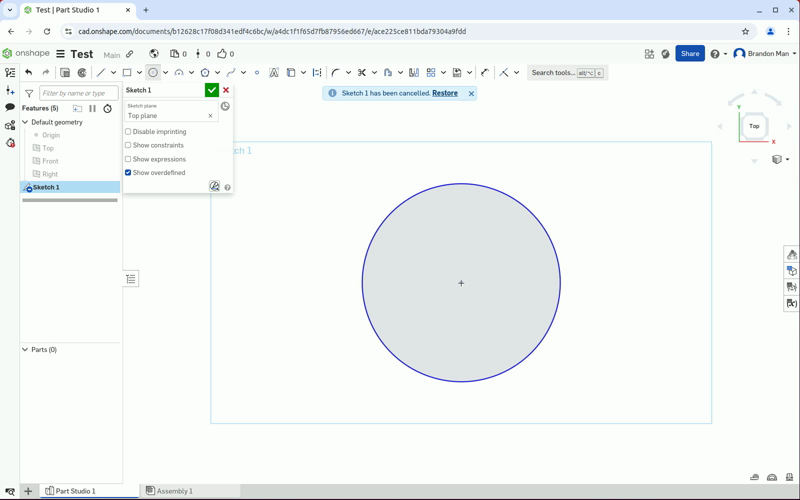
key_up(shift)
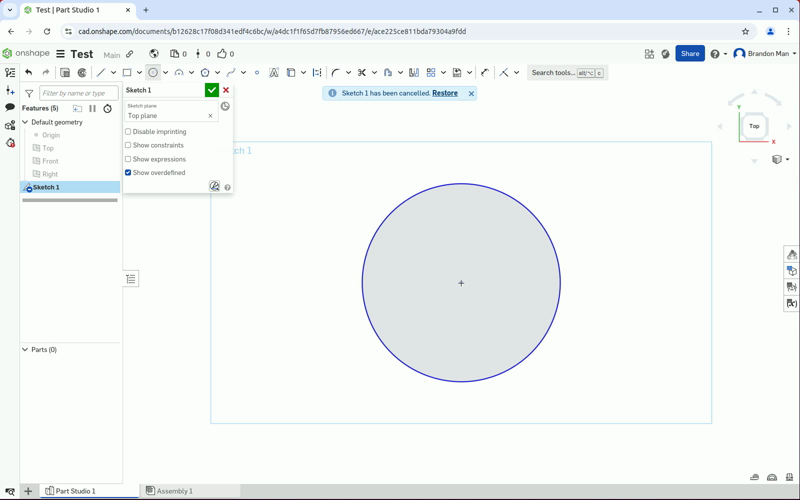
mouse_move(508, 282)
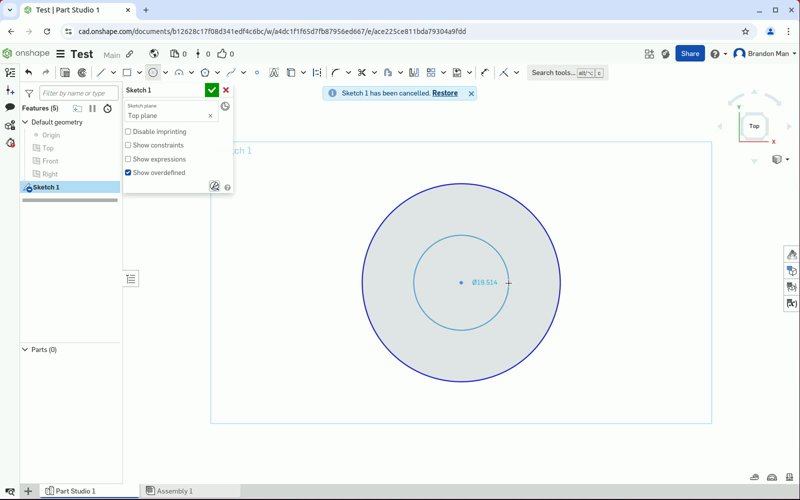
click(508, 282)
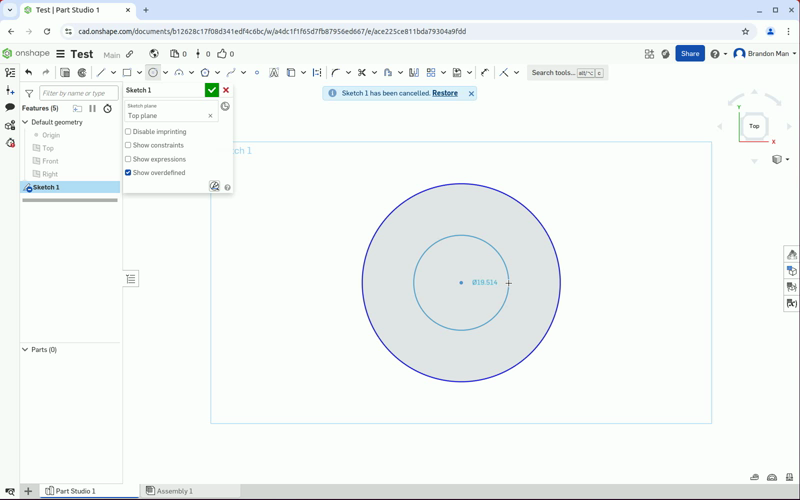
key(esc)
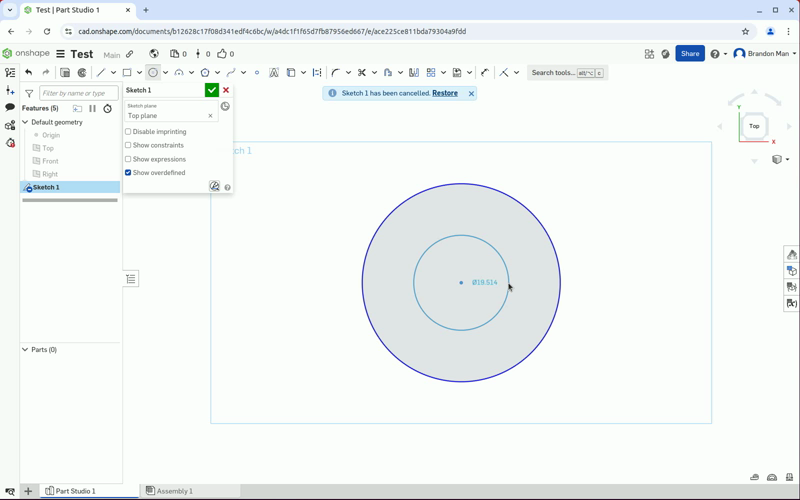
mouse_move(419, 218)
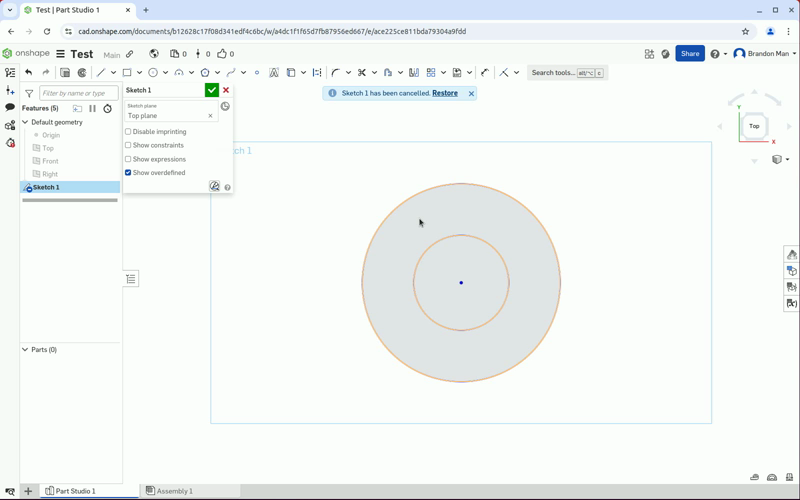
click(419, 218)
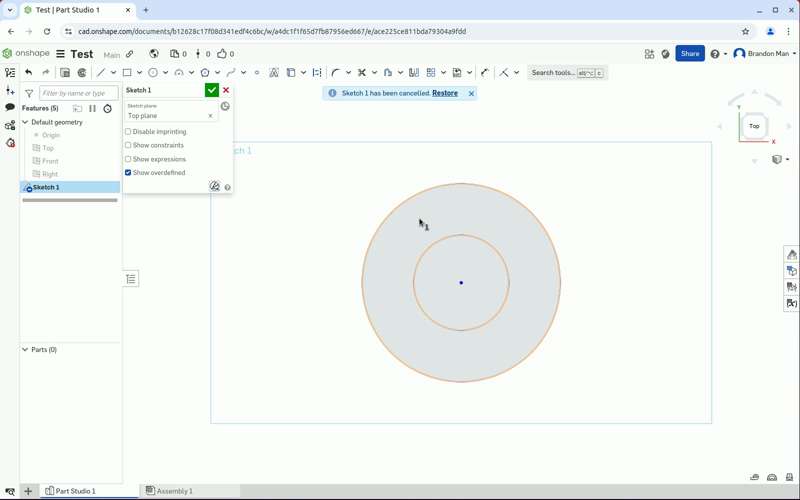
mouse_move(73, 352)
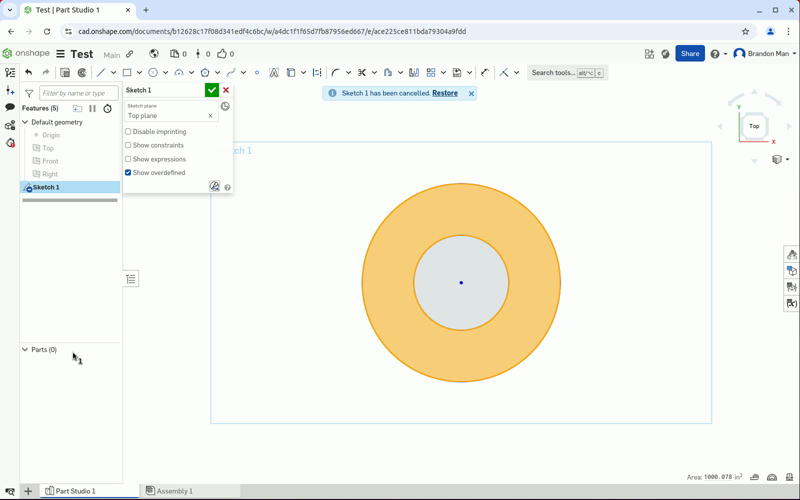
key(shift+y)
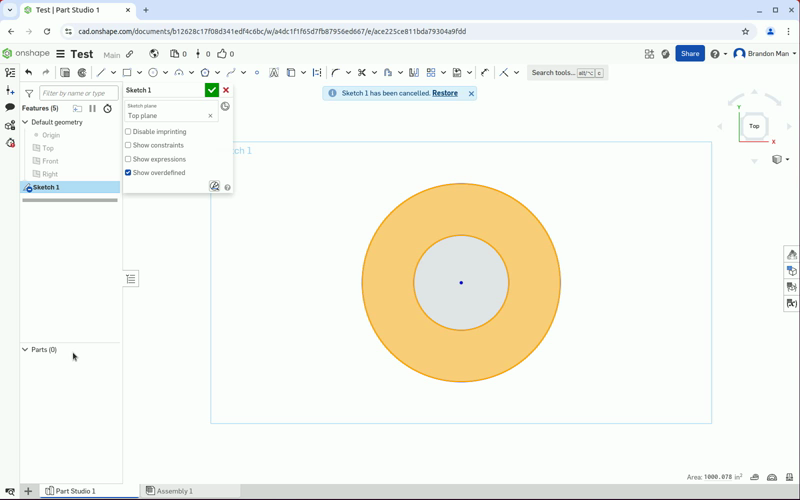
key(shift+e)
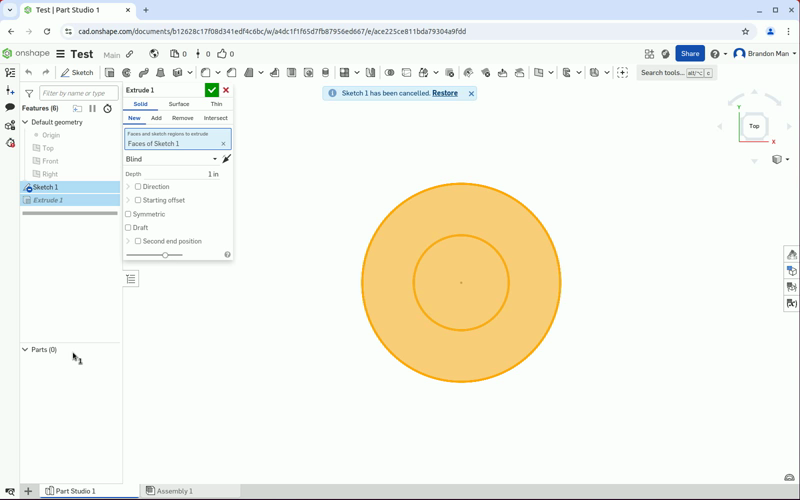
mouse_move(143, 106)
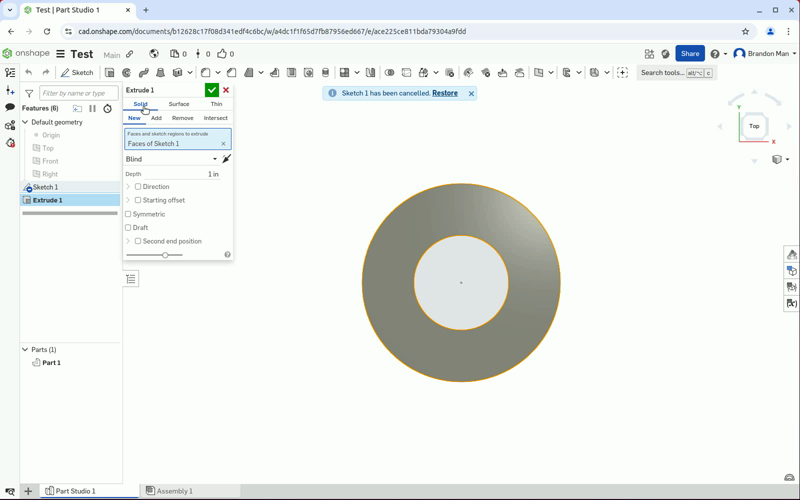
click(143, 106)
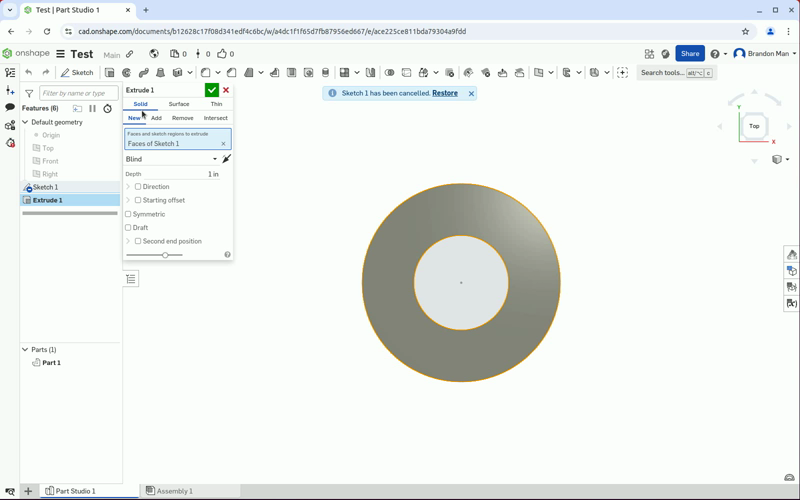
mouse_move(137, 120)
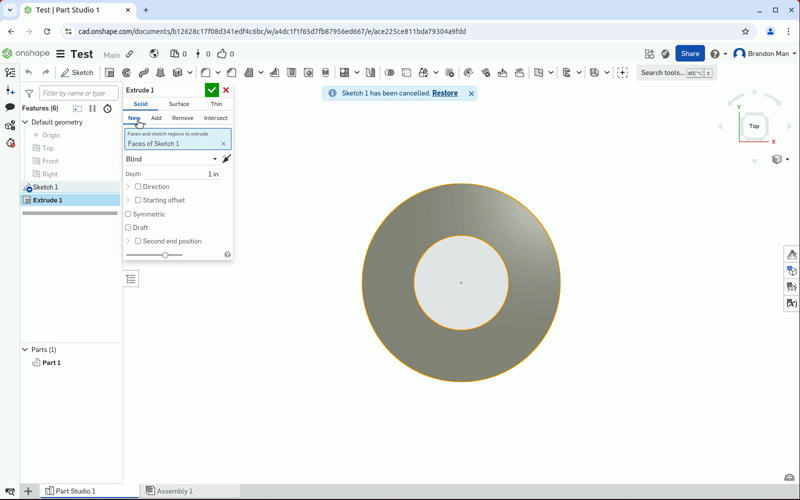
click(137, 120)
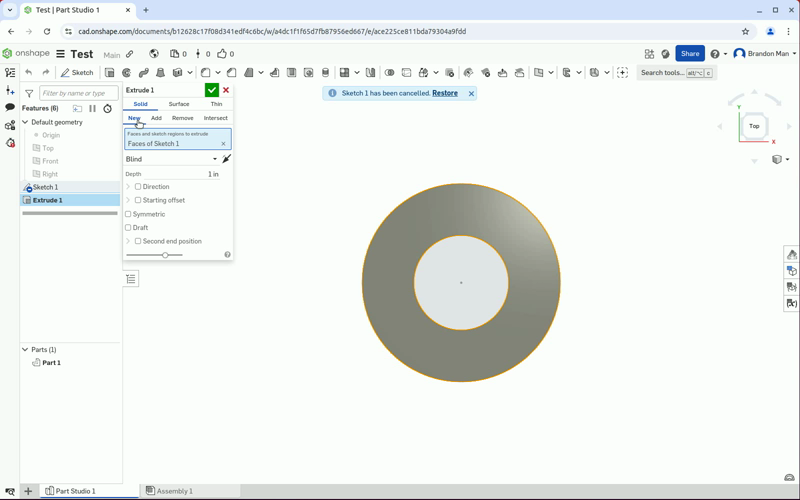
key(tab, 4)
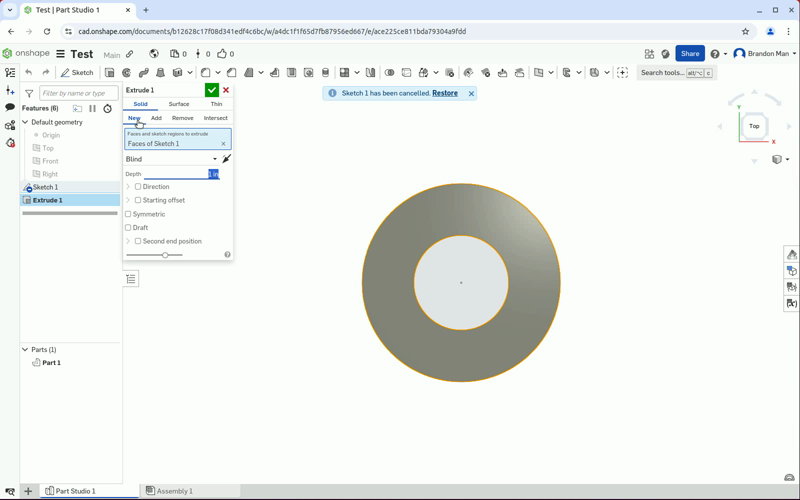
text(3.851)
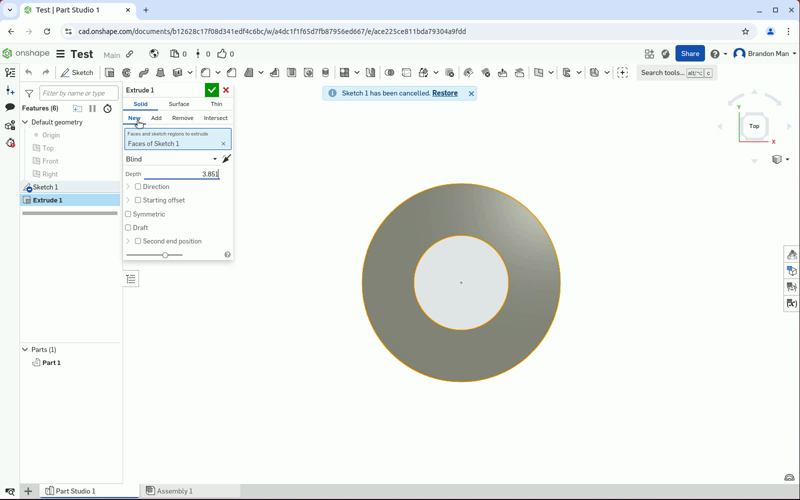
key(enter)
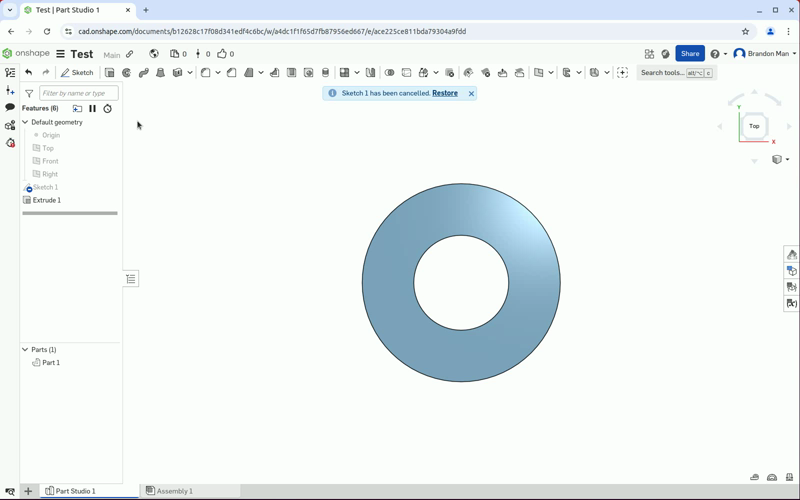
key(shift+h)
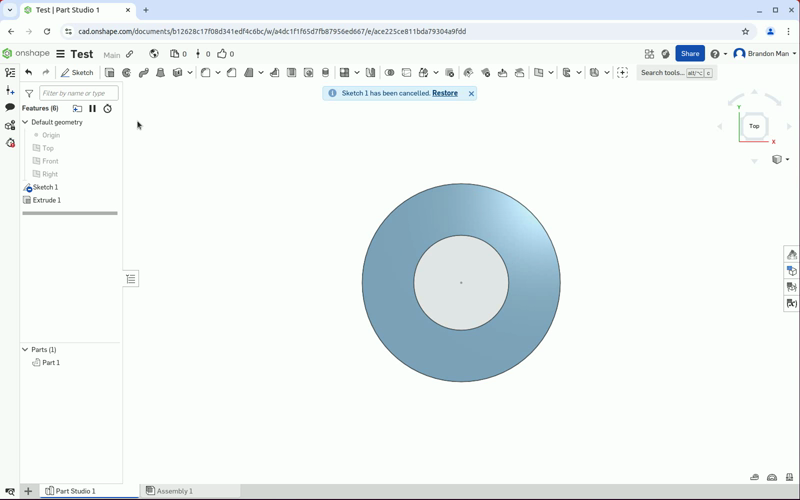
key(shift+h)
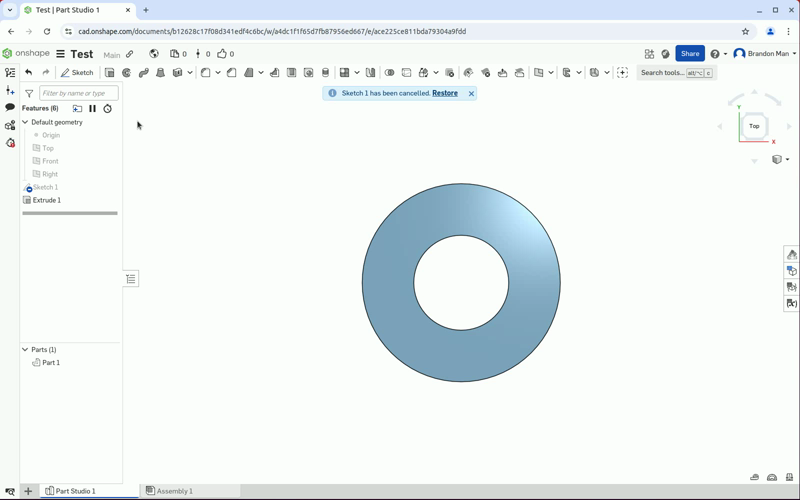
mouse_move(73, 189)
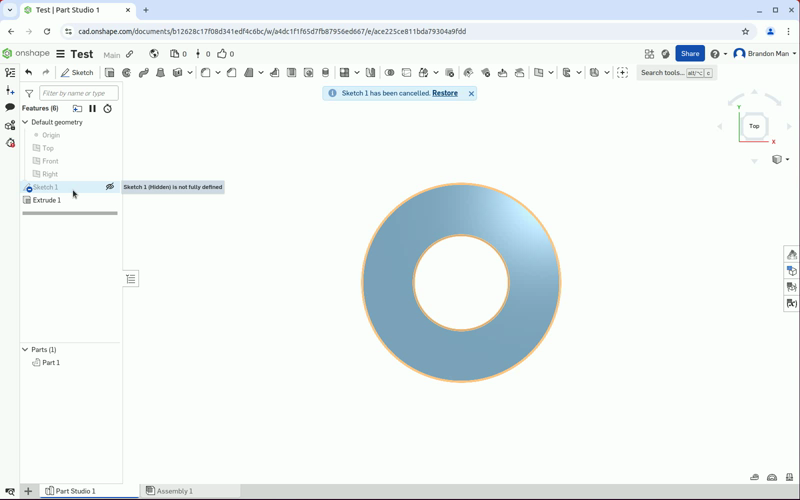
click(73, 189)
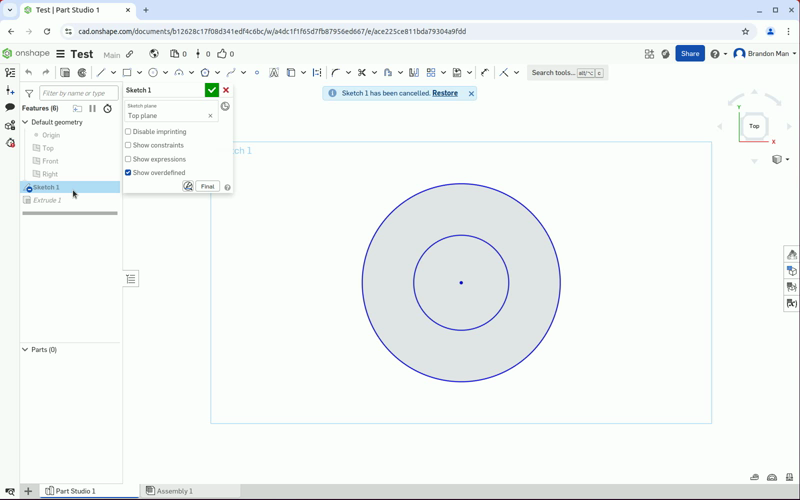
mouse_move(229, 92)
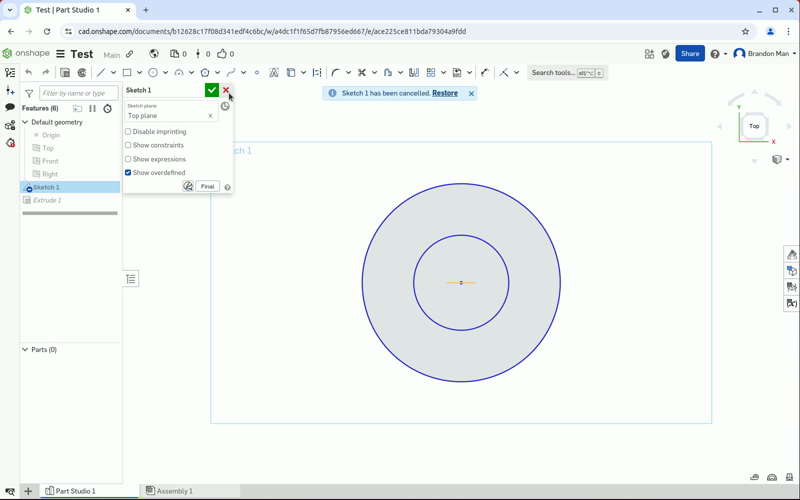
click(229, 92)
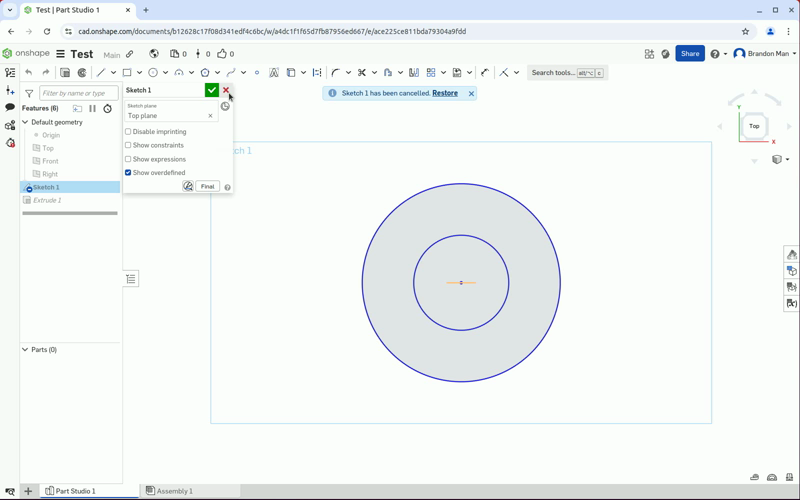
key(shift+s)
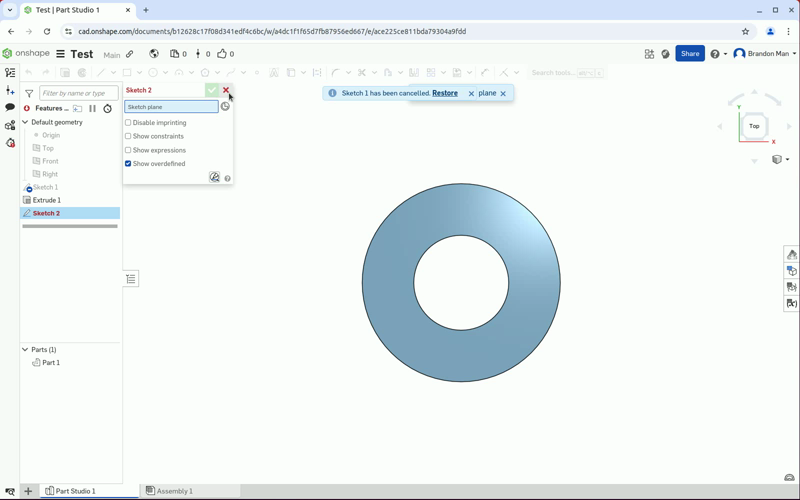
mouse_move(73, 150)
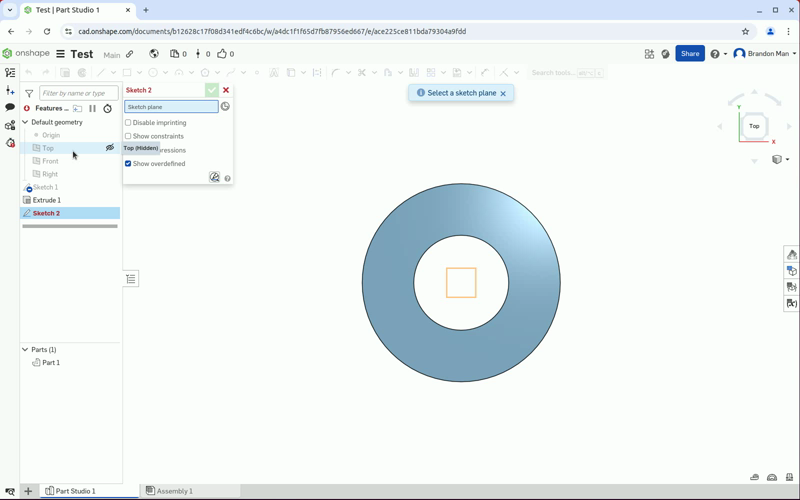
click(73, 150)
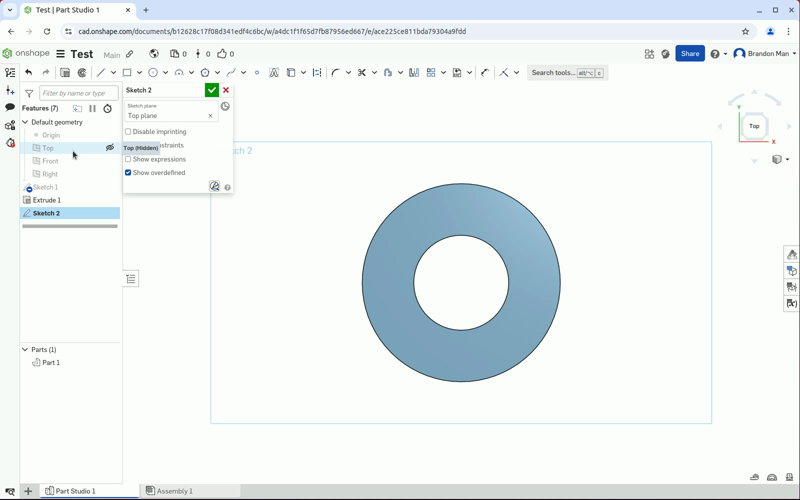
mouse_move(73, 352)
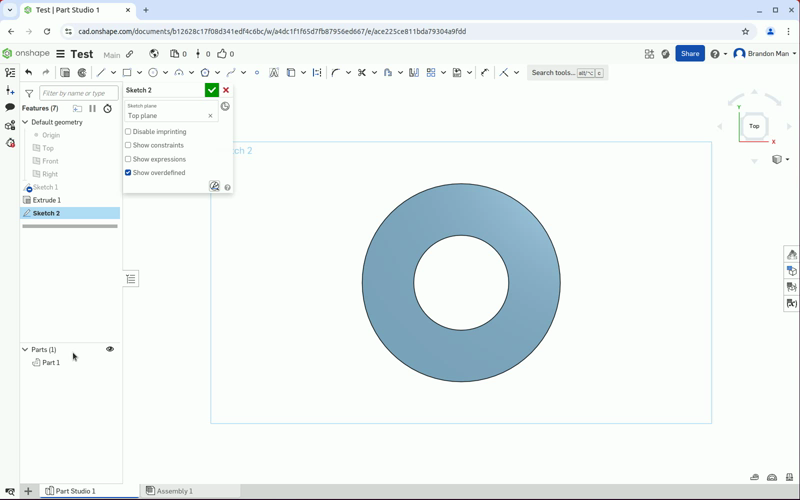
key(y)
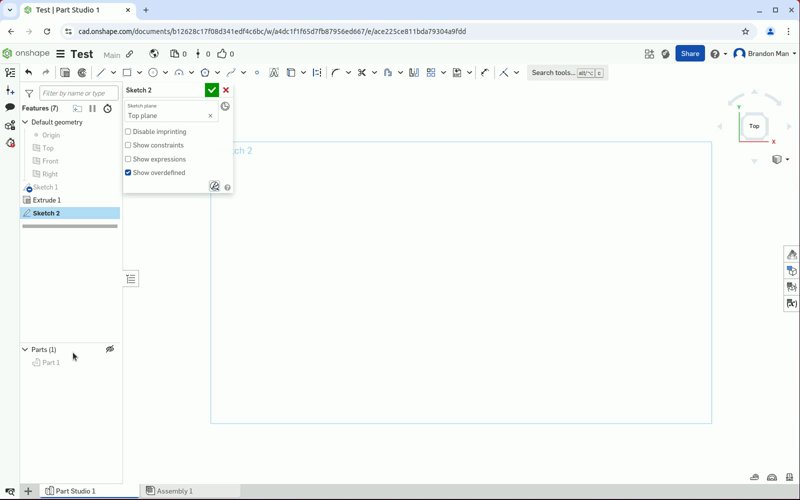
key(c)
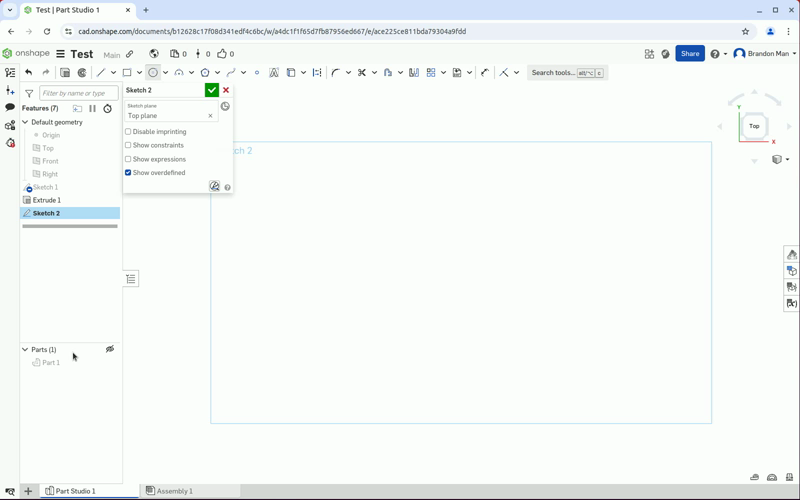
key_down(shift)
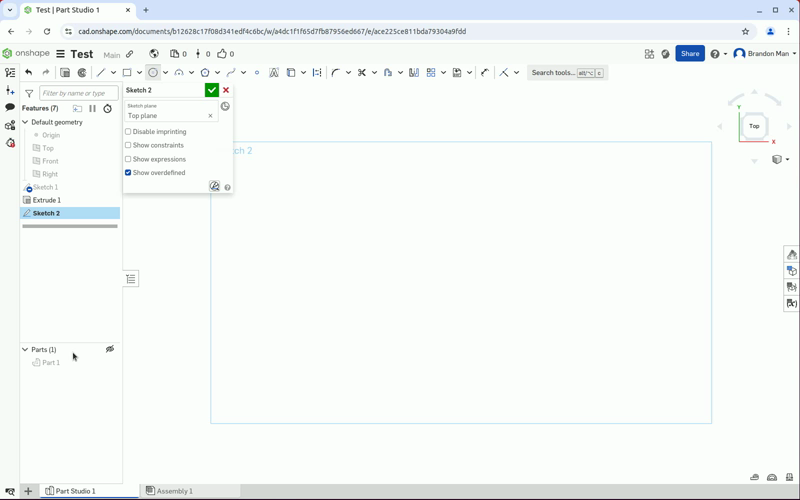
mouse_move(461, 282)
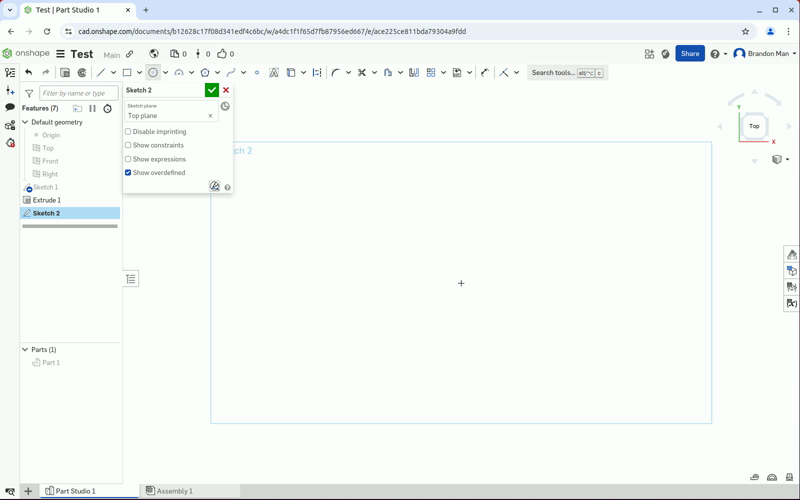
click(461, 282)
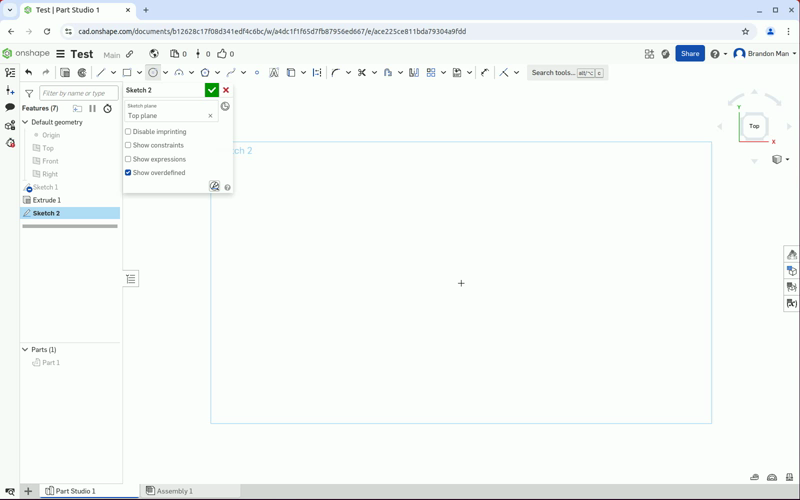
key_up(shift)
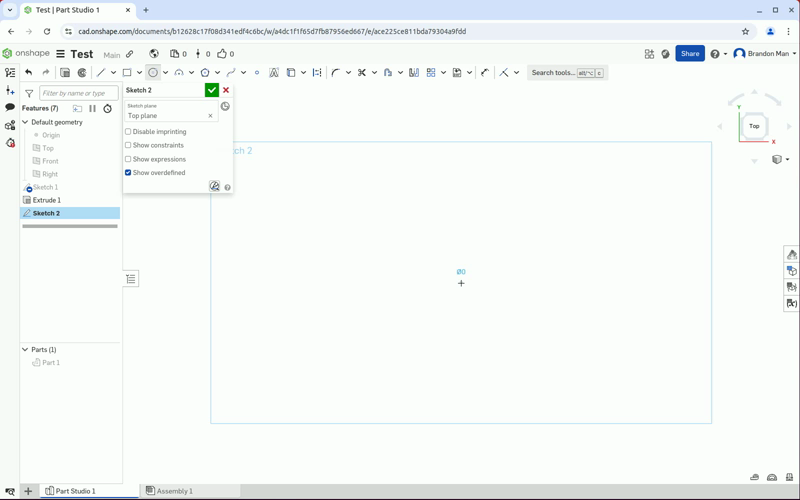
mouse_move(508, 282)
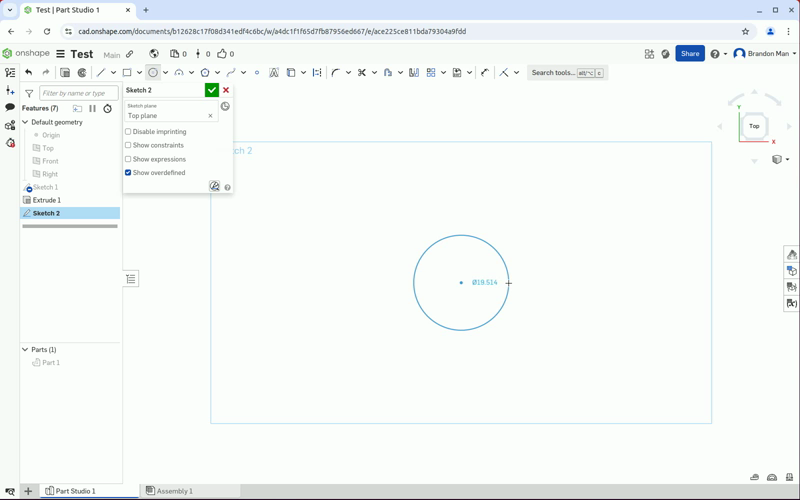
click(508, 282)
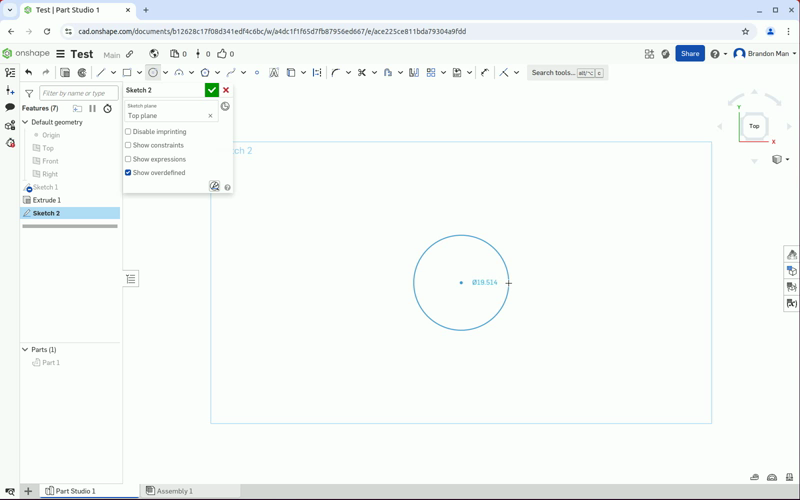
key(esc)
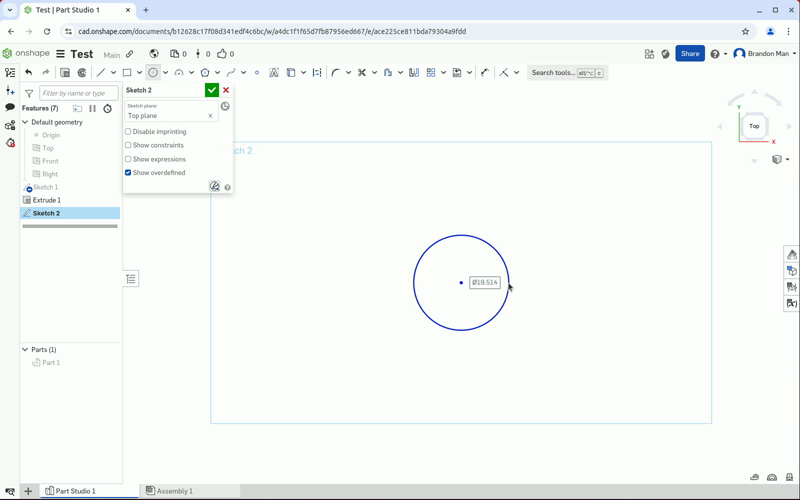
key(l)
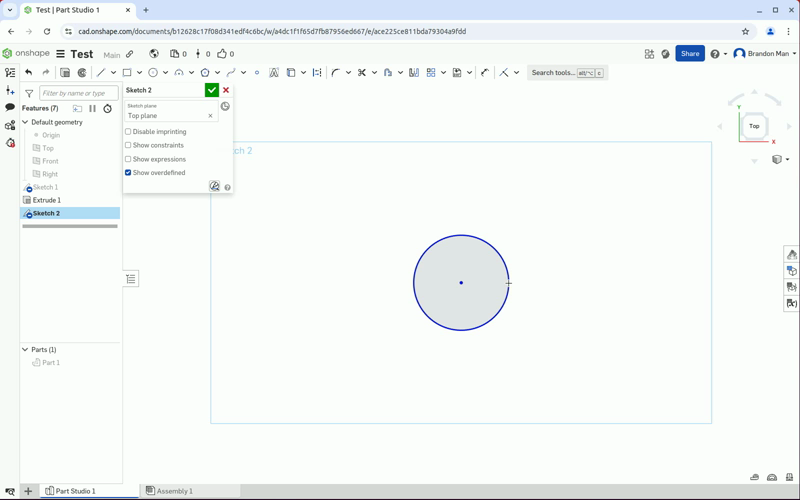
key_down(shift)
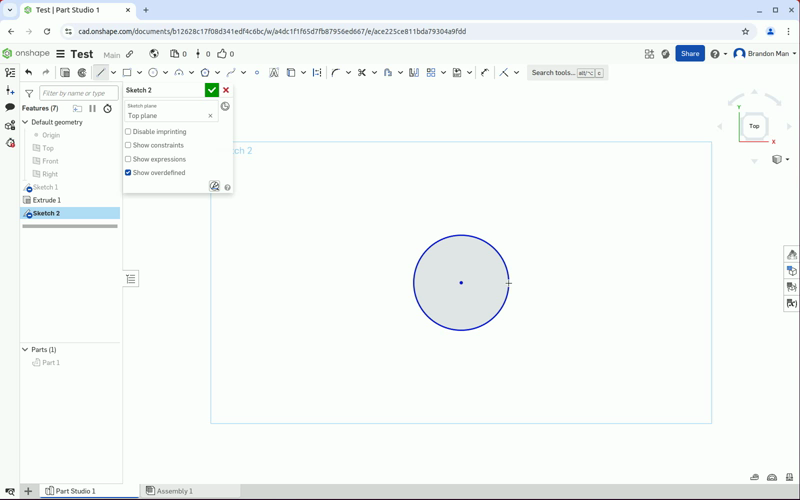
mouse_move(432, 307)
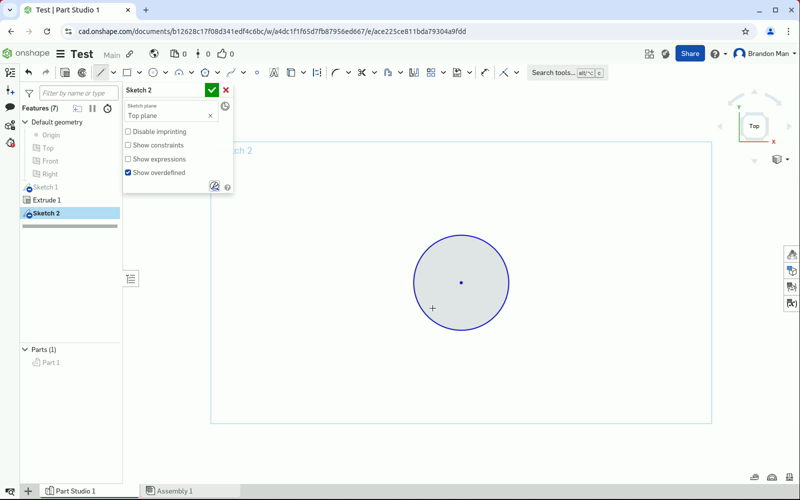
click(432, 307)
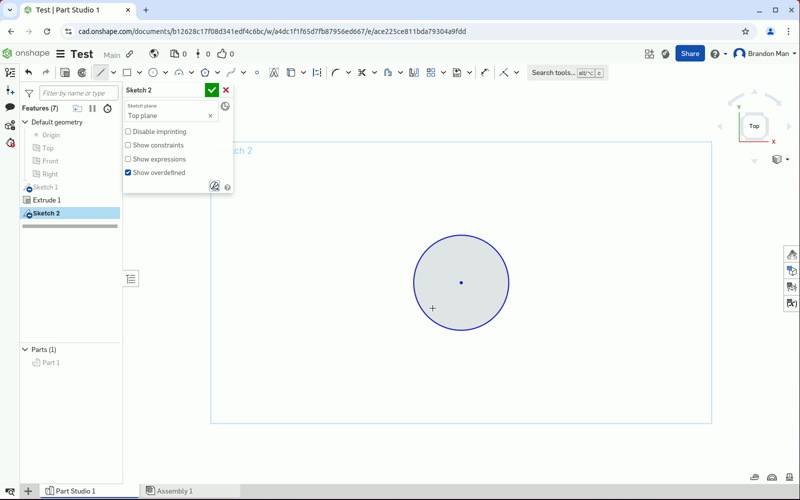
key_up(shift)
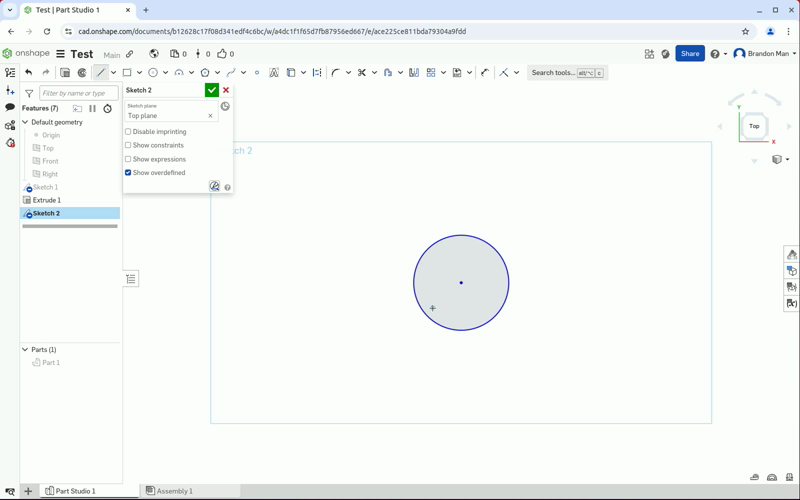
key_down(shift)
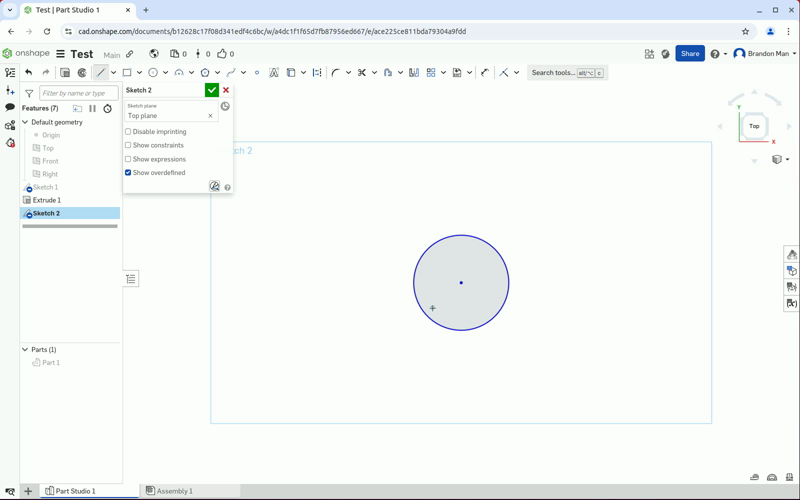
mouse_move(462, 307)
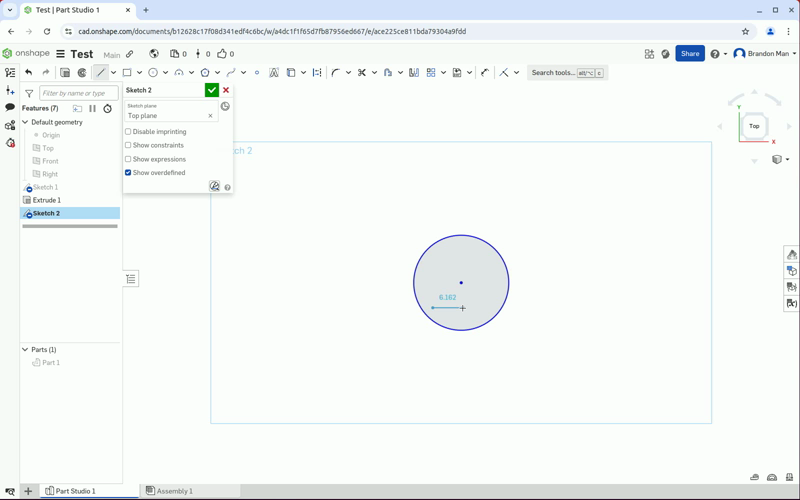
mouse_move(489, 307)
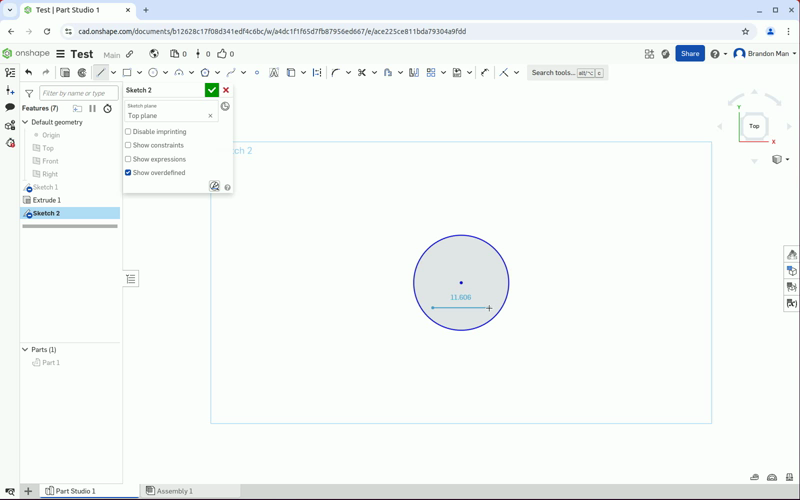
click(489, 307)
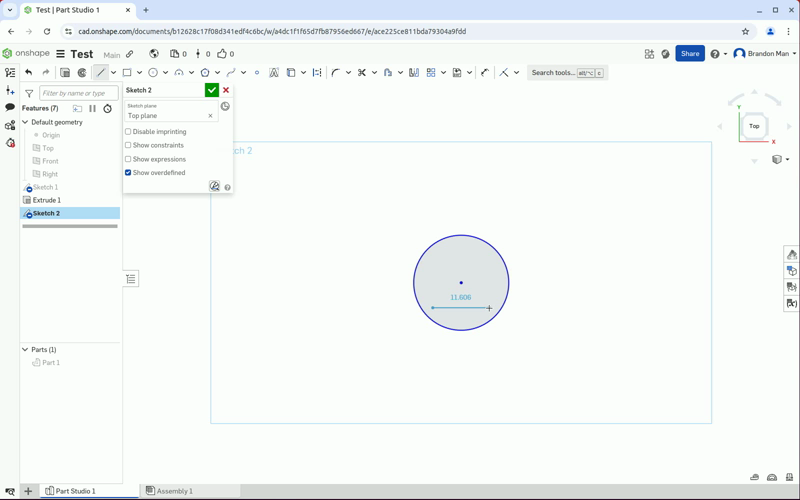
key_up(shift)
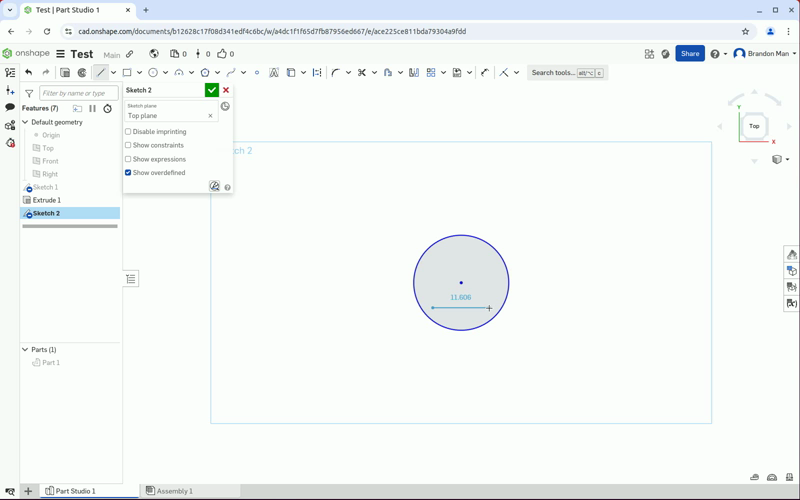
key(esc)
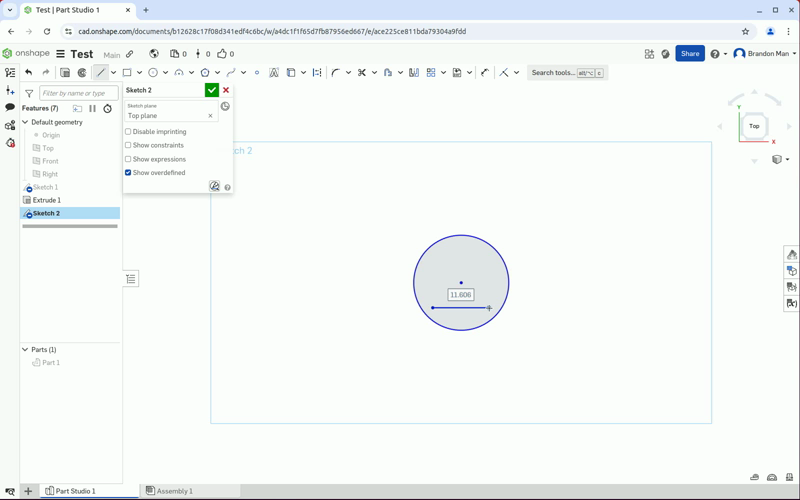
key(a)
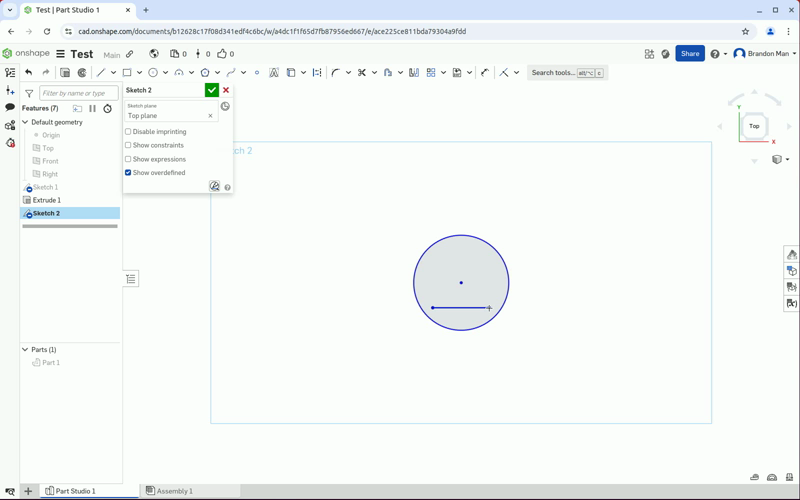
mouse_move(489, 307)
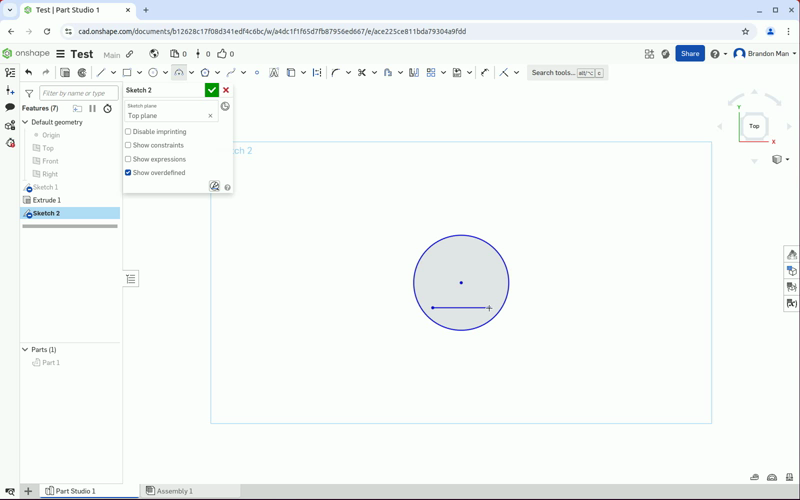
click(489, 307)
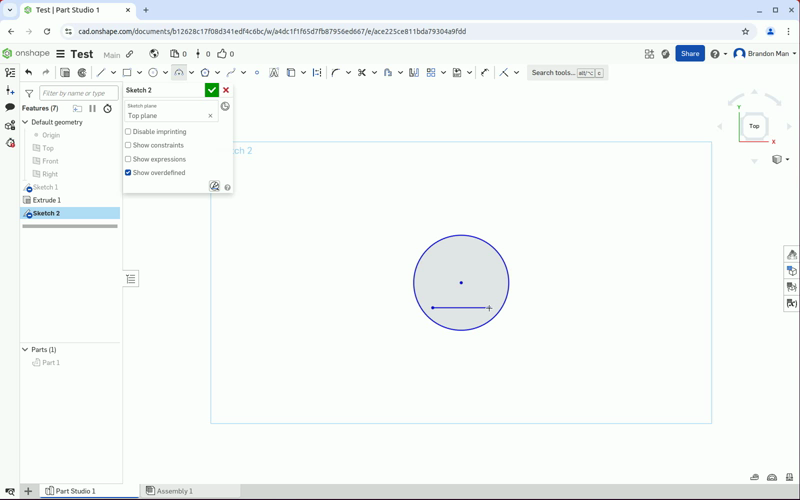
key_down(shift)
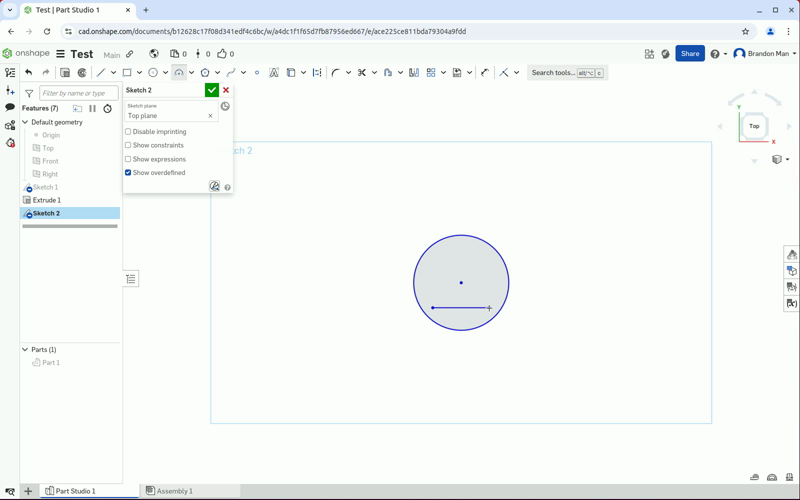
mouse_move(489, 258)
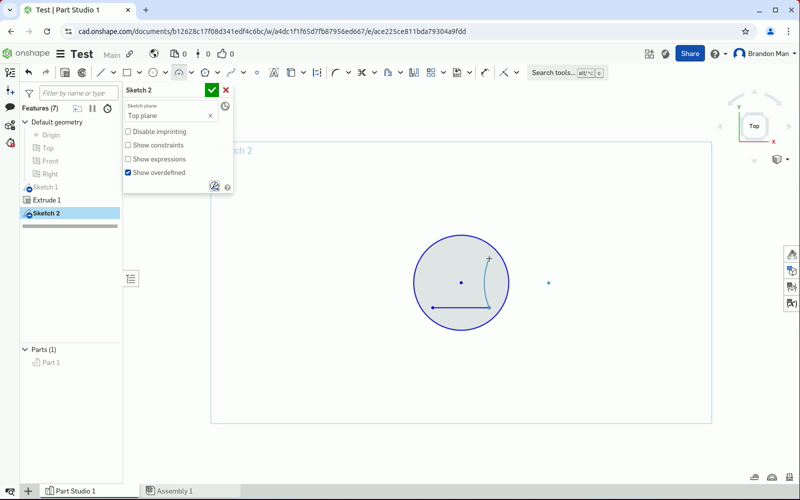
click(489, 258)
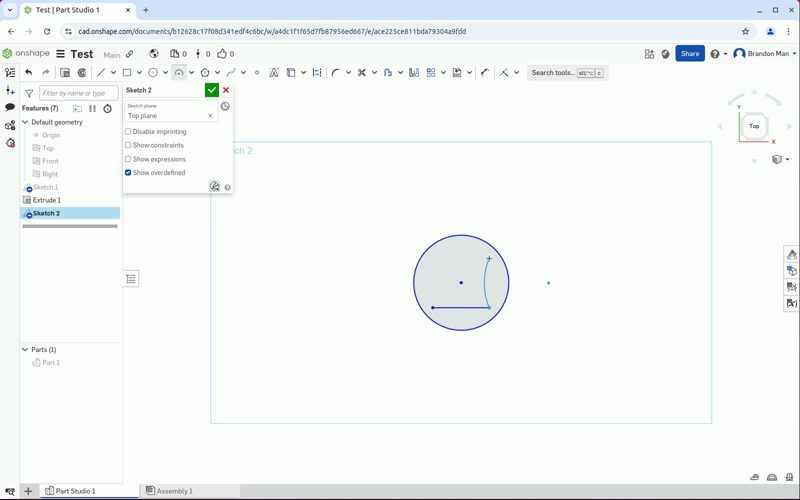
mouse_move(498, 282)
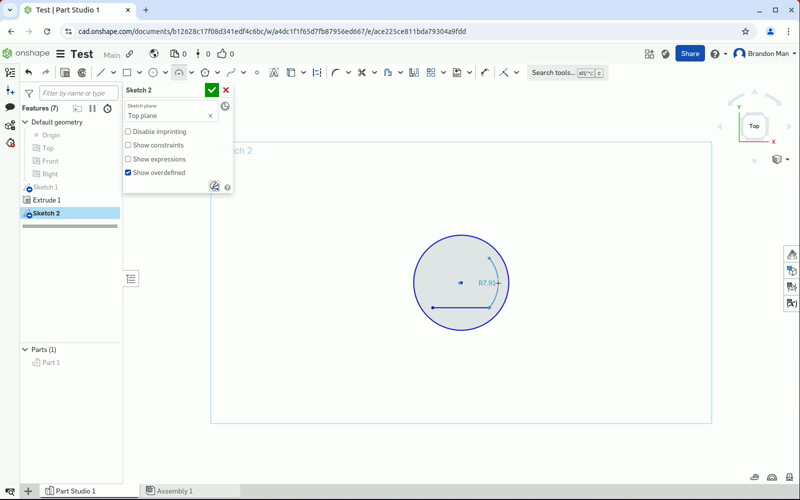
click(498, 282)
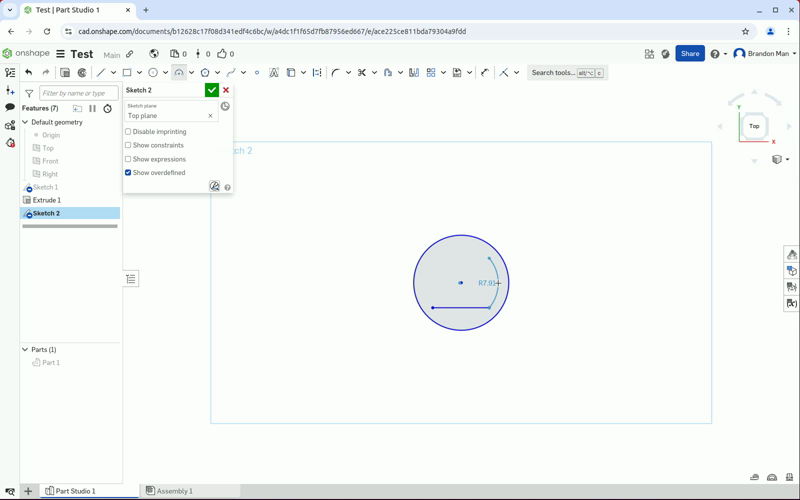
key_up(shift)
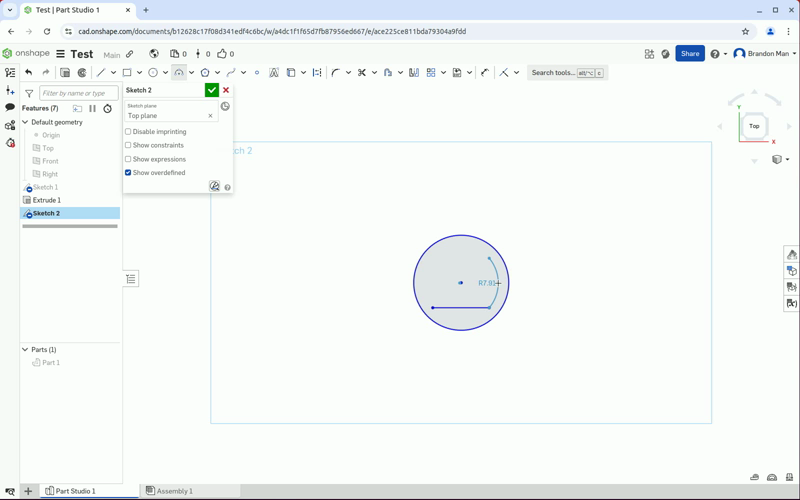
key(esc)
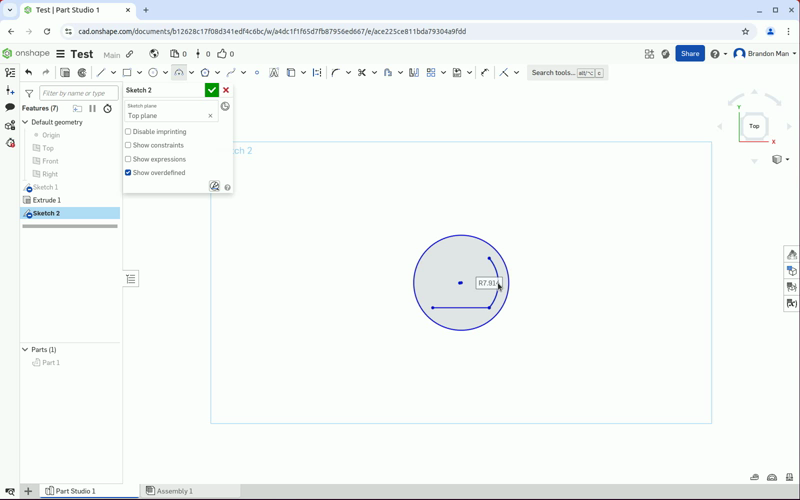
key(l)
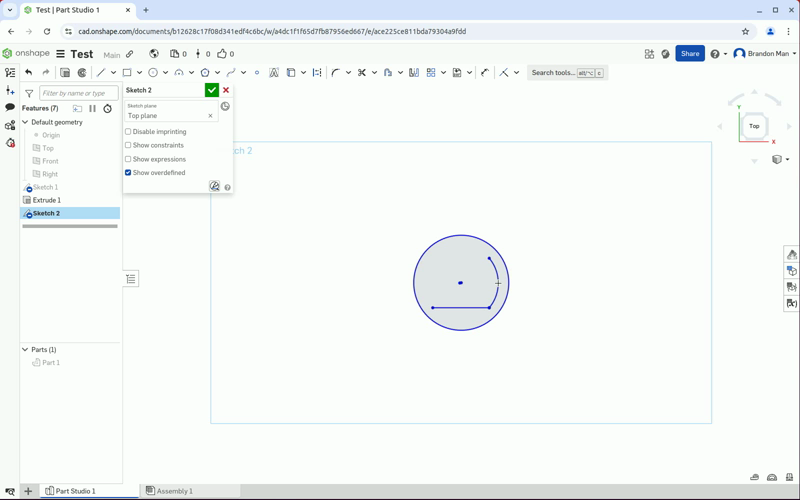
mouse_move(489, 258)
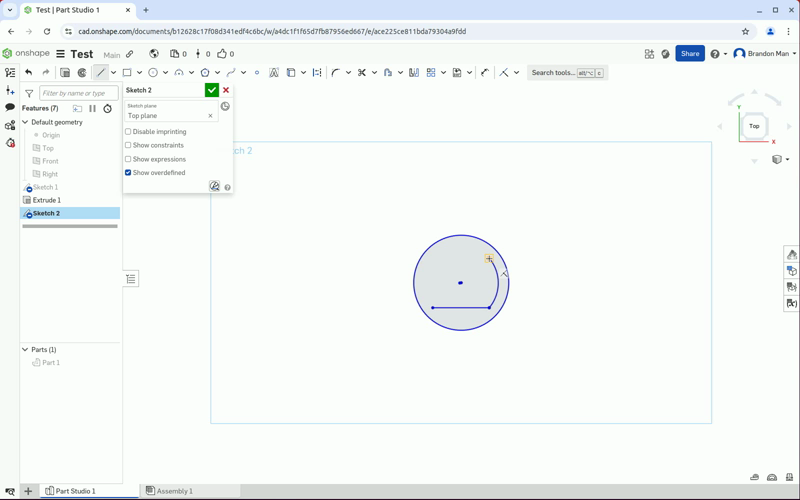
click(489, 258)
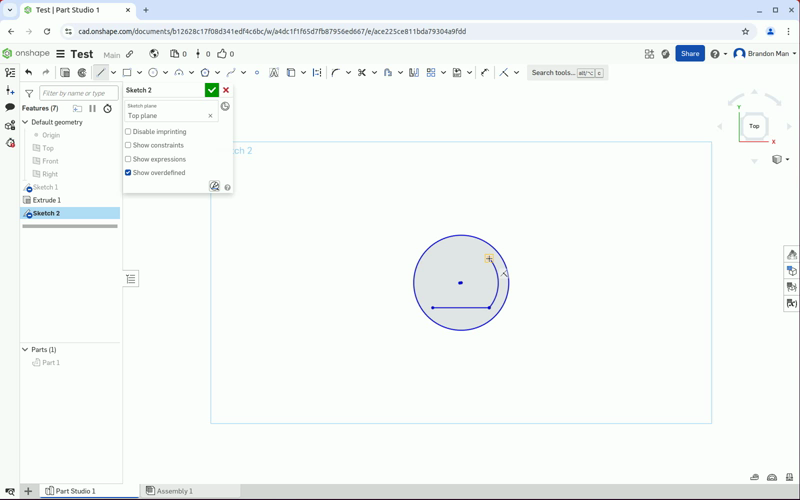
key_down(shift)
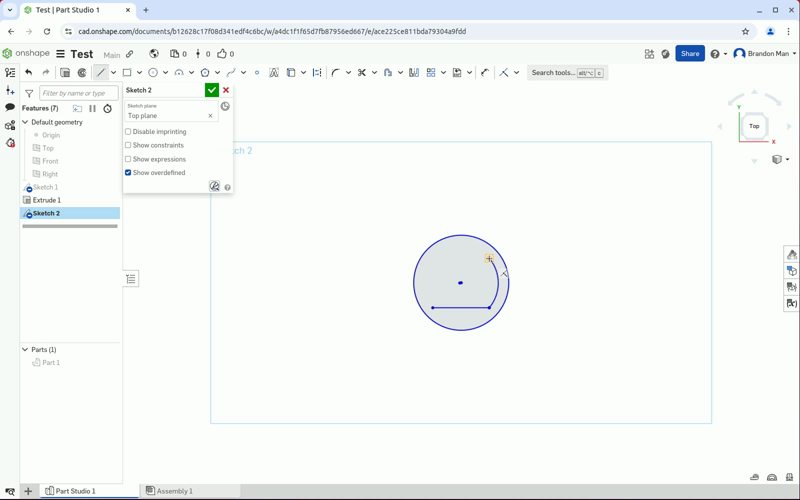
mouse_move(519, 258)
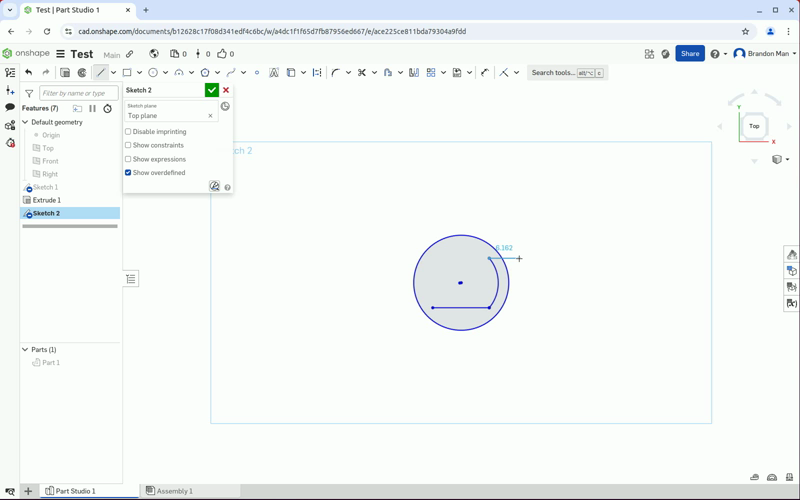
mouse_move(432, 258)
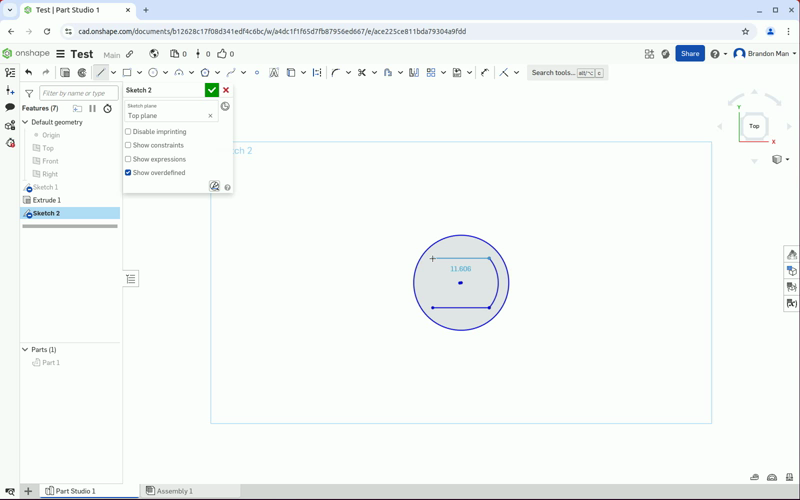
click(432, 258)
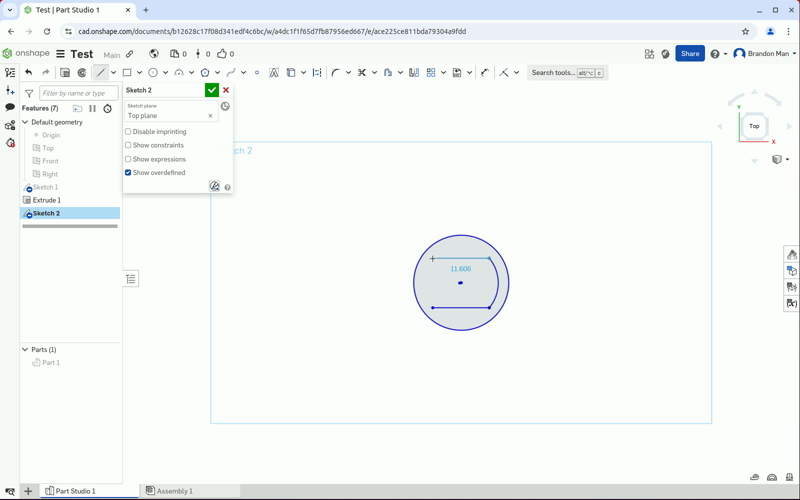
key_up(shift)
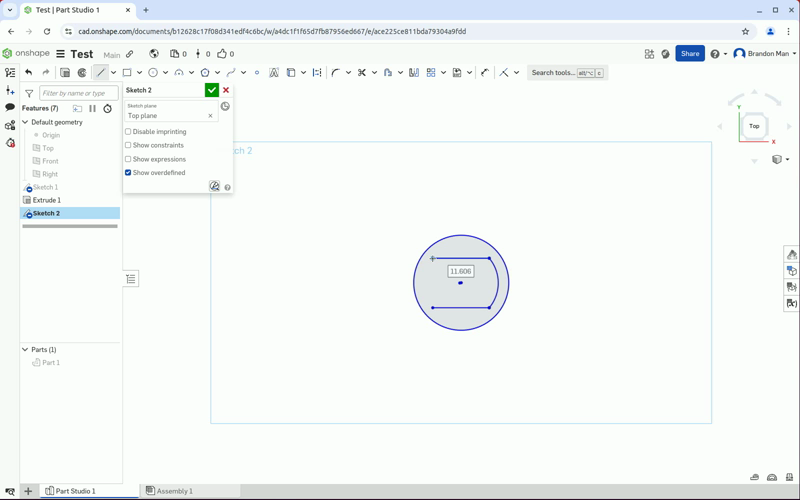
key(esc)
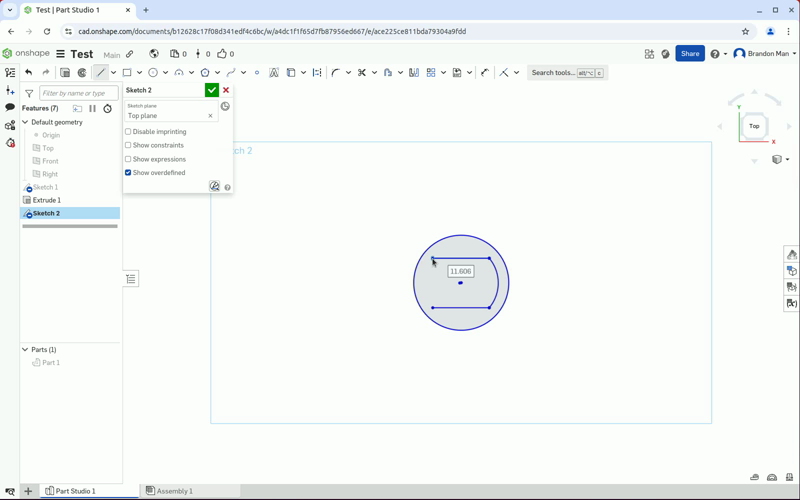
key(a)
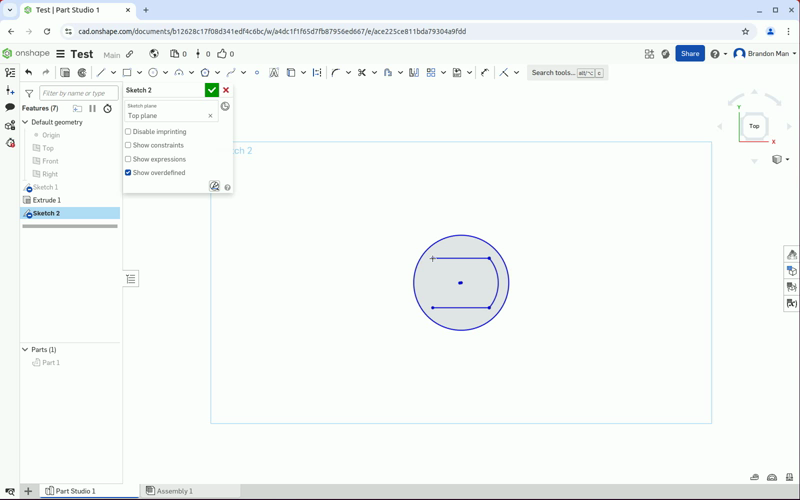
mouse_move(432, 258)
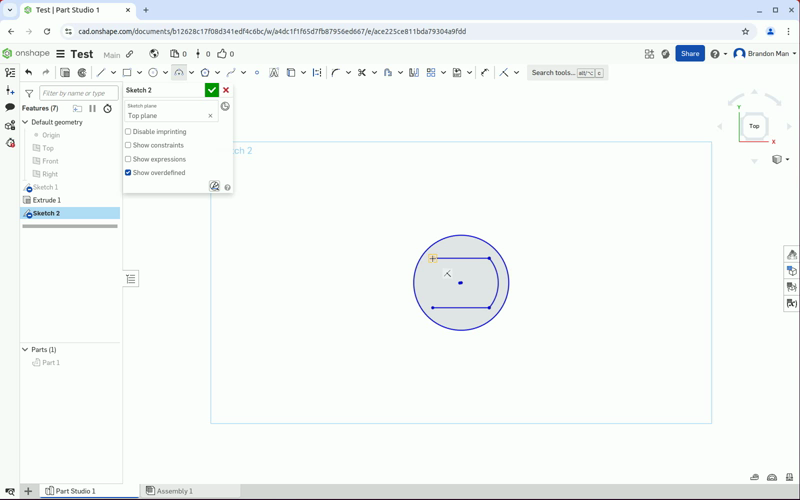
click(432, 258)
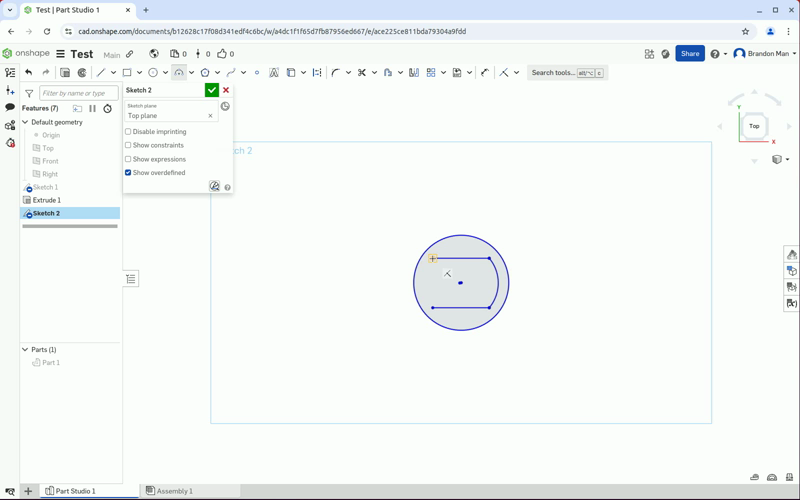
mouse_move(432, 307)
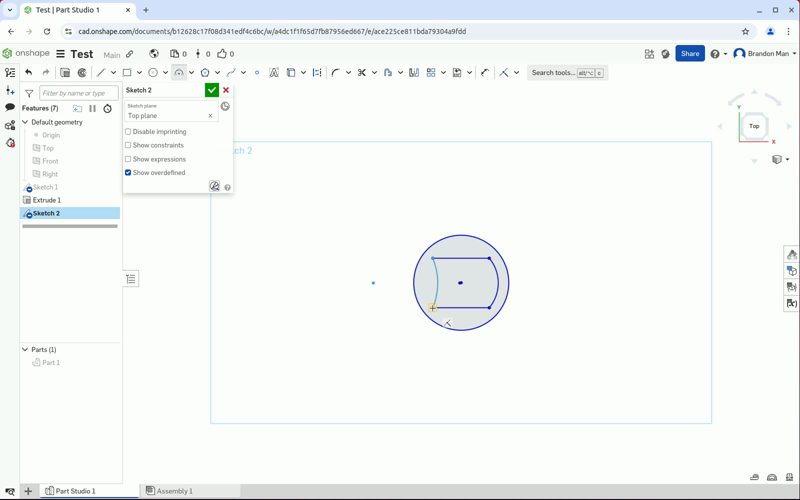
click(432, 307)
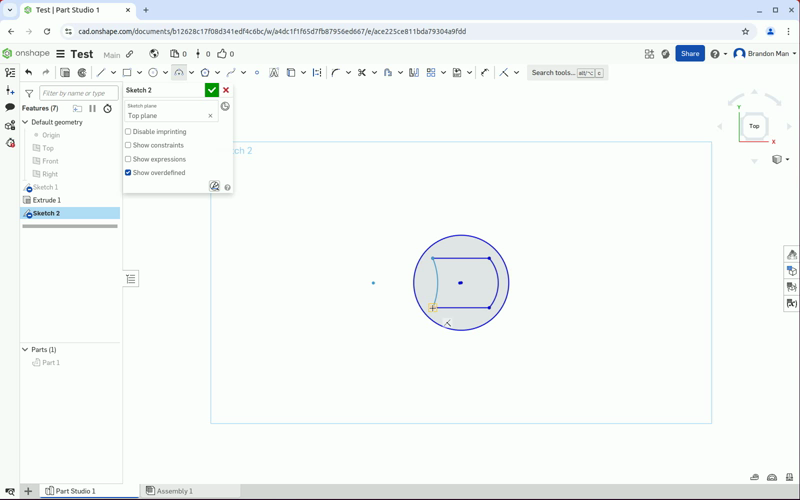
key_down(shift)
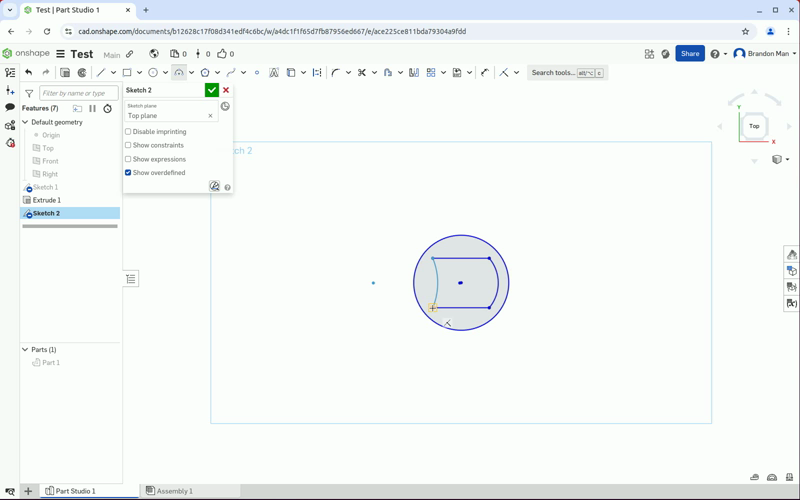
mouse_move(423, 282)
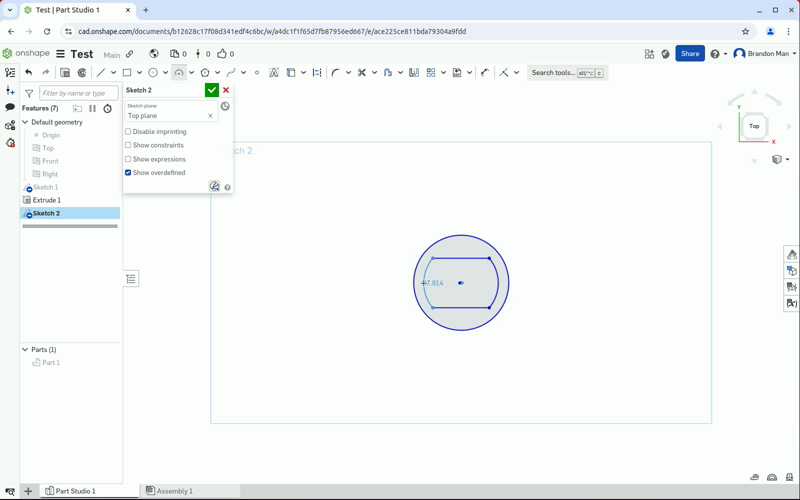
click(423, 282)
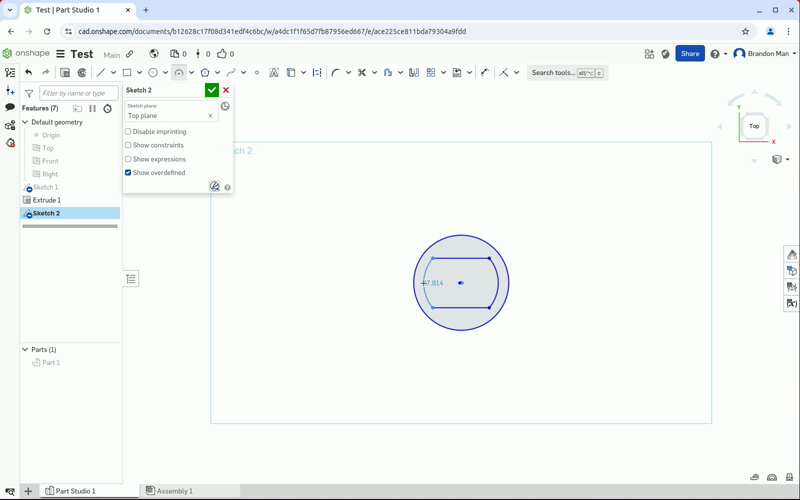
key_up(shift)
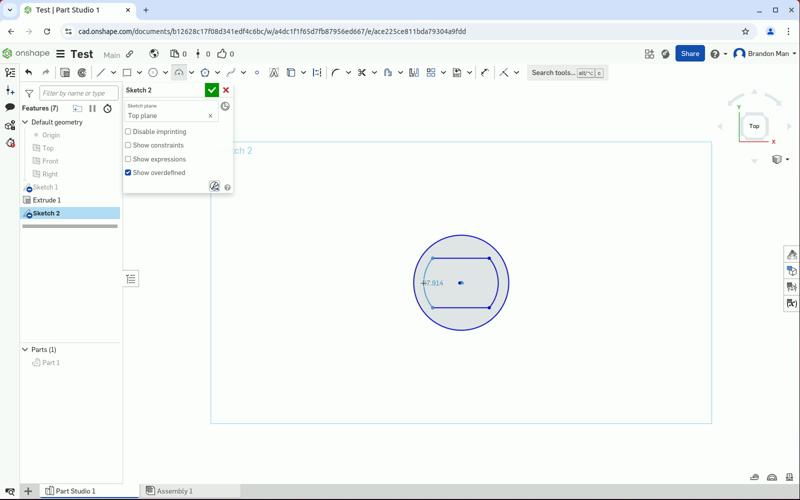
key(esc)
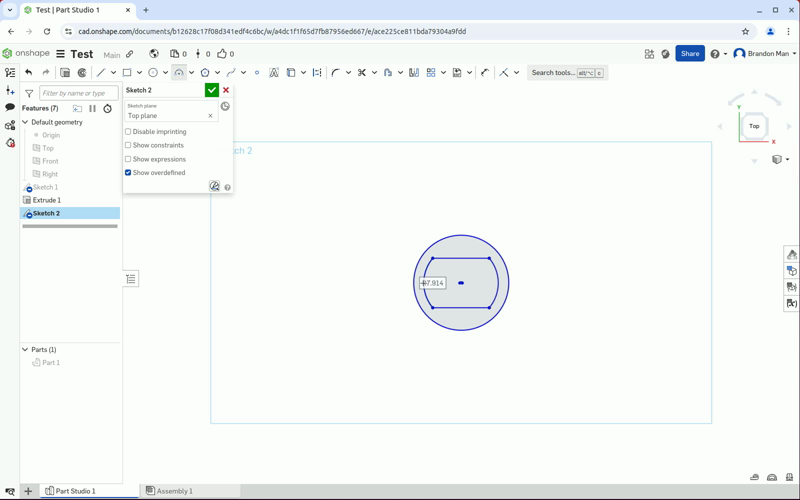
mouse_move(480, 250)
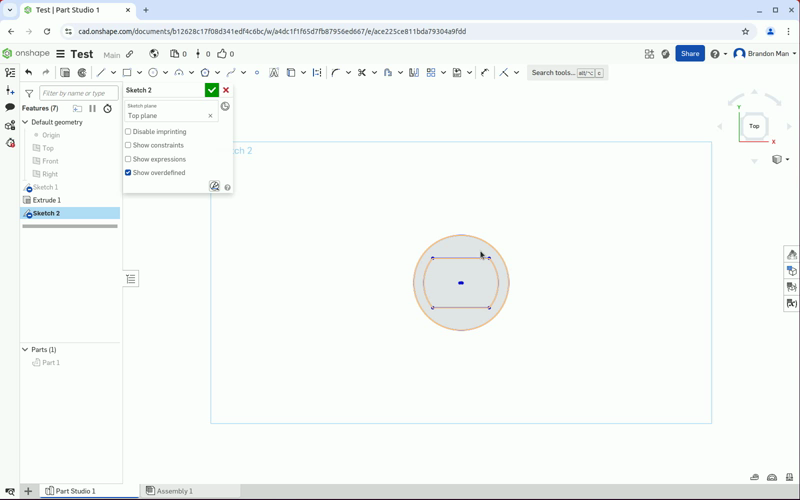
click(480, 250)
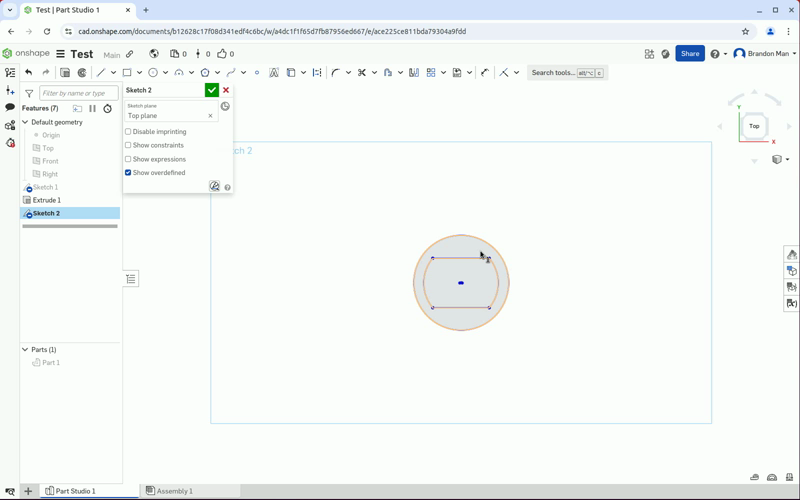
mouse_move(73, 352)
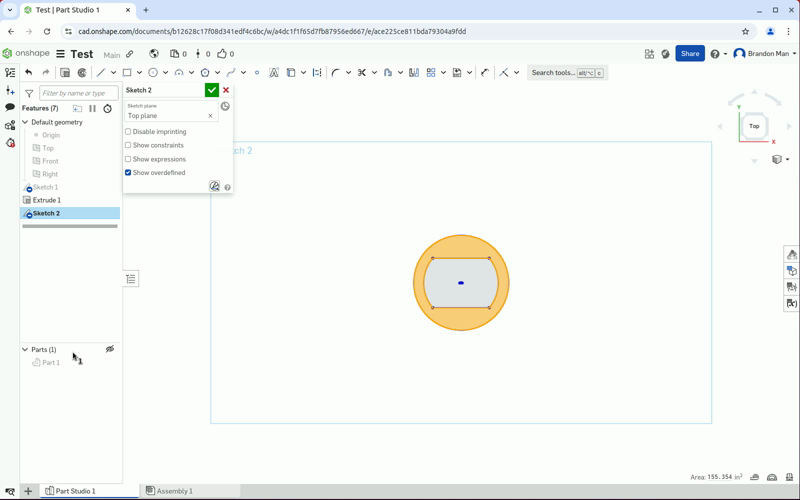
key(shift+y)
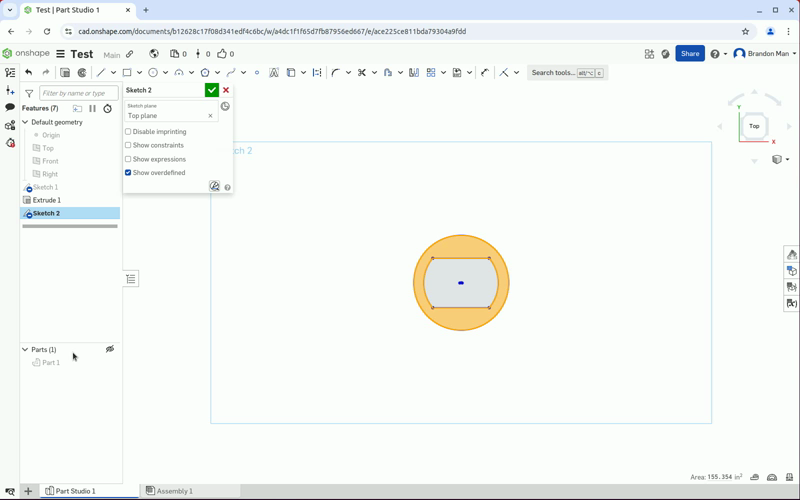
key(shift+e)
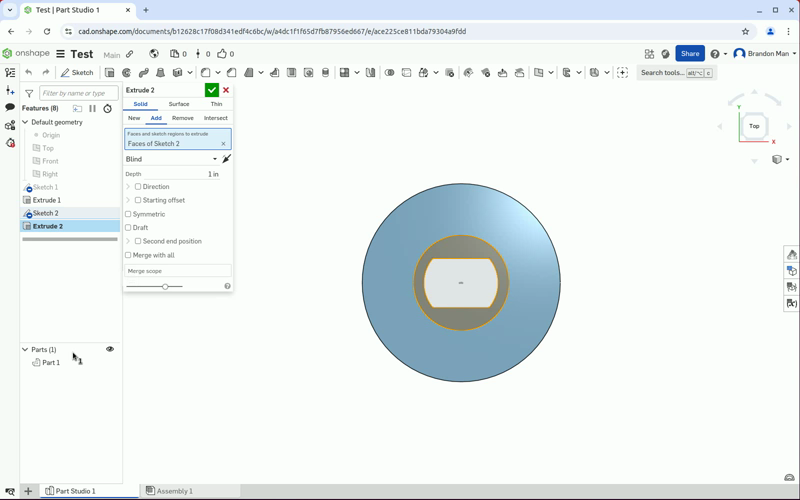
mouse_move(143, 106)
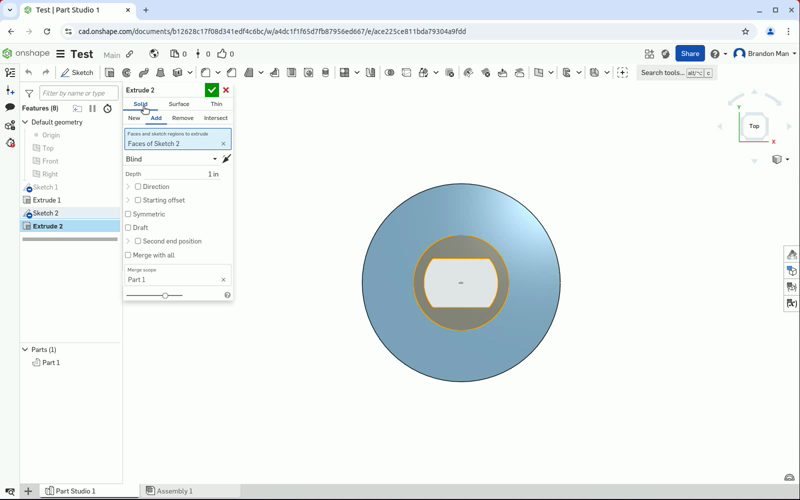
click(143, 106)
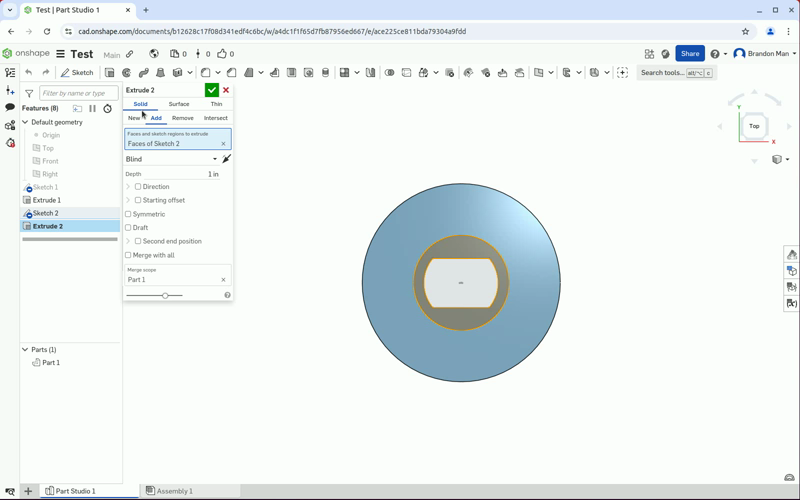
mouse_move(137, 120)
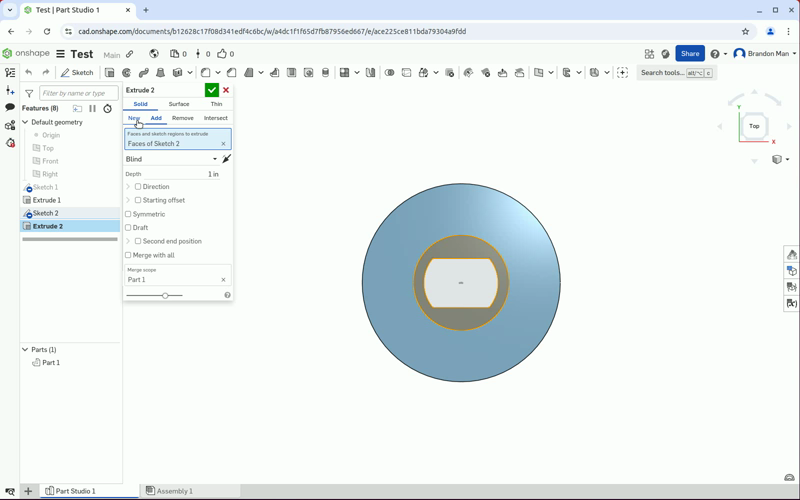
click(137, 120)
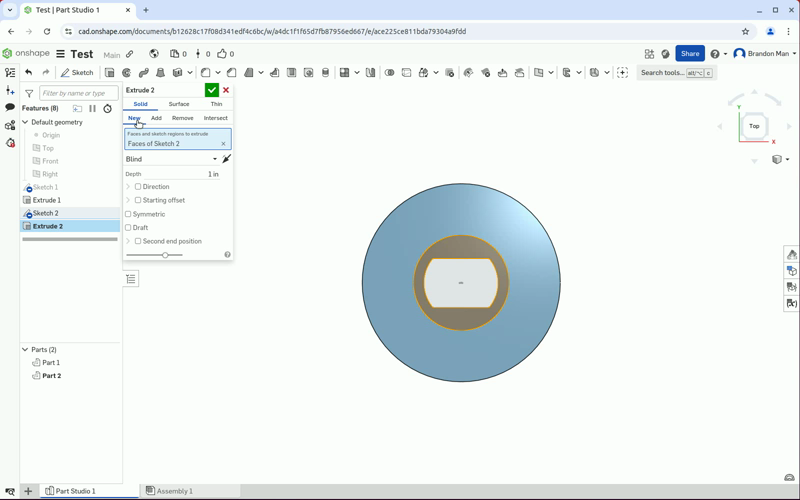
key(tab, 4)
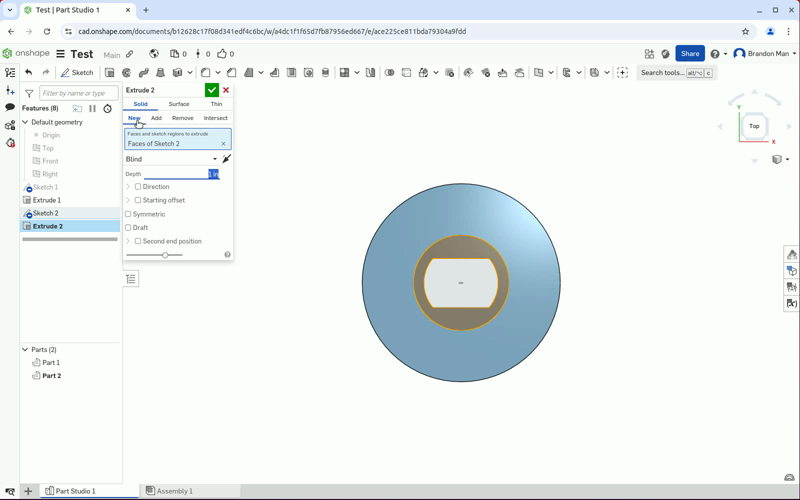
text(3.851)
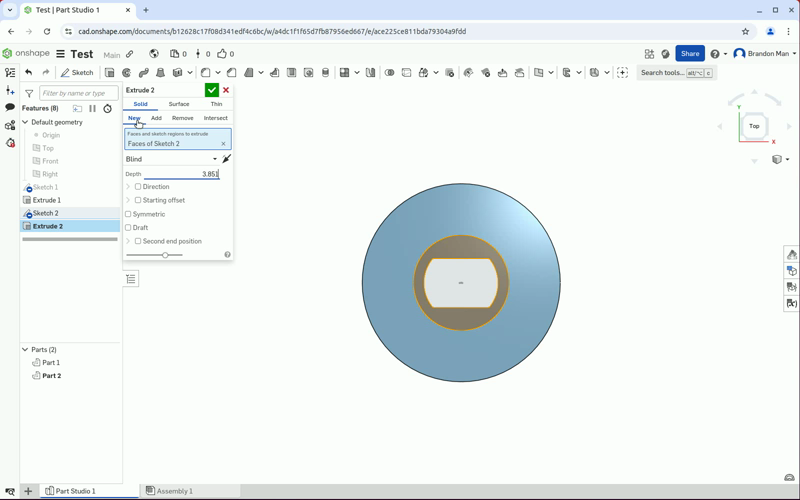
key(enter)
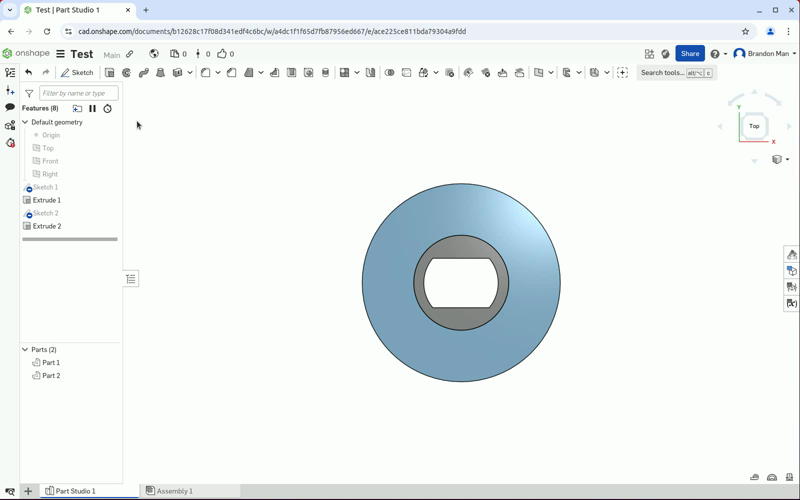
key(shift+h)
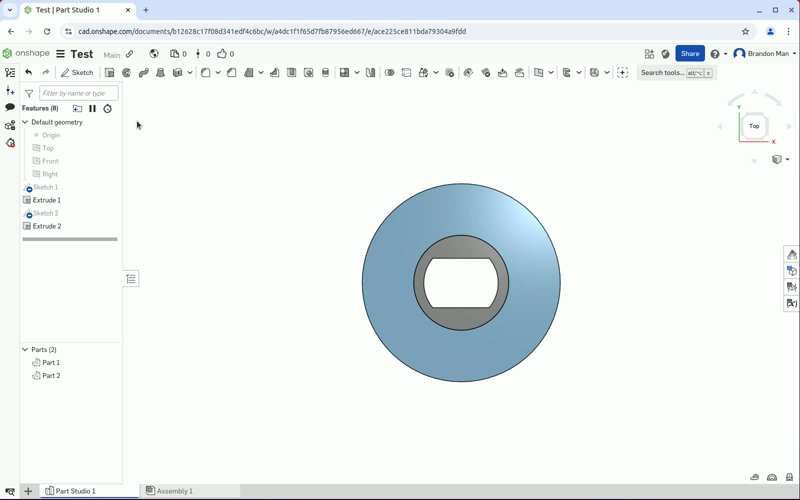
key(shift+h)
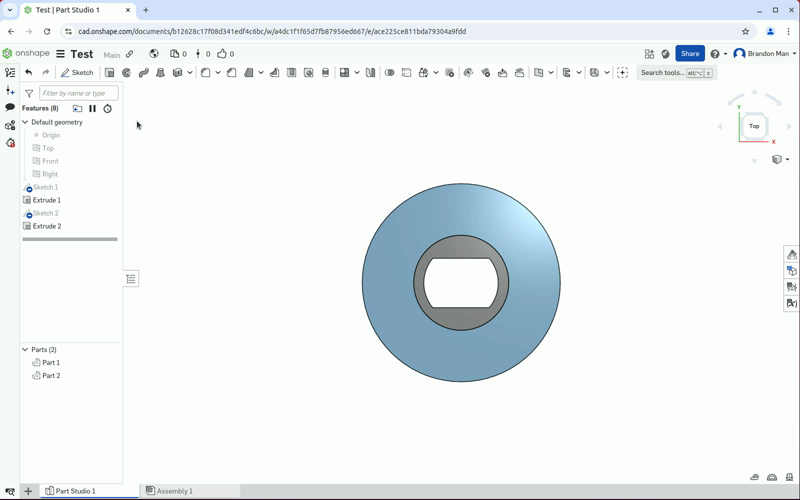
mouse_move(73, 189)
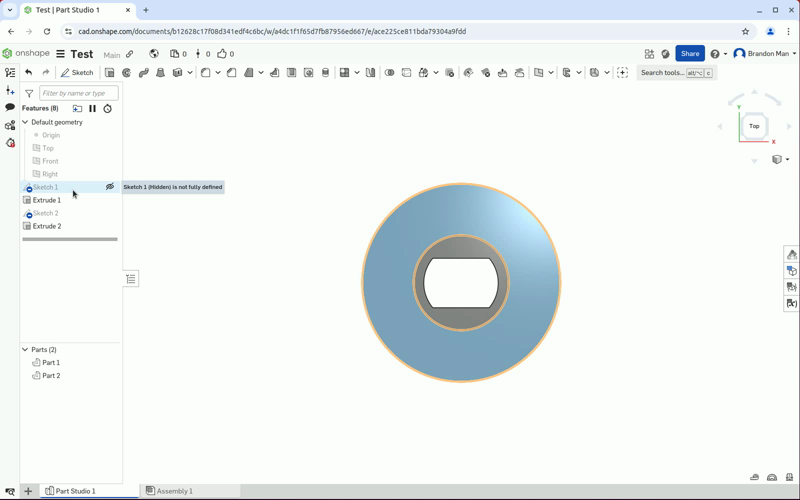
click(73, 189)
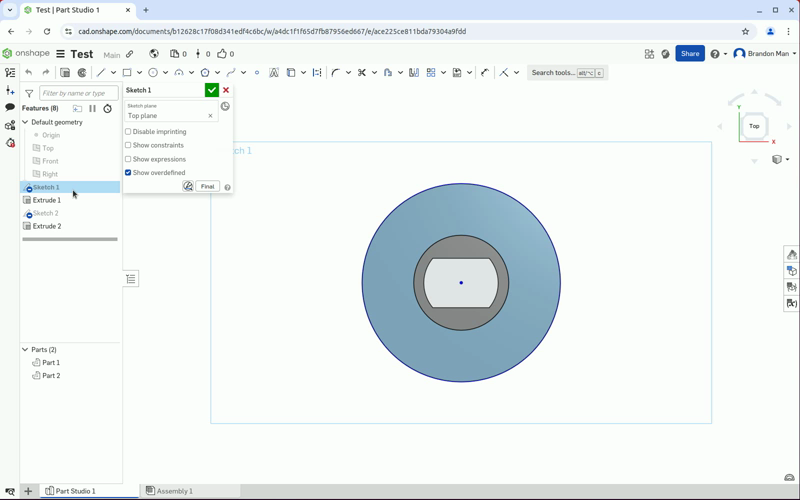
mouse_move(229, 92)
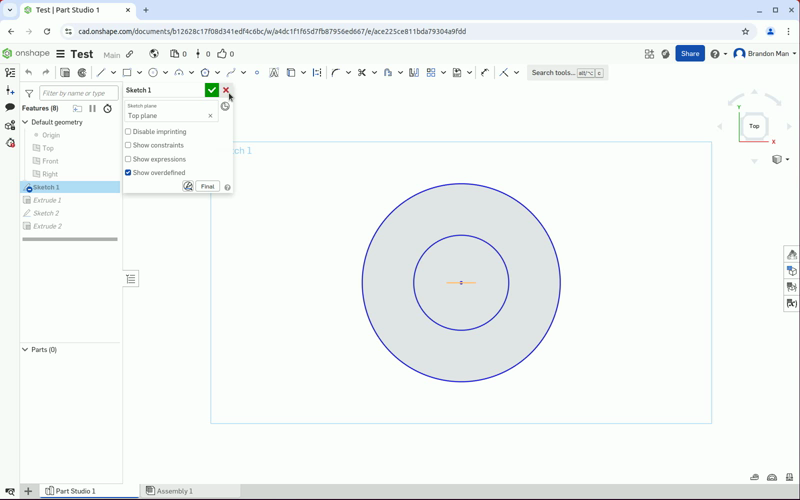
click(229, 92)
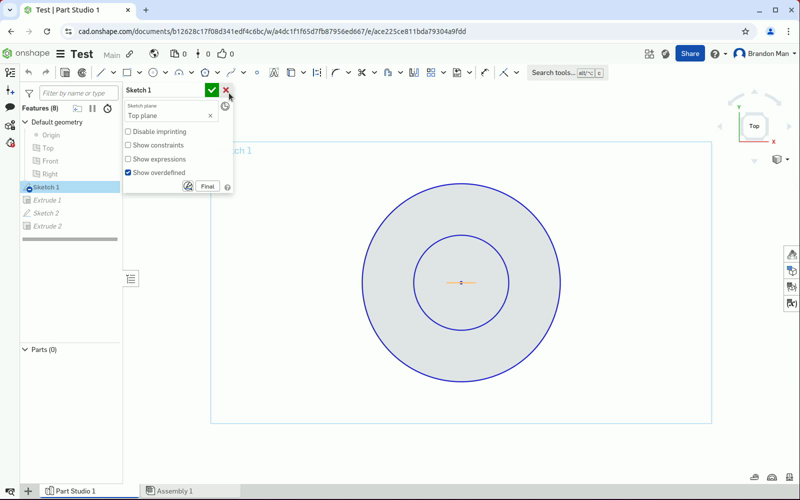
key(shift+s)
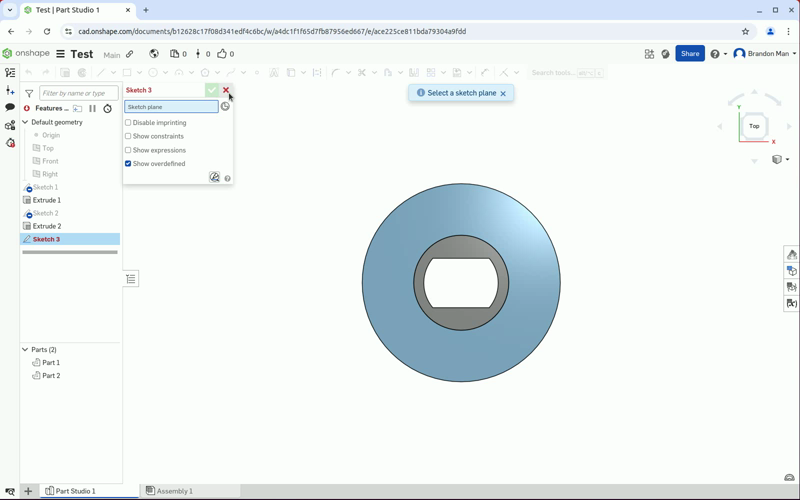
mouse_move(73, 150)
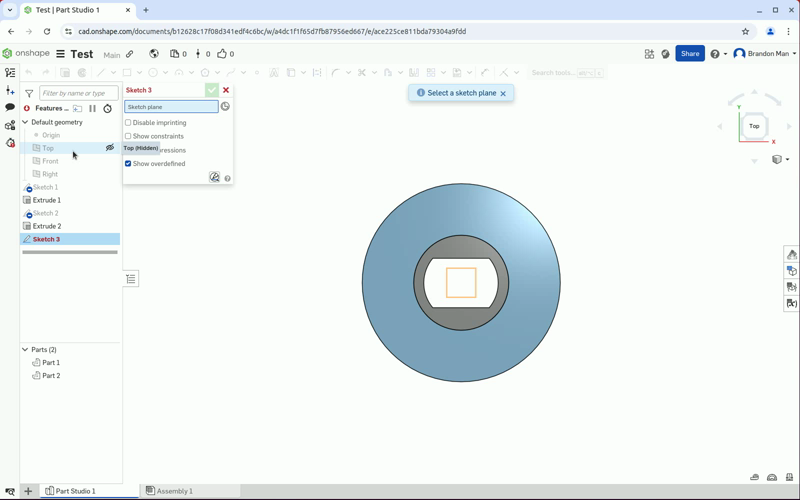
click(73, 150)
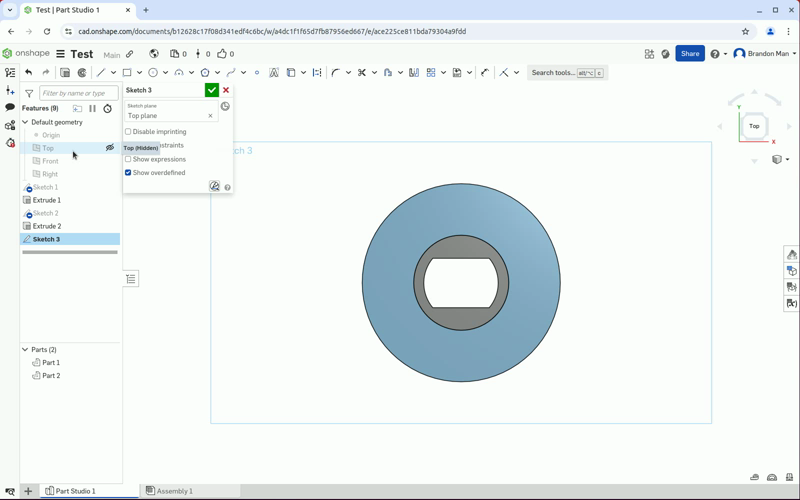
mouse_move(73, 352)
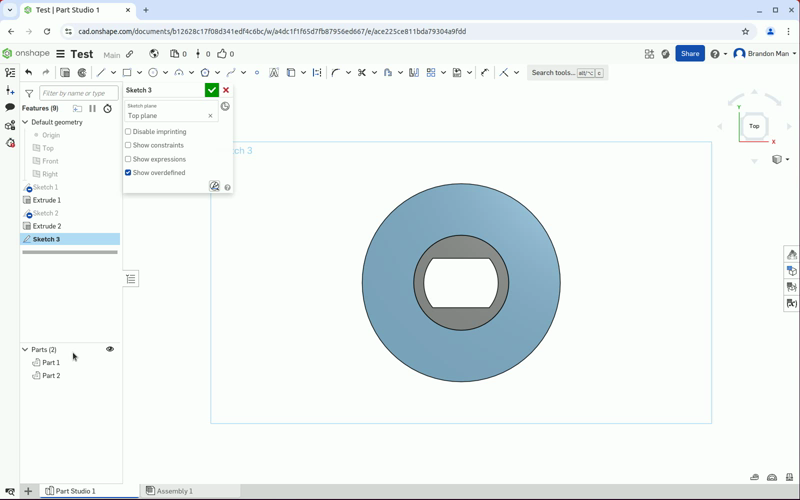
key(y)
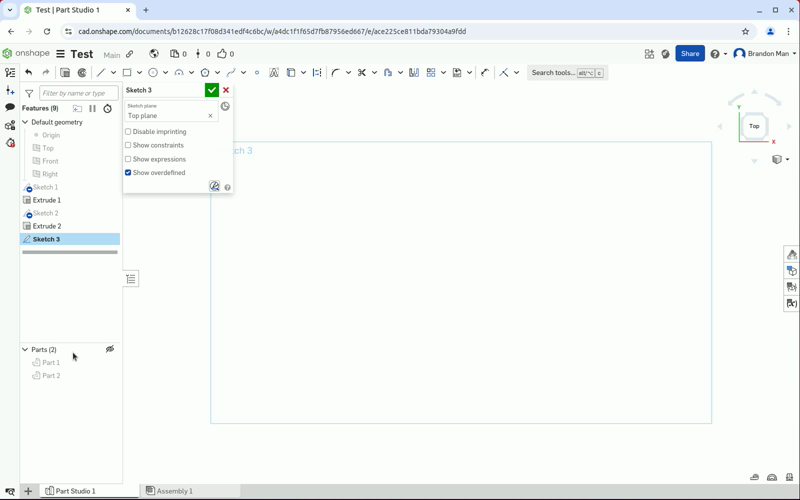
key(l)
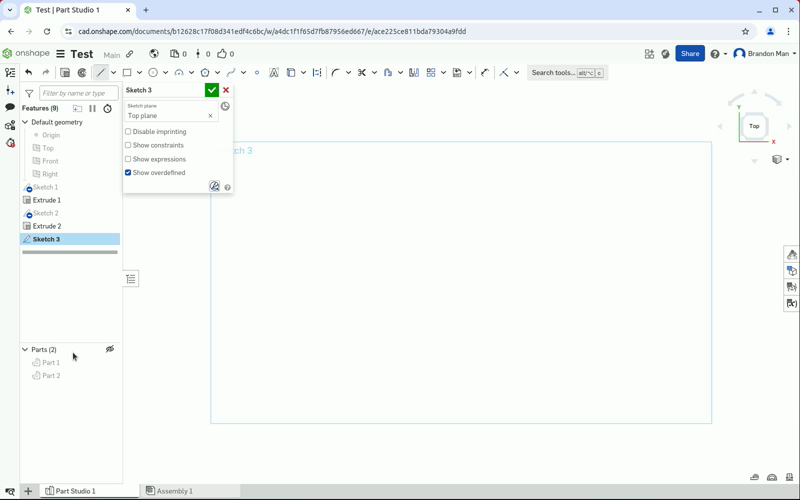
key_down(shift)
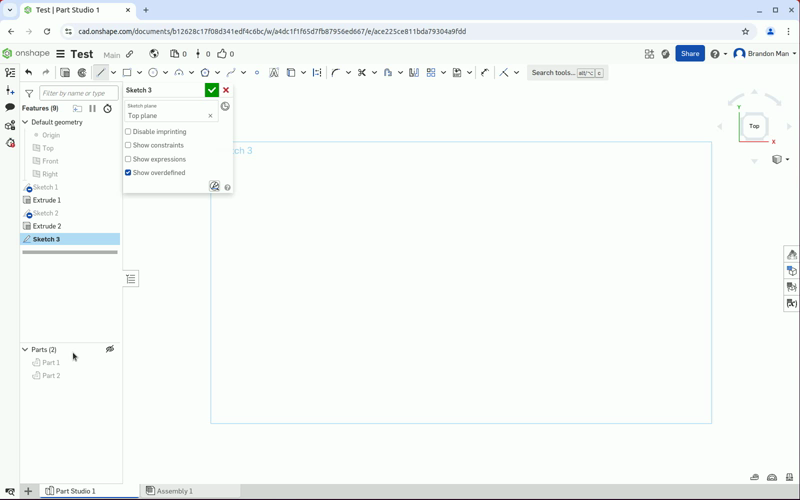
mouse_move(432, 307)
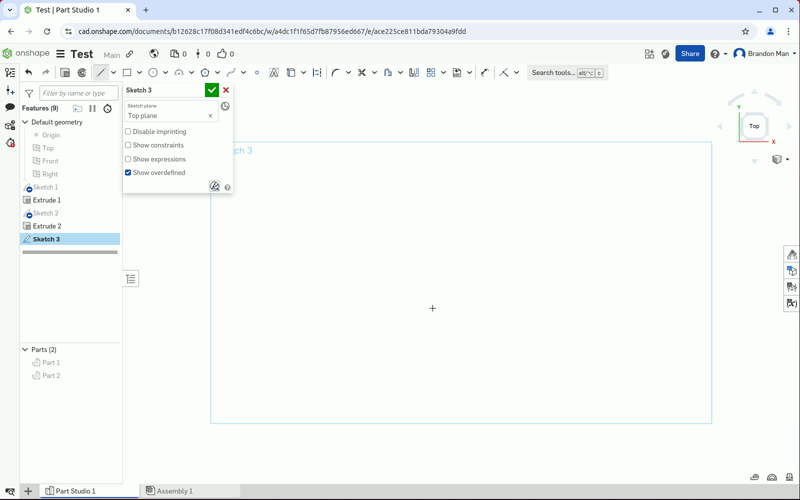
click(432, 307)
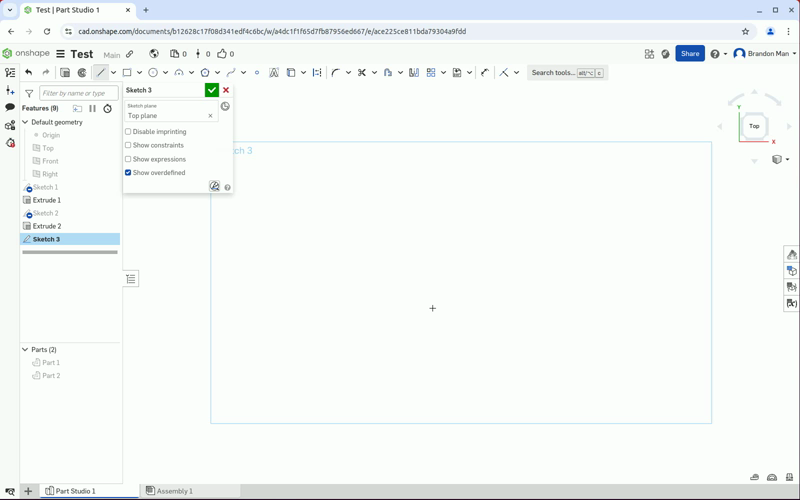
key_up(shift)
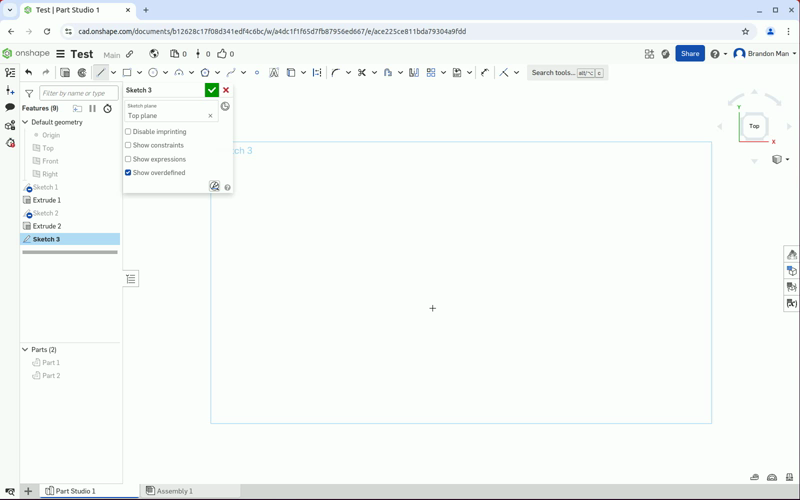
key_down(shift)
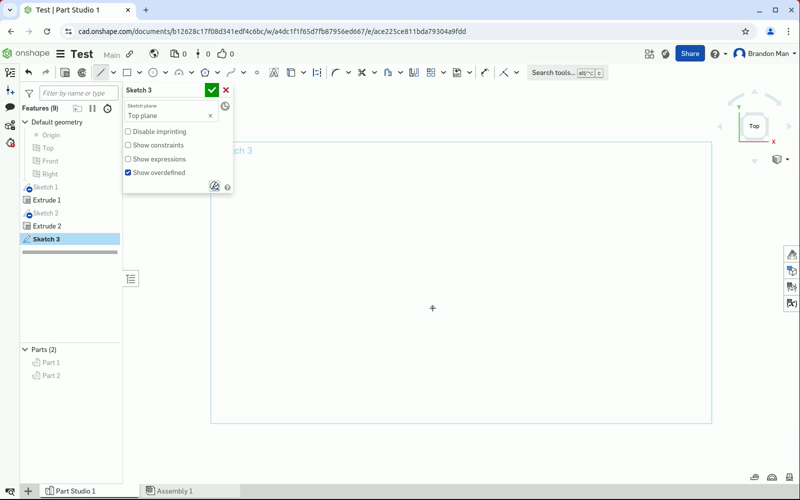
mouse_move(462, 307)
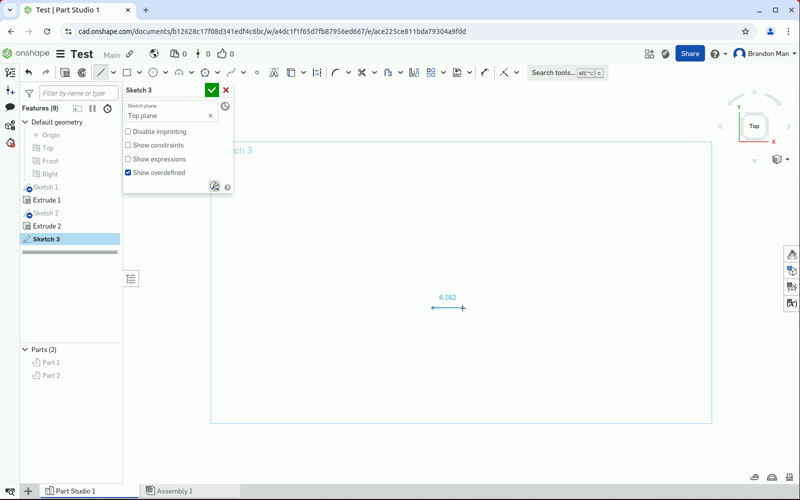
mouse_move(489, 307)
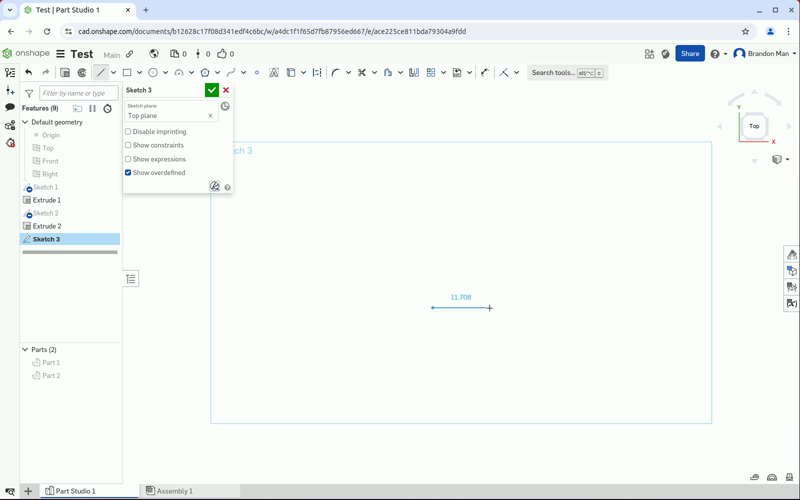
click(489, 307)
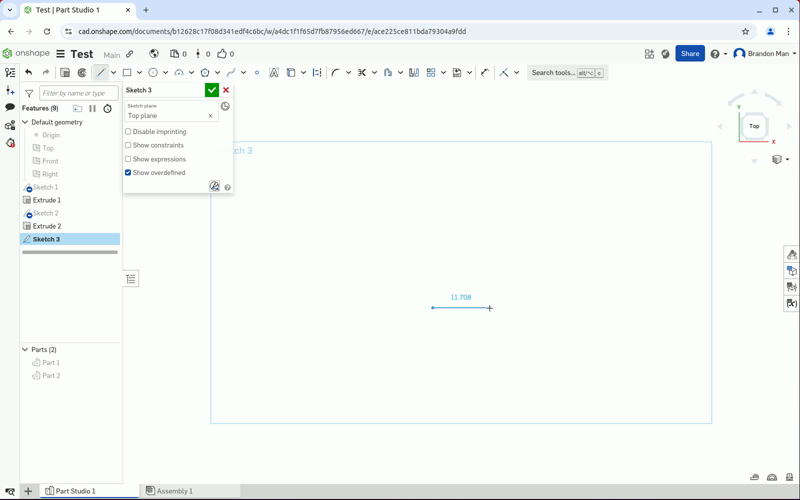
key_up(shift)
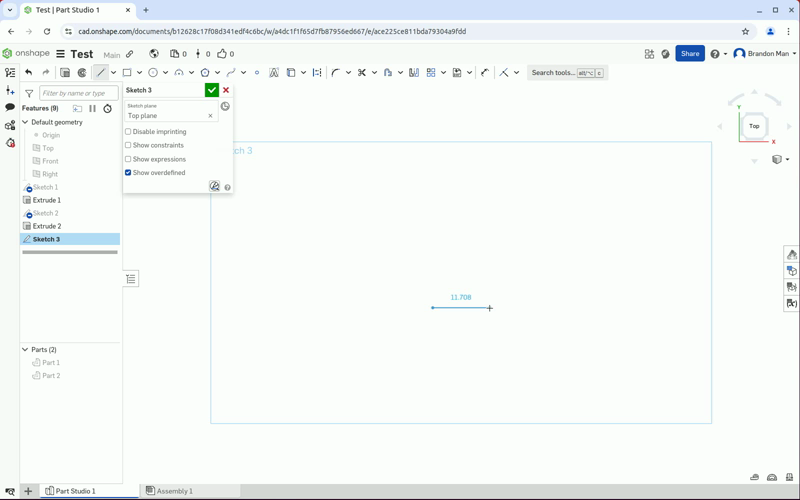
key(esc)
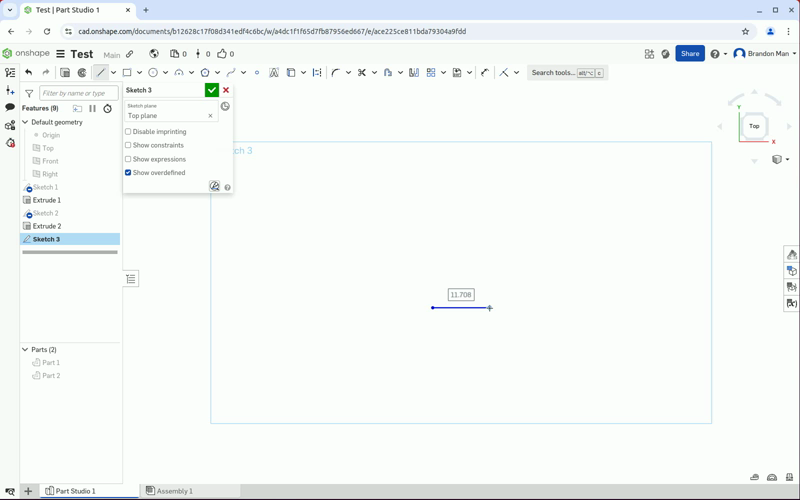
key(a)
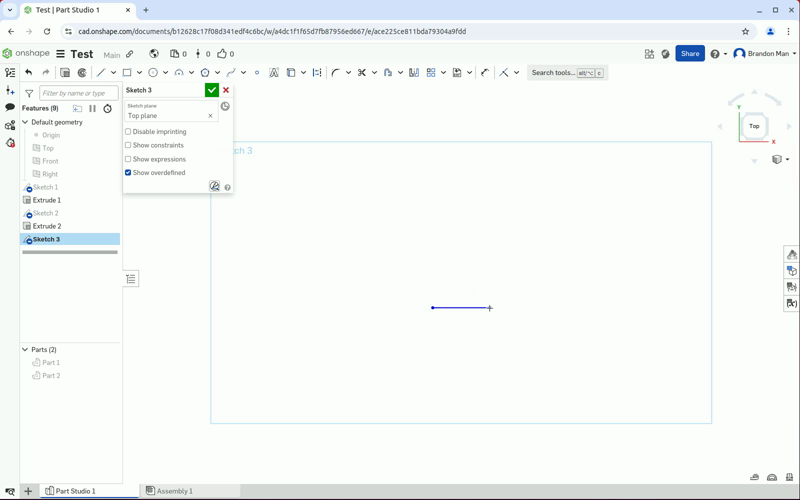
mouse_move(489, 307)
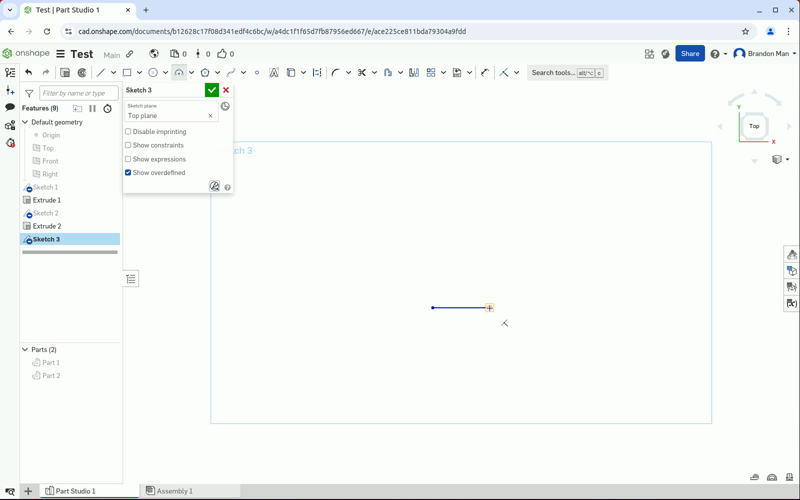
click(489, 307)
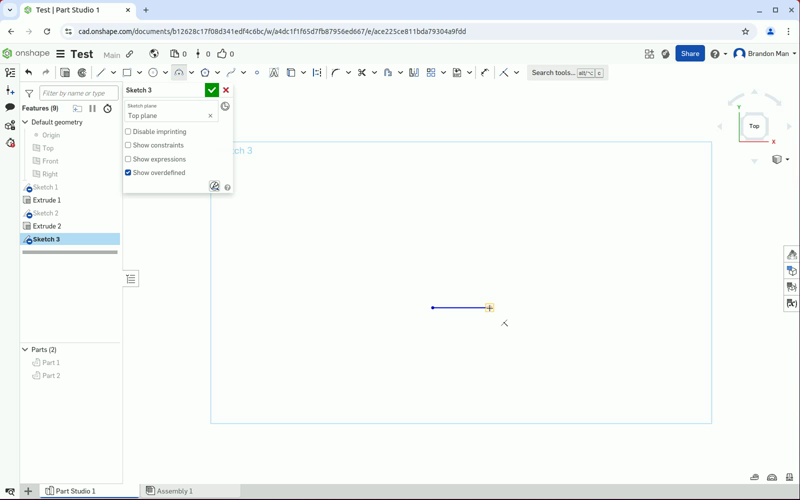
key_down(shift)
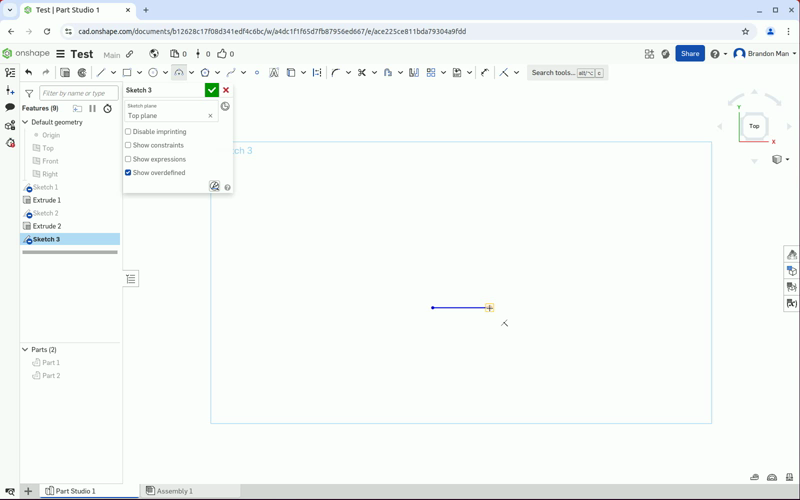
mouse_move(489, 258)
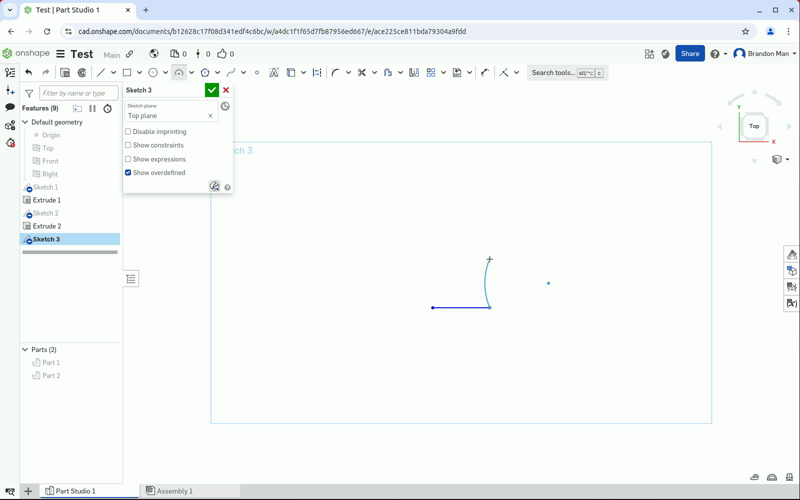
click(489, 258)
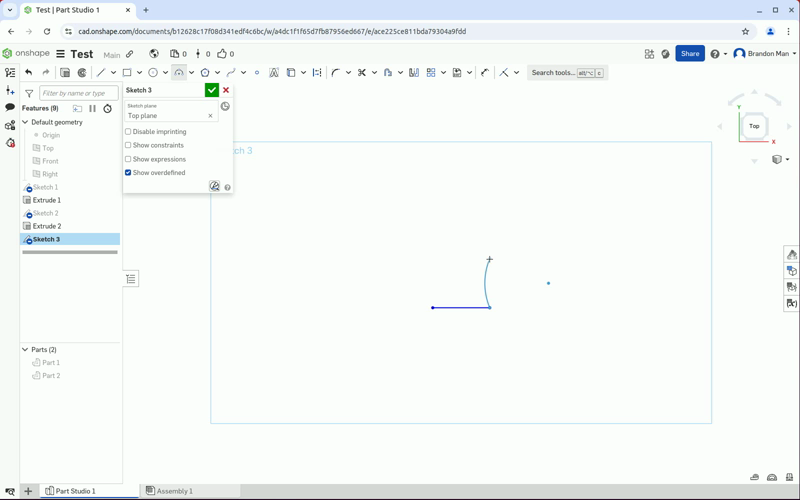
mouse_move(498, 283)
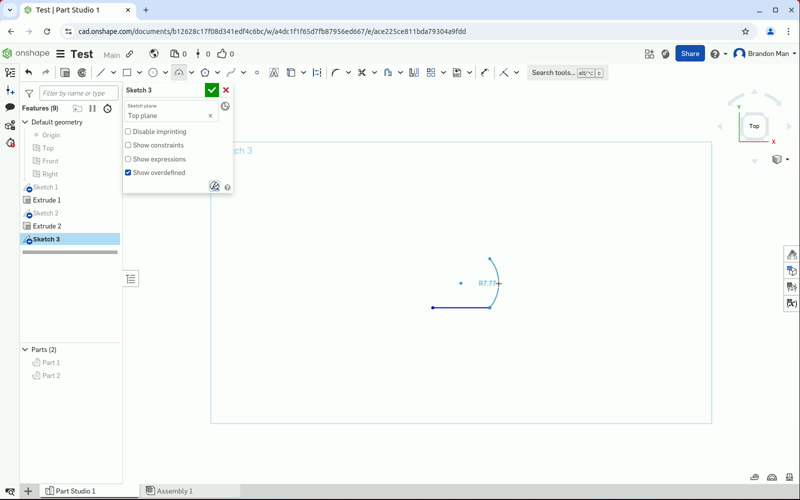
click(498, 283)
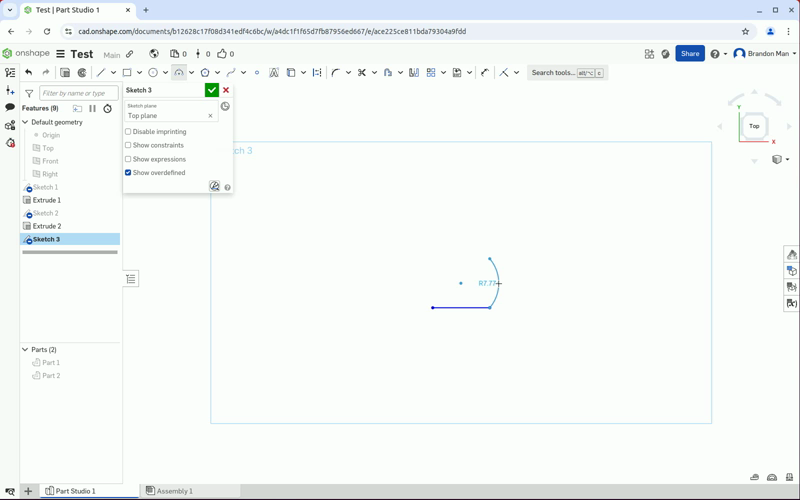
key_up(shift)
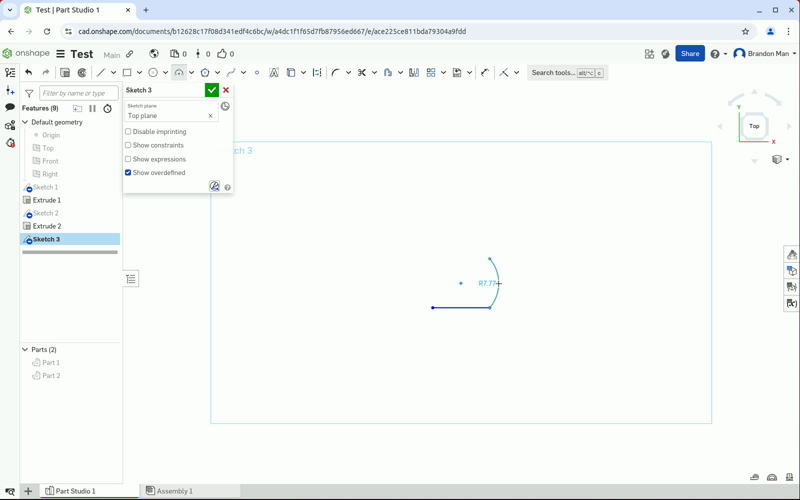
key(esc)
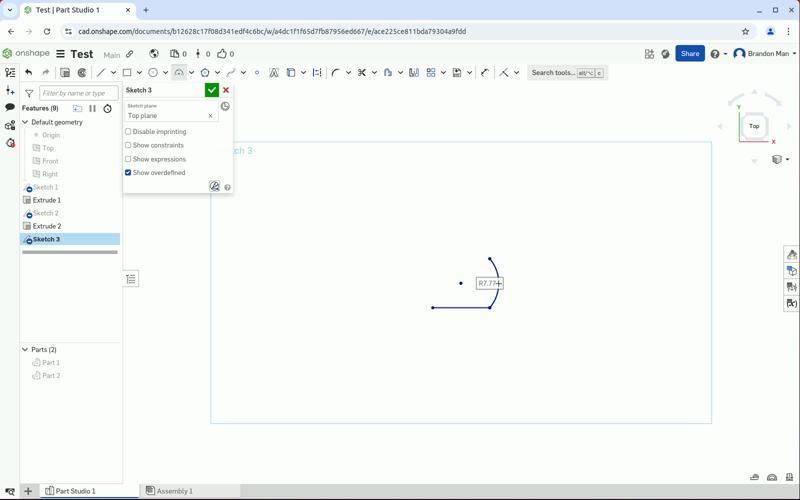
key(l)
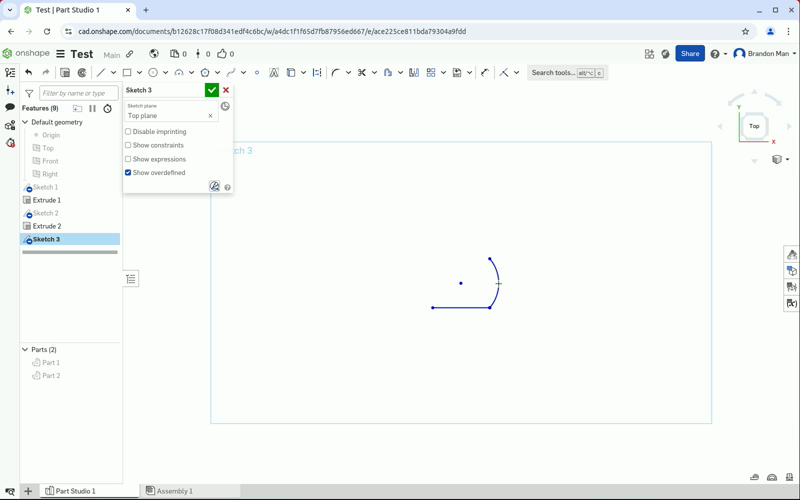
mouse_move(489, 258)
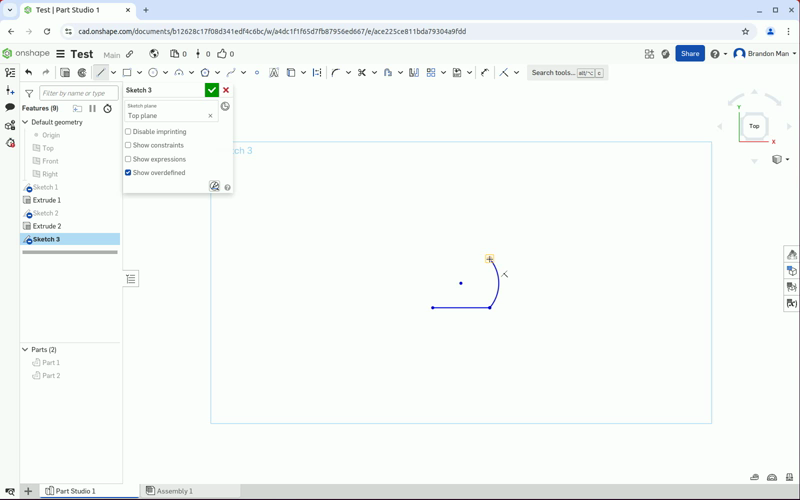
click(489, 258)
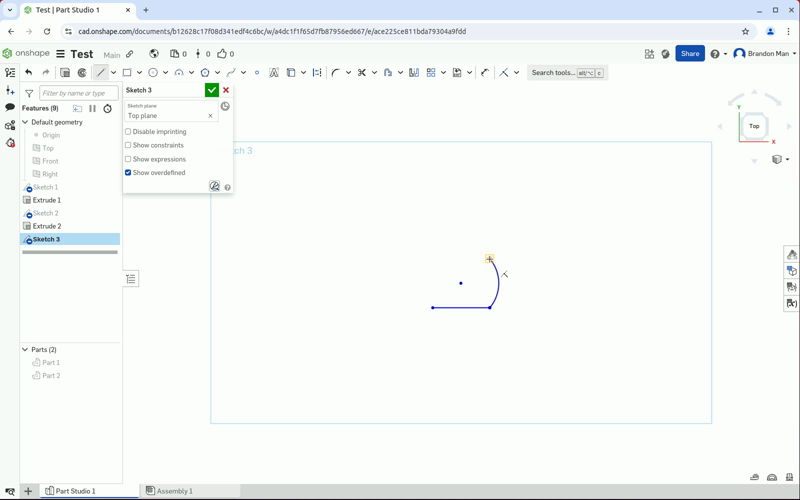
key_down(shift)
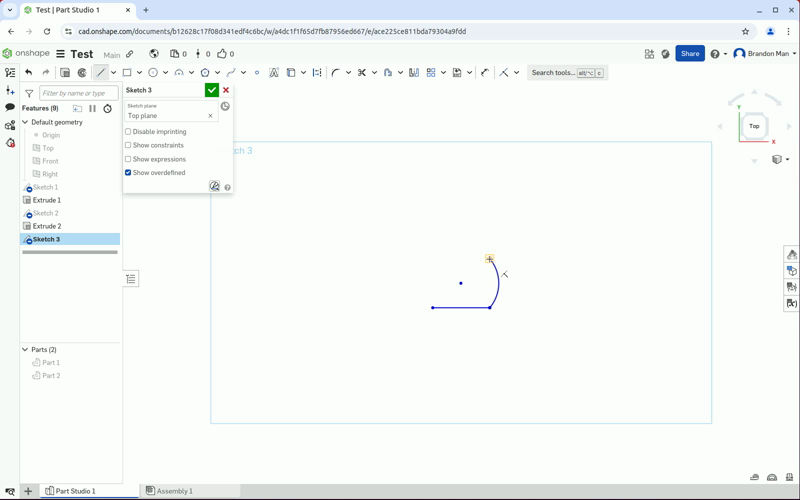
mouse_move(519, 258)
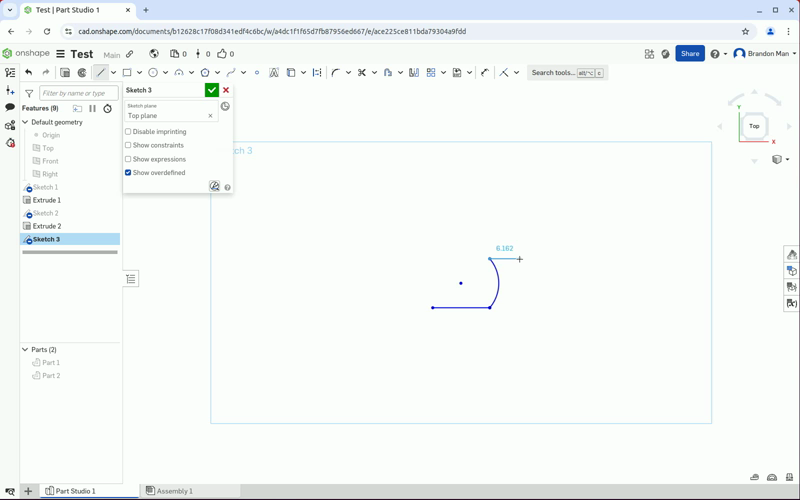
mouse_move(432, 258)
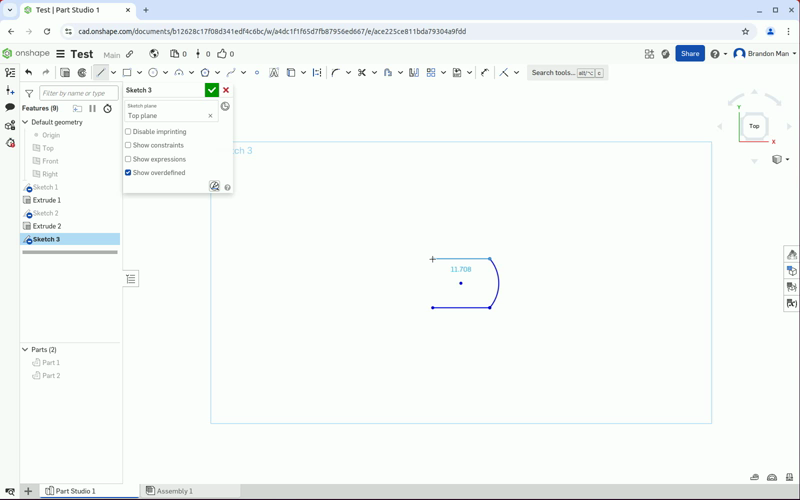
click(432, 258)
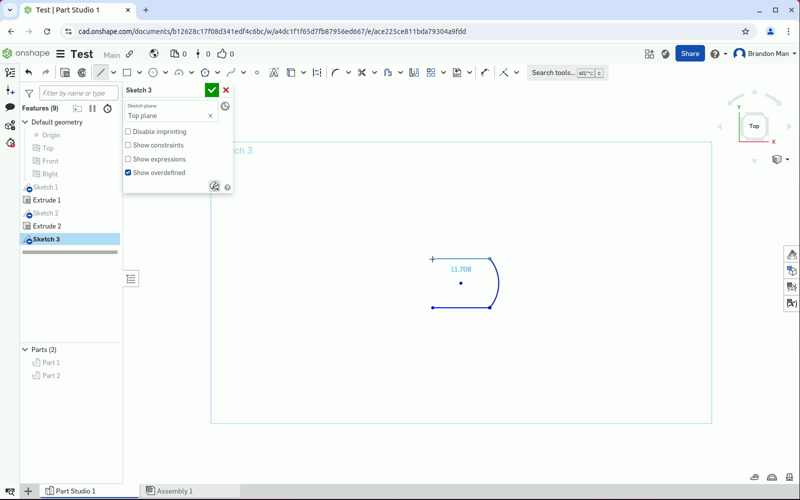
key_up(shift)
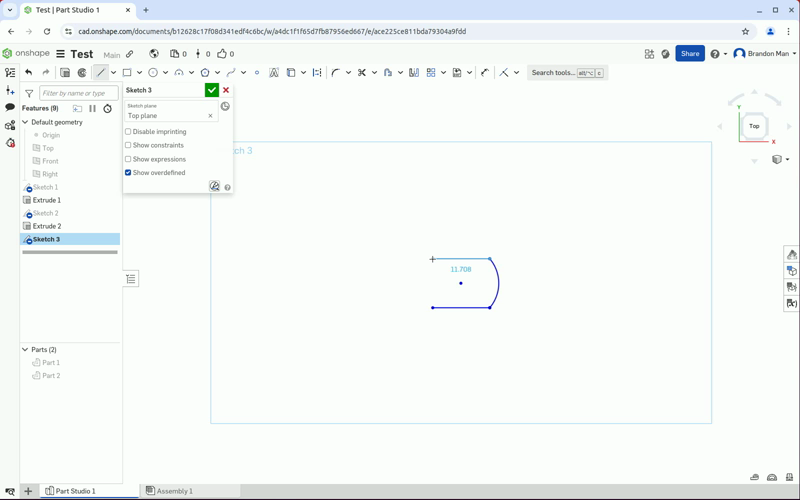
key(esc)
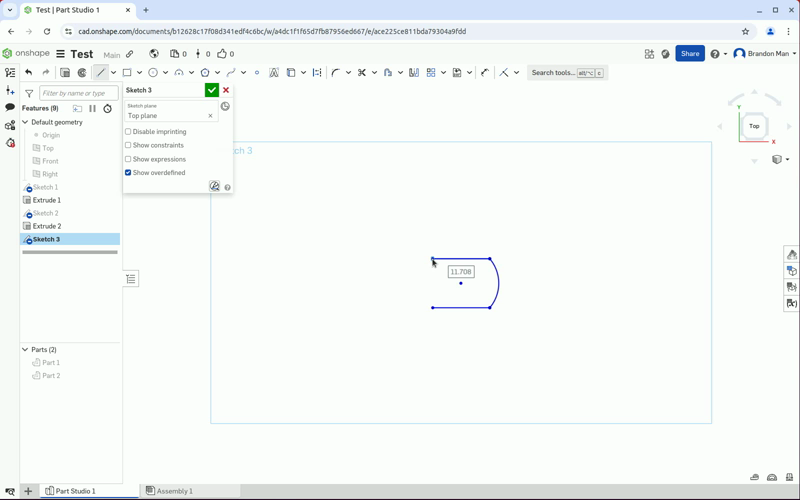
key(a)
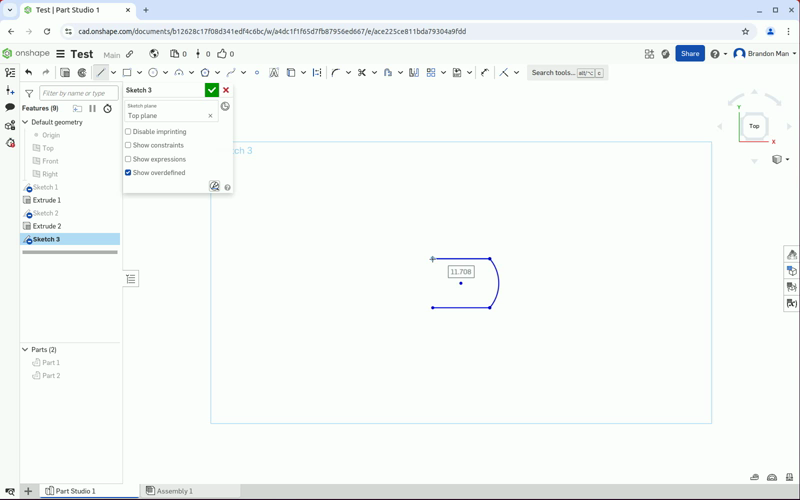
mouse_move(432, 258)
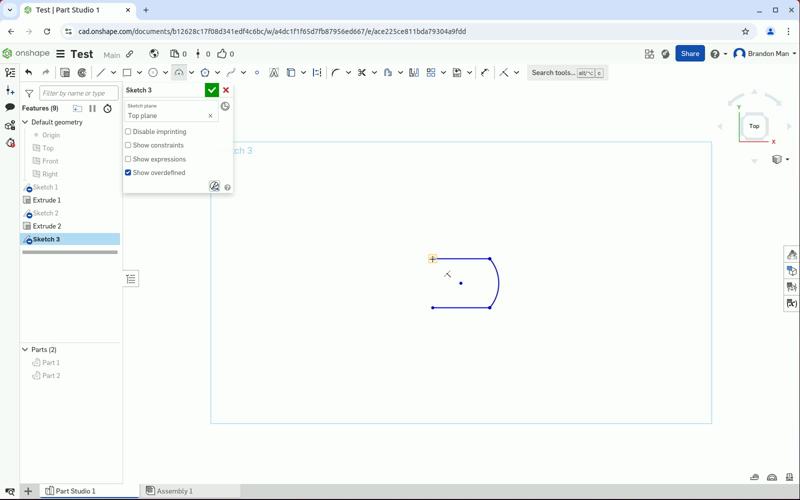
click(432, 258)
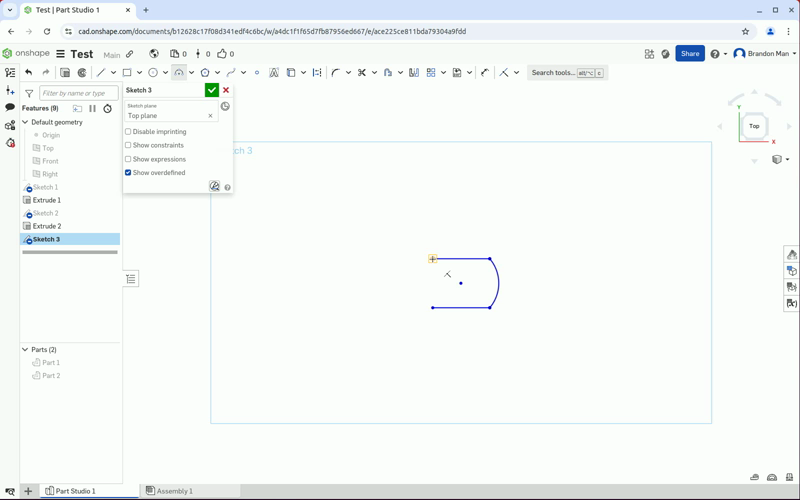
mouse_move(432, 307)
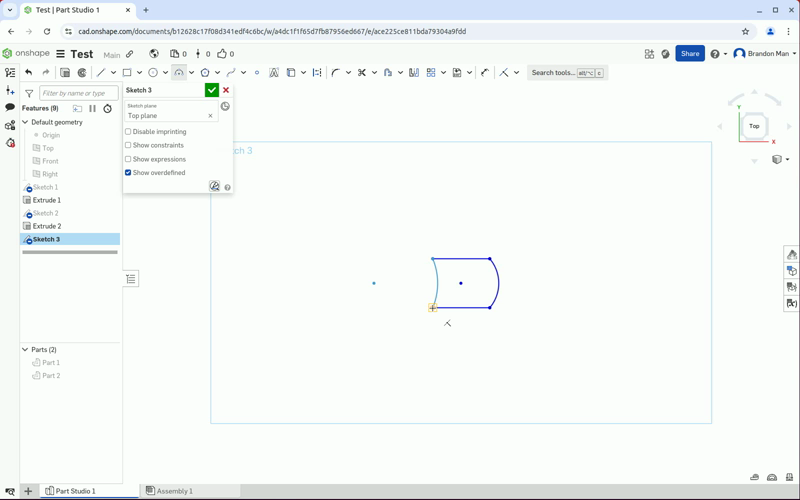
click(432, 307)
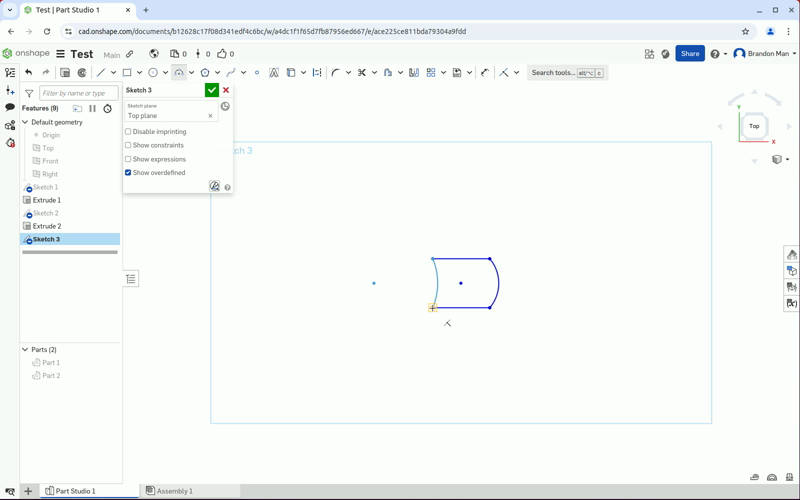
key_down(shift)
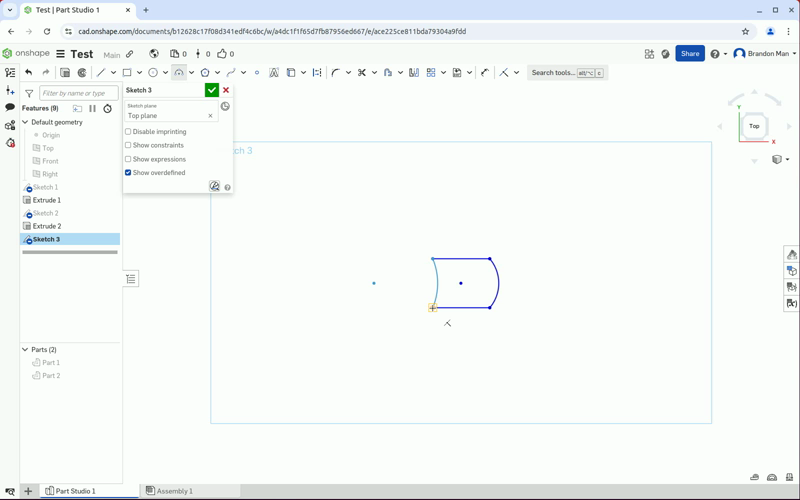
mouse_move(423, 283)
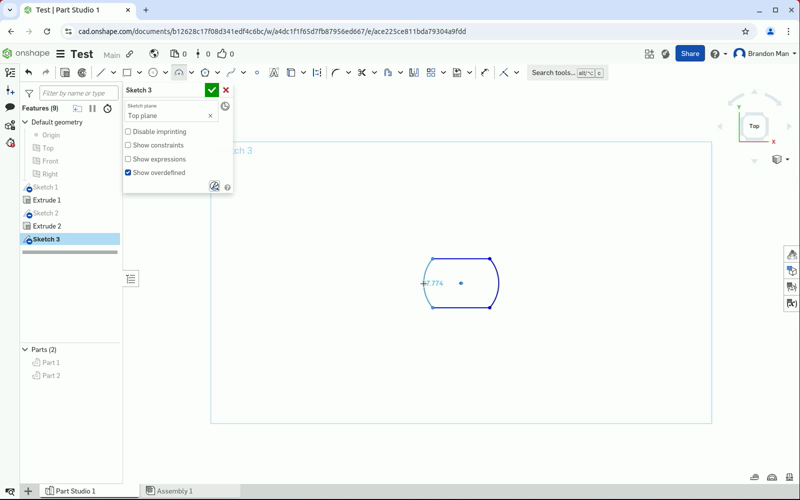
click(423, 283)
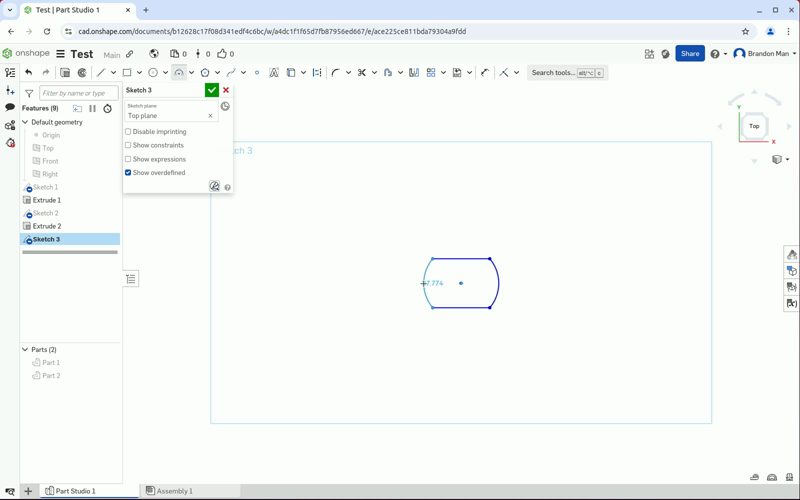
key_up(shift)
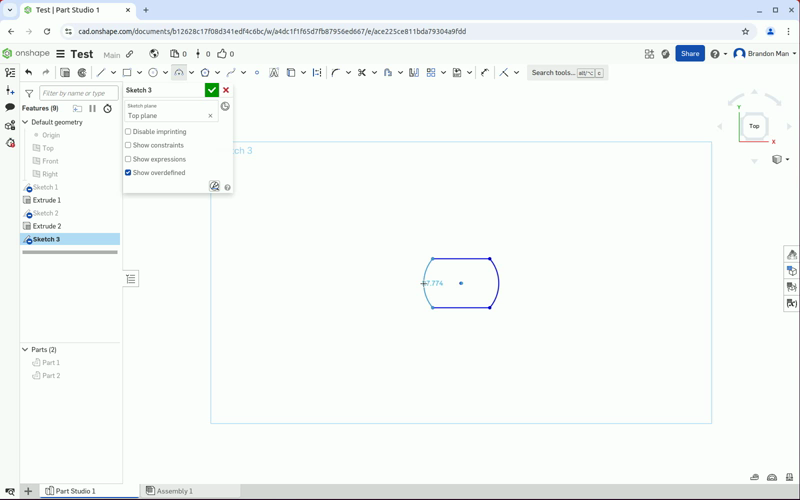
key(esc)
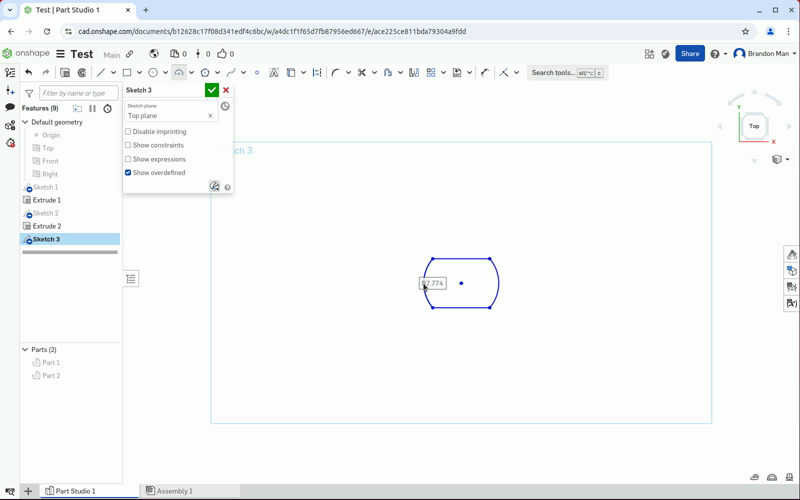
key(c)
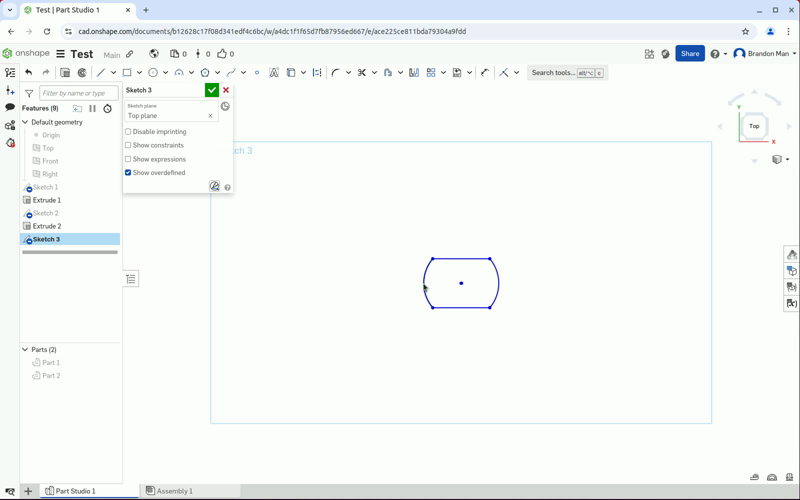
key_down(shift)
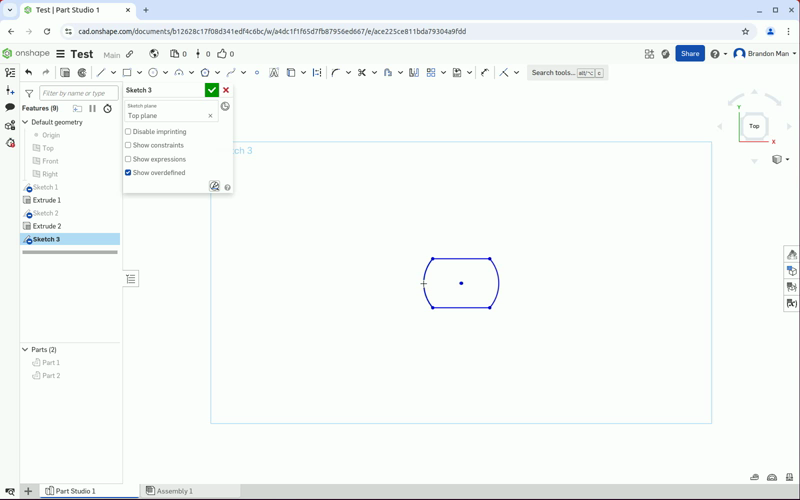
mouse_move(461, 283)
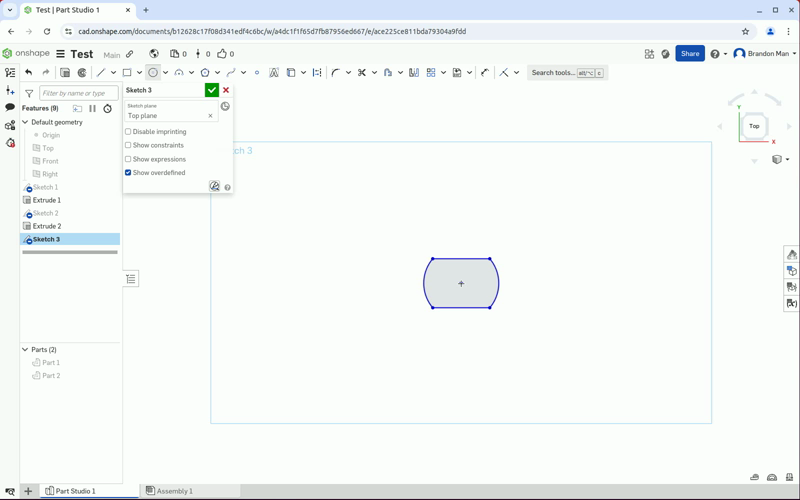
click(461, 283)
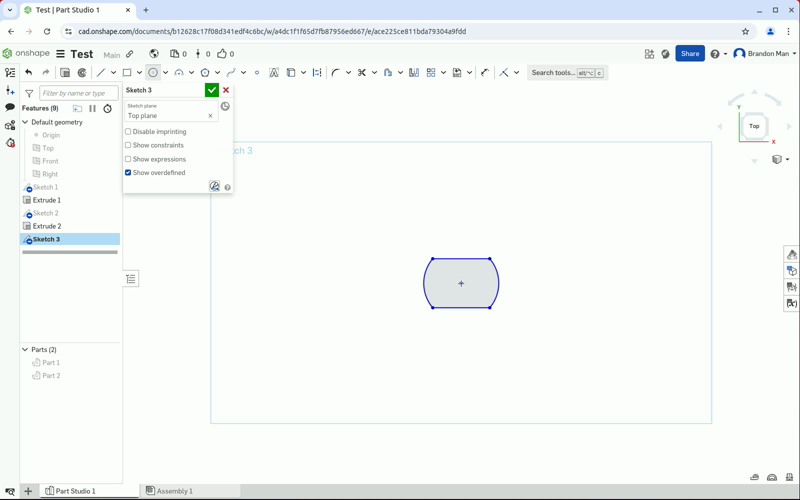
key_up(shift)
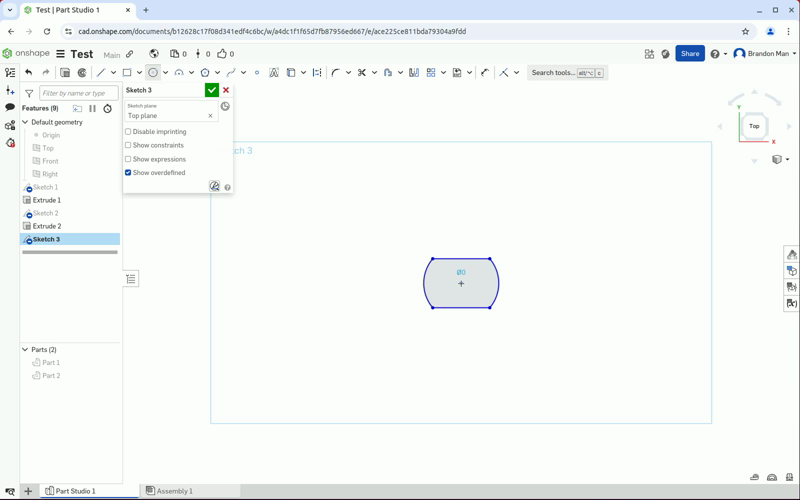
mouse_move(479, 283)
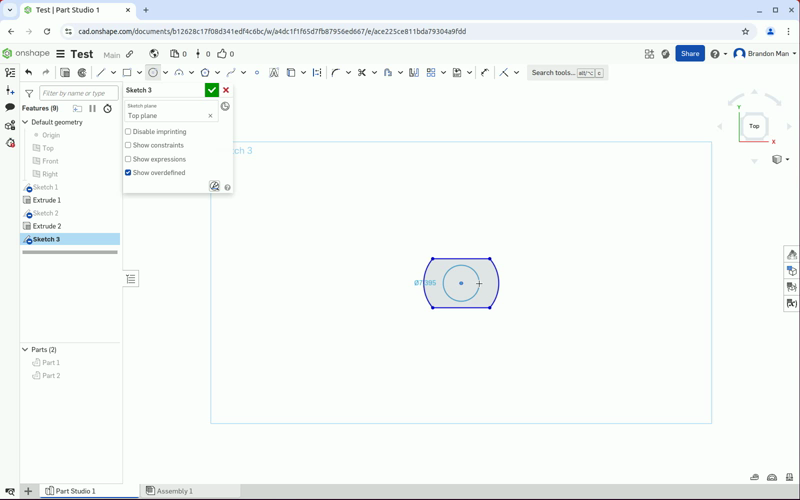
click(479, 283)
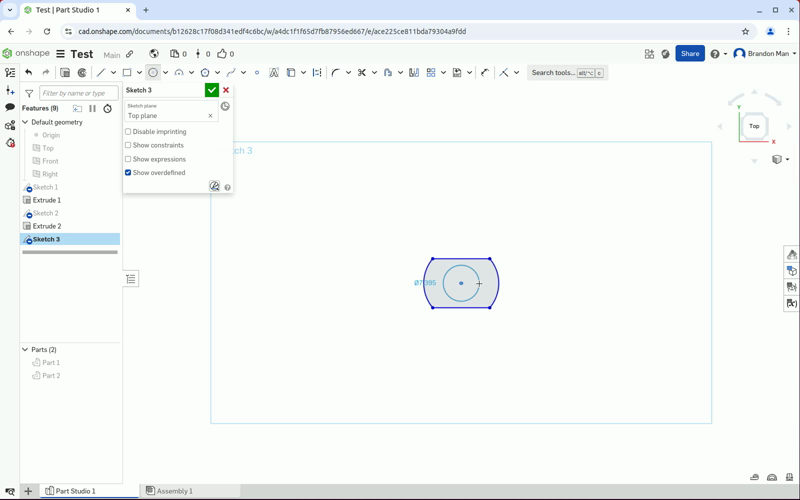
key(esc)
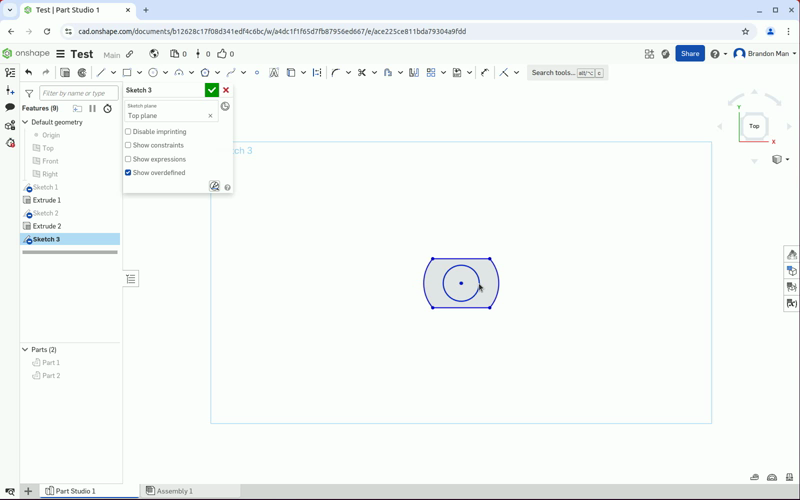
mouse_move(440, 273)
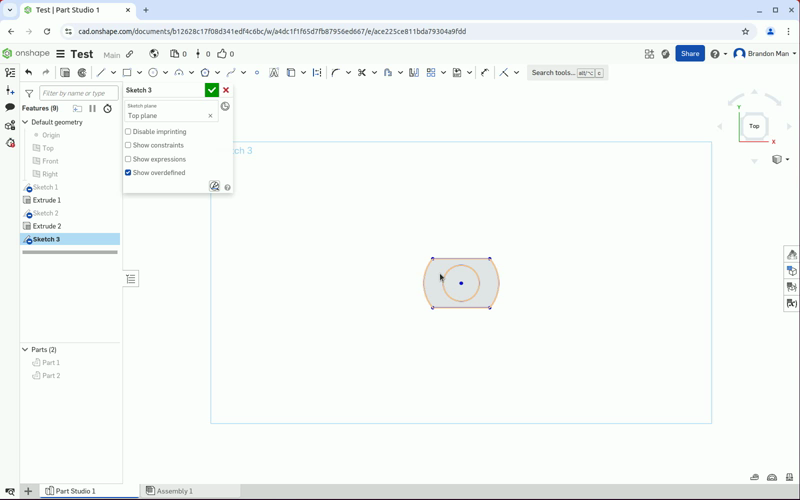
click(440, 273)
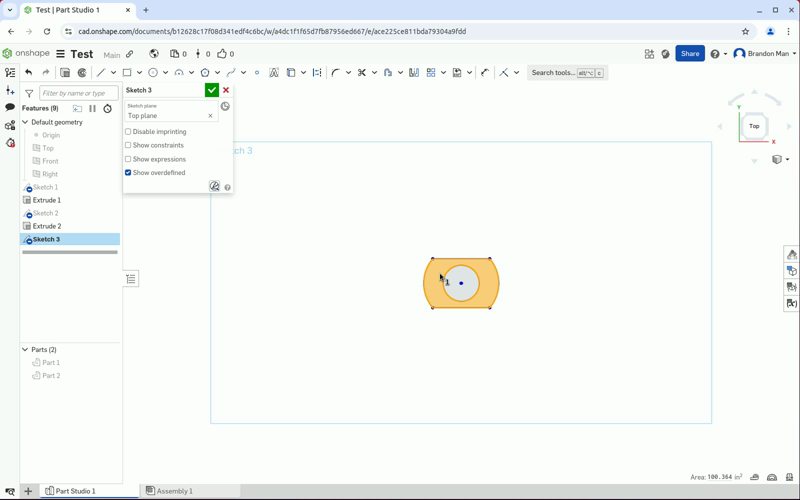
mouse_move(73, 352)
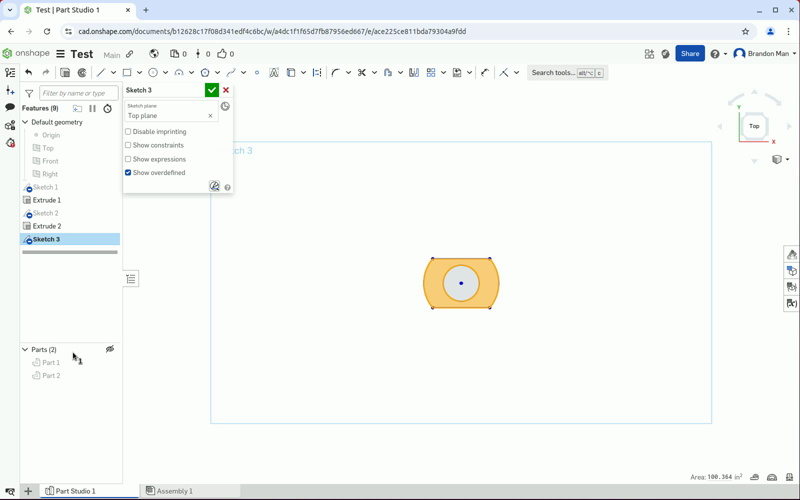
key(shift+y)
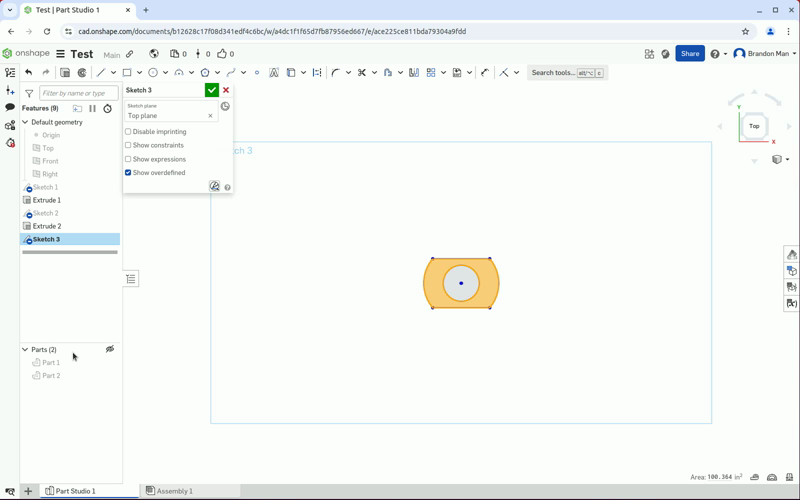
key(shift+e)
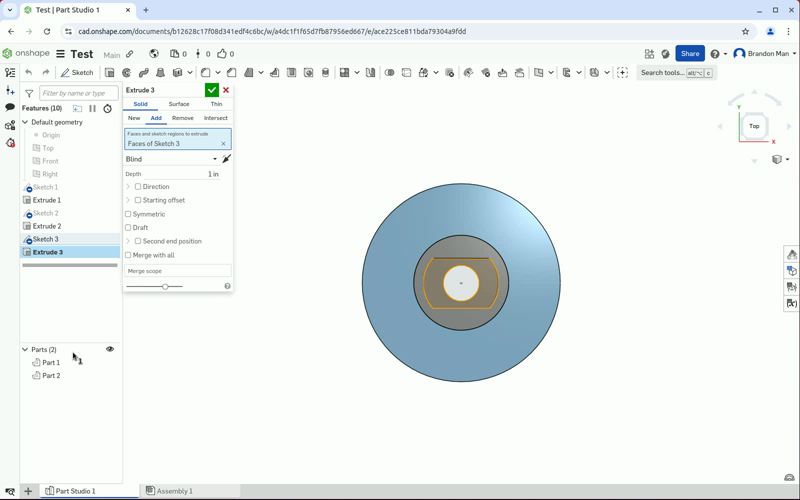
mouse_move(143, 106)
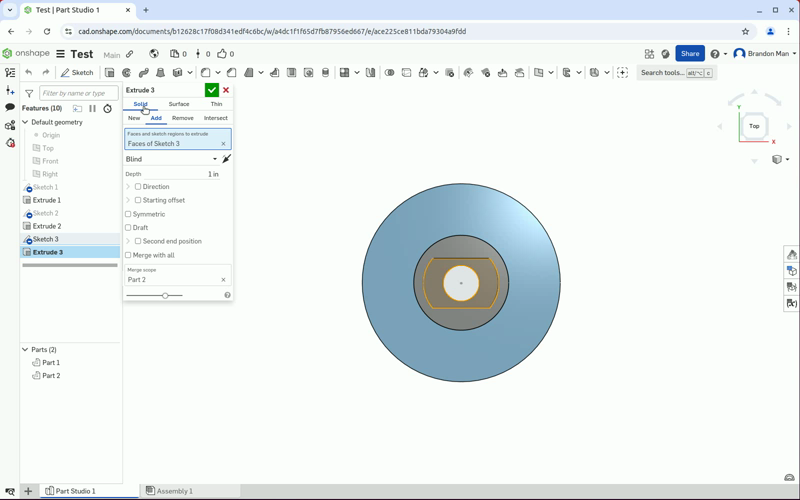
click(143, 106)
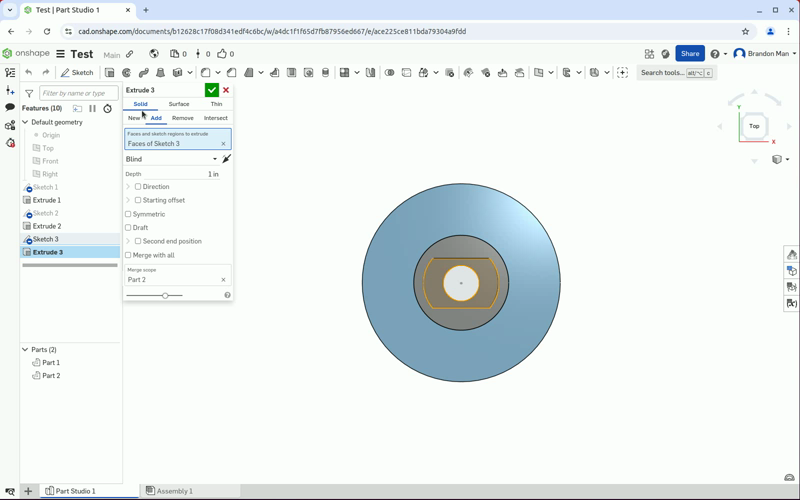
mouse_move(137, 120)
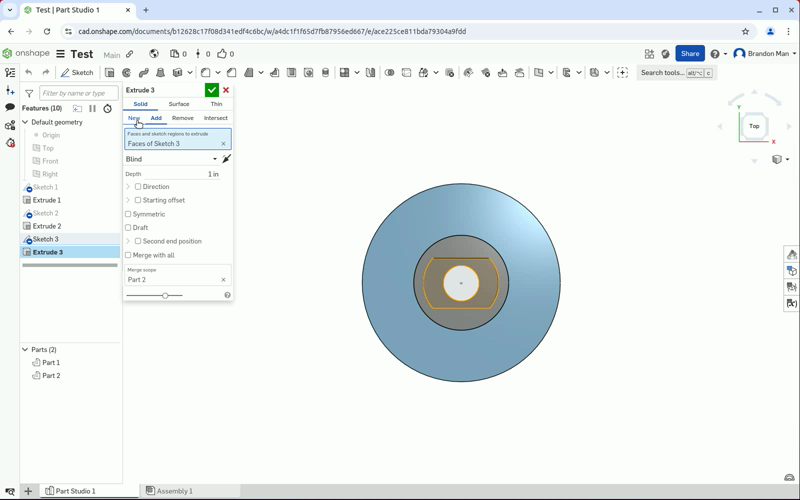
click(137, 120)
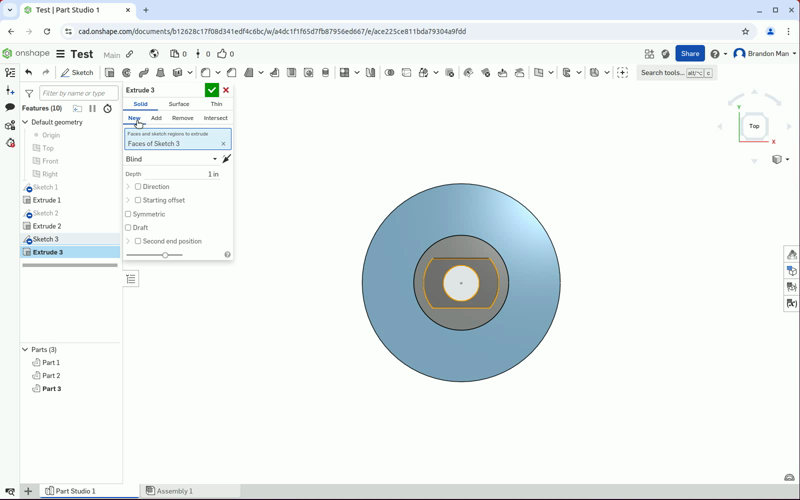
key(tab, 4)
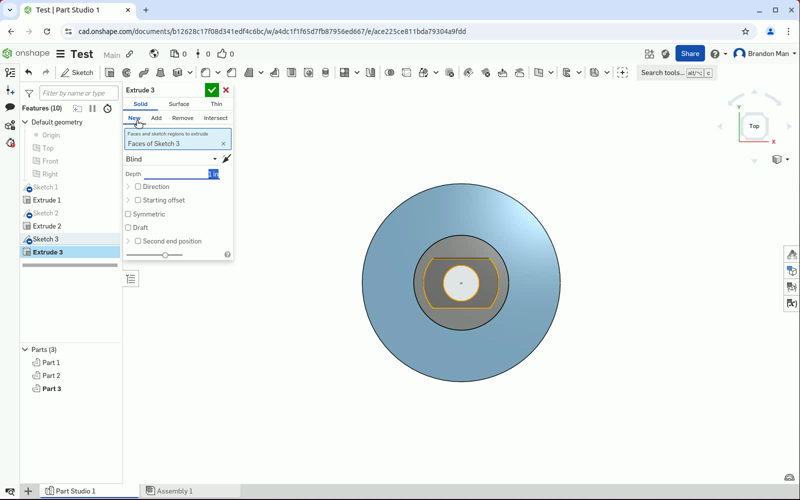
text(3.851)
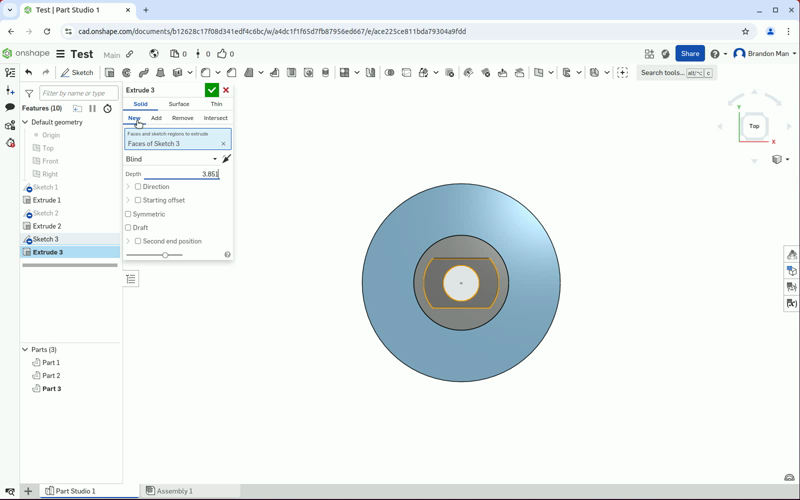
key(enter)
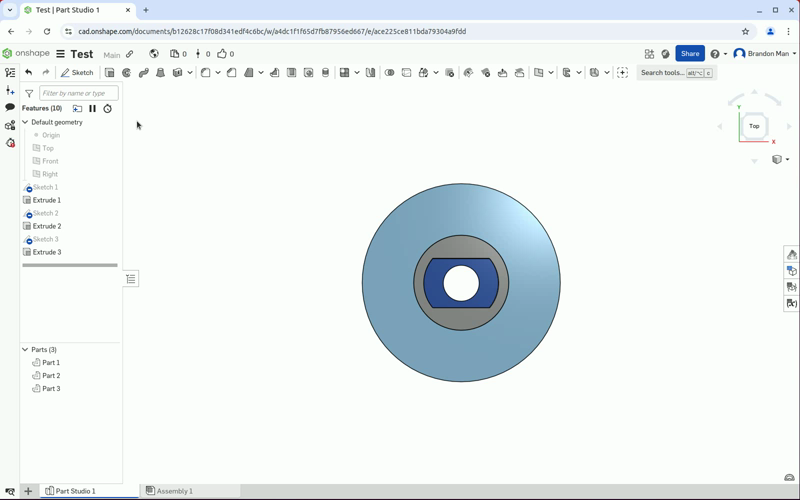
key(shift+h)
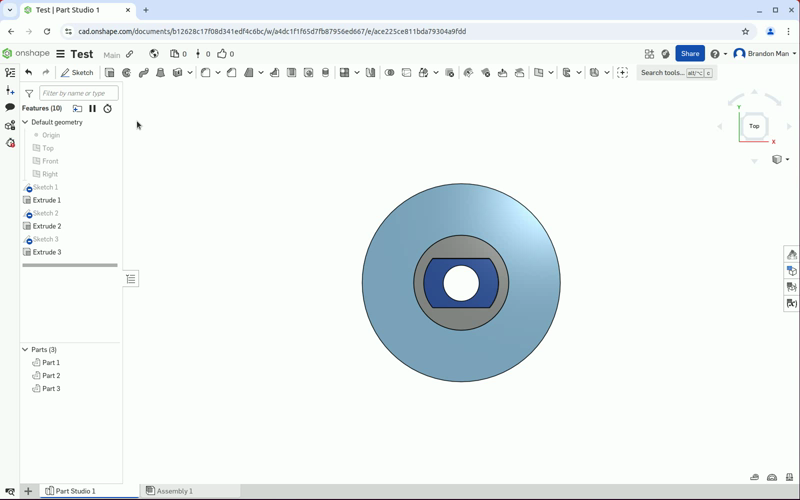
key(shift+h)
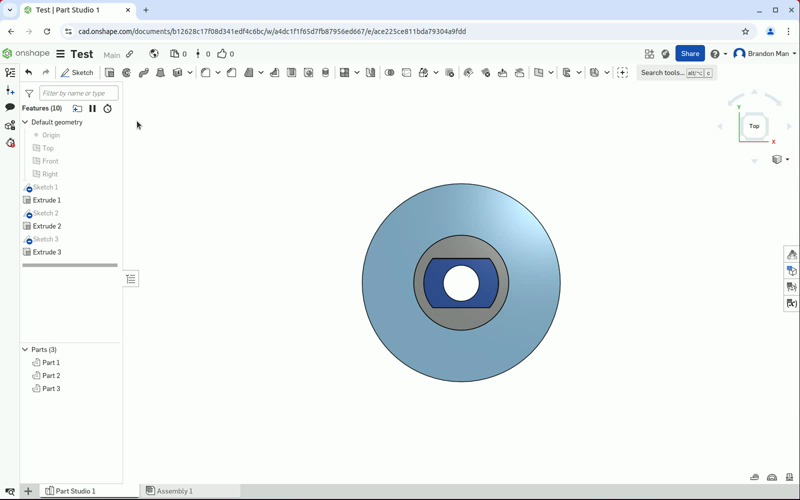
mouse_move(73, 189)
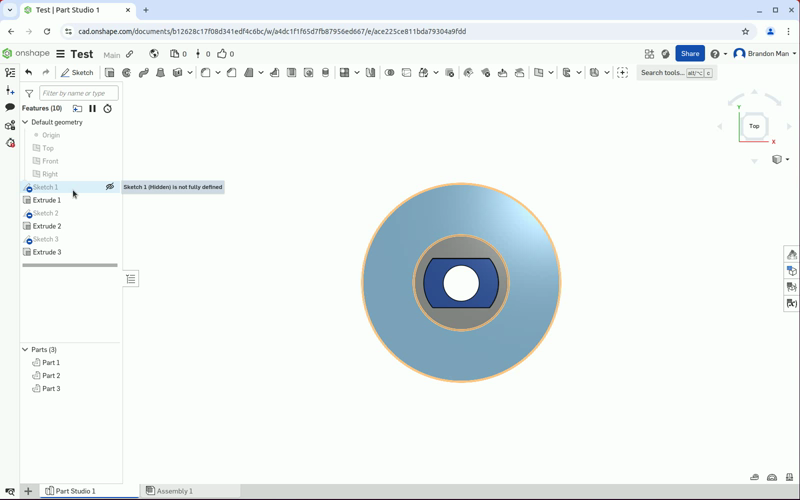
click(73, 189)
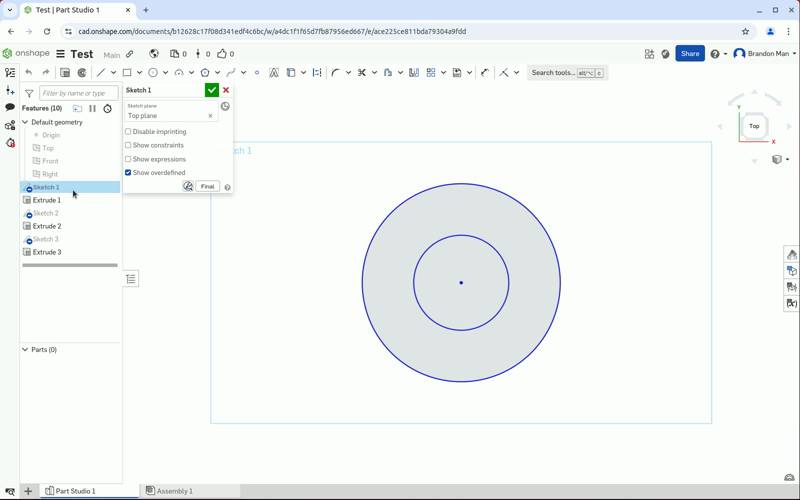
mouse_move(229, 92)
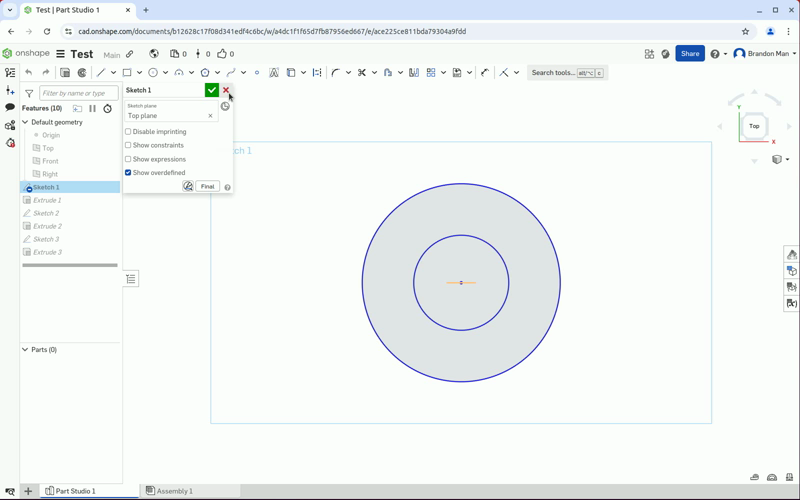
click(229, 92)
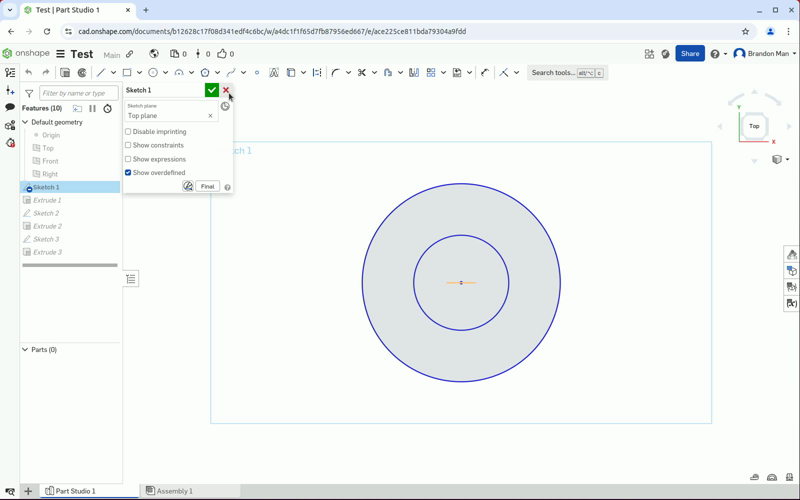
key(shift+s)
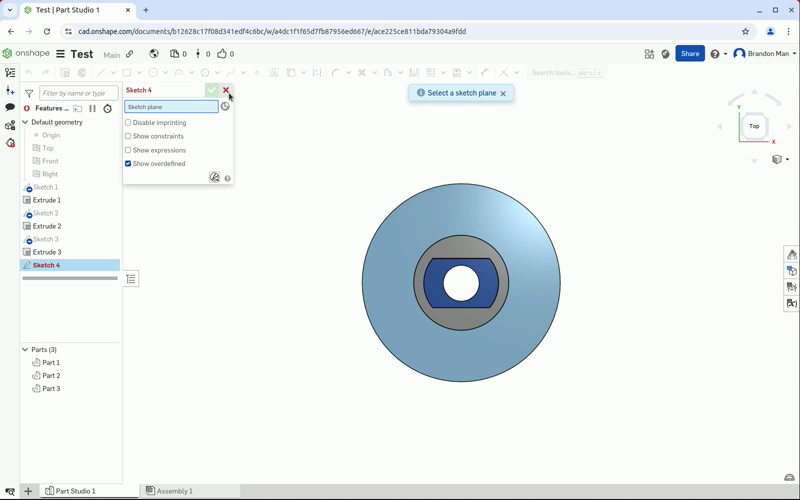
mouse_move(73, 150)
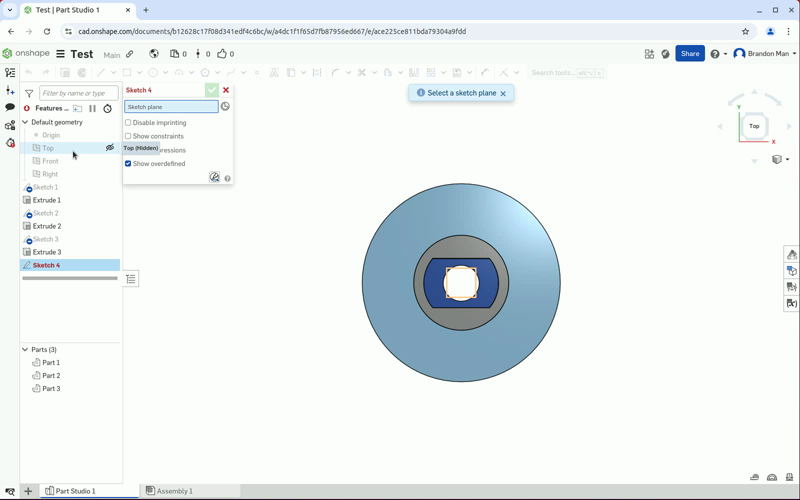
click(73, 150)
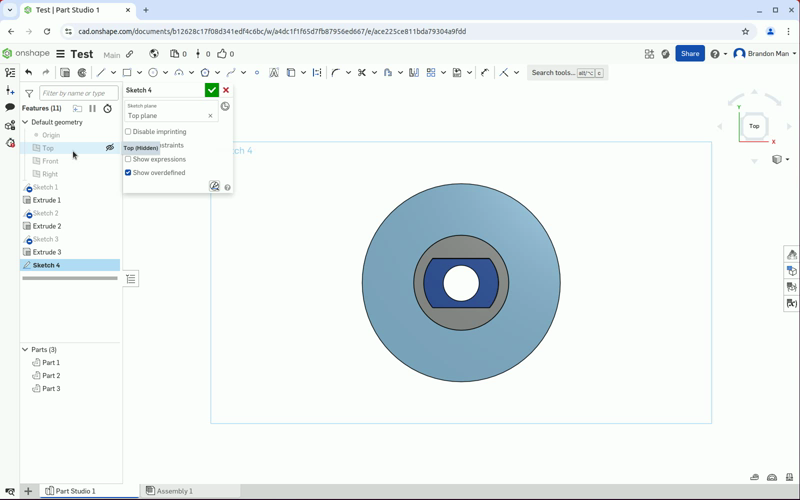
mouse_move(73, 352)
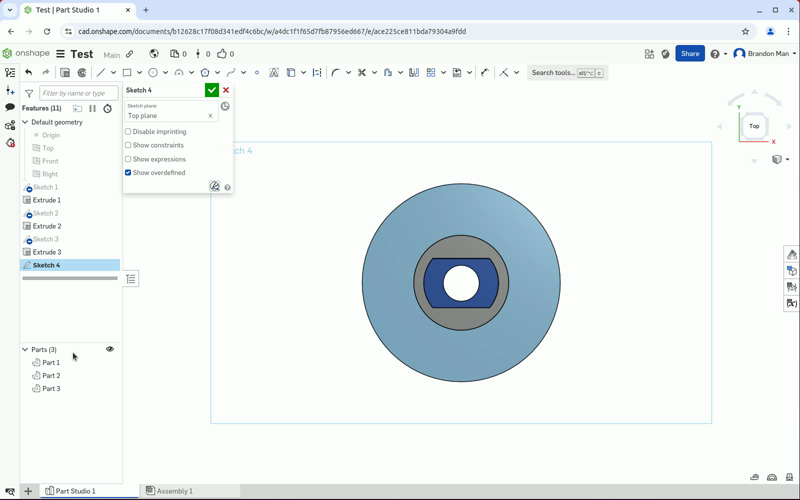
key(y)
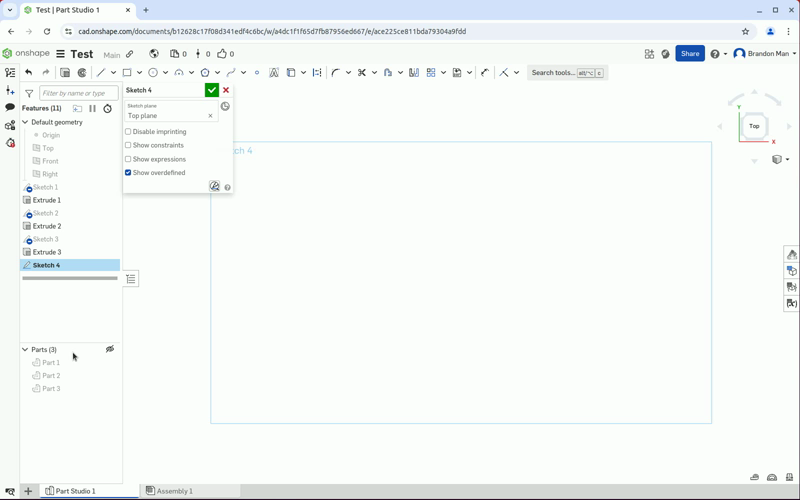
key(c)
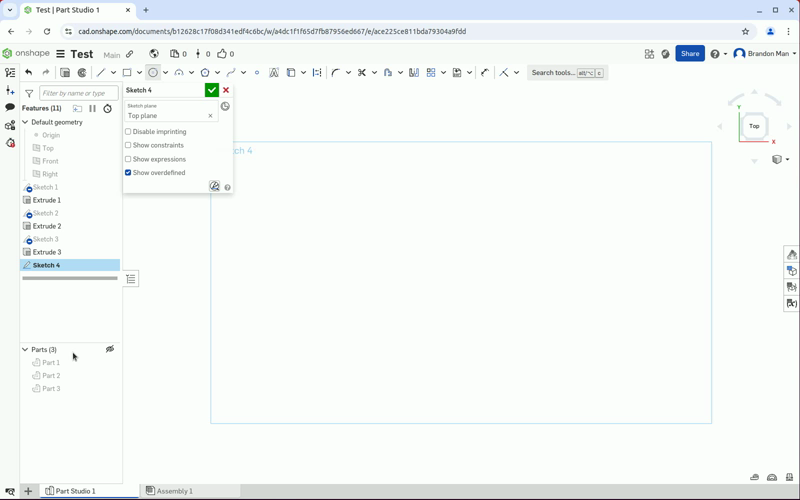
key_down(shift)
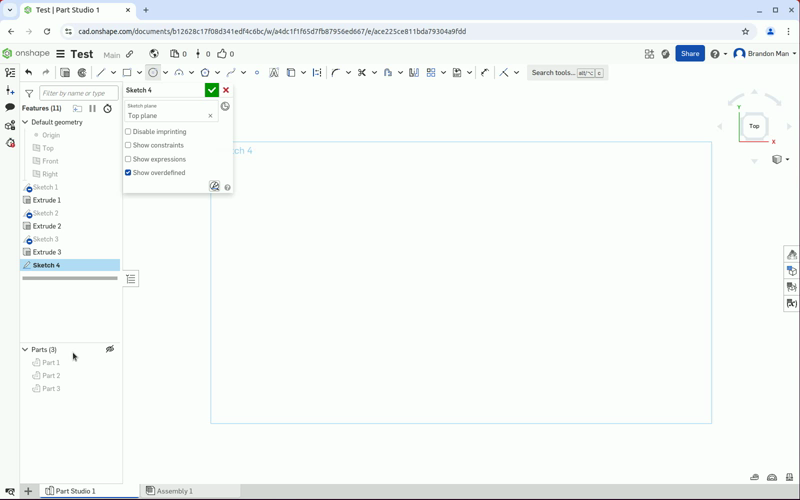
mouse_move(461, 282)
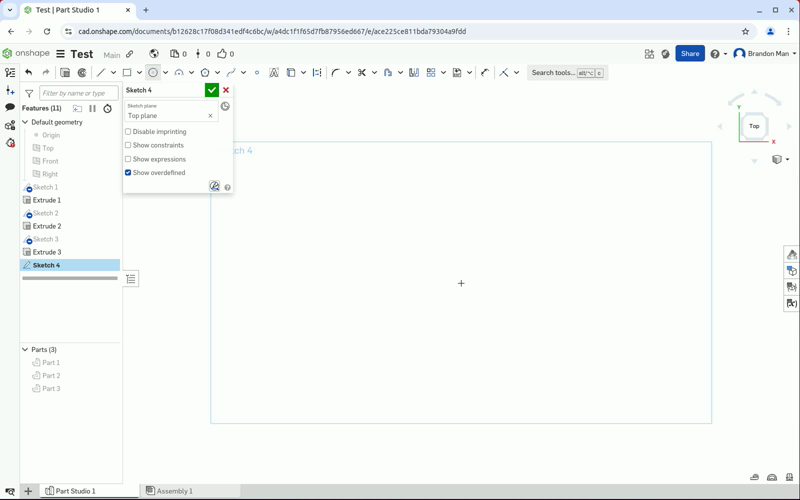
click(461, 282)
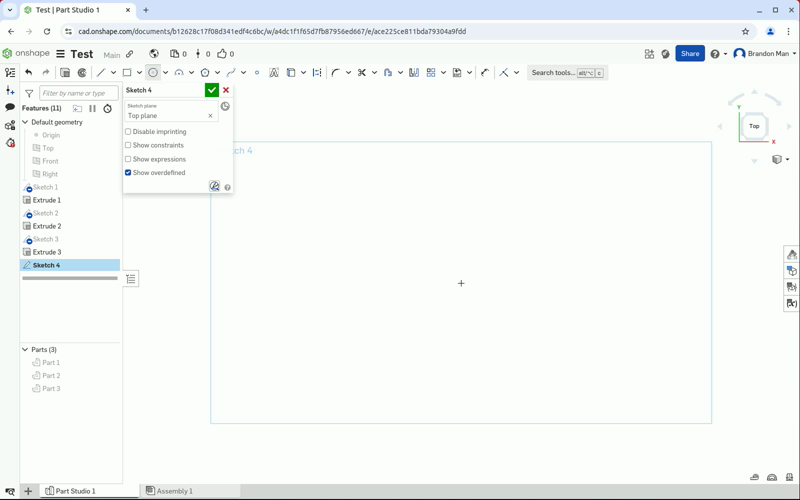
key_up(shift)
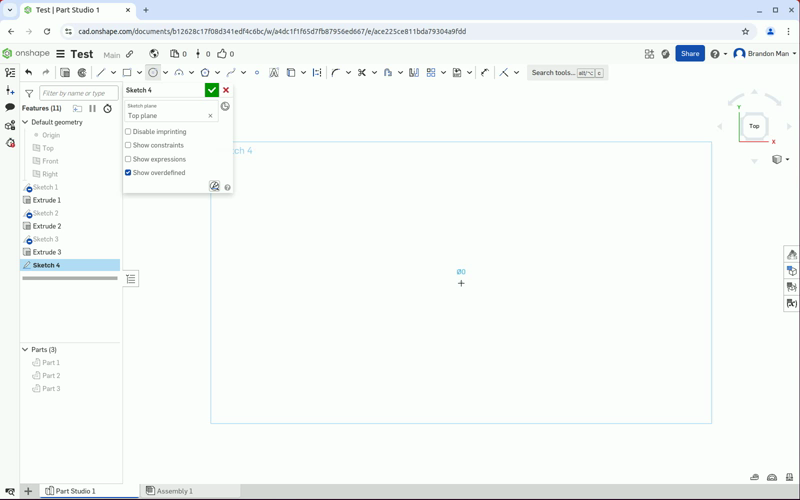
mouse_move(508, 282)
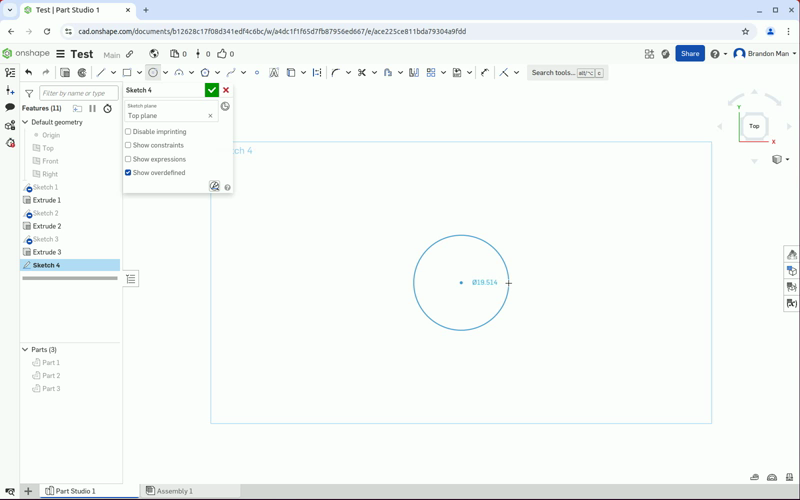
click(508, 282)
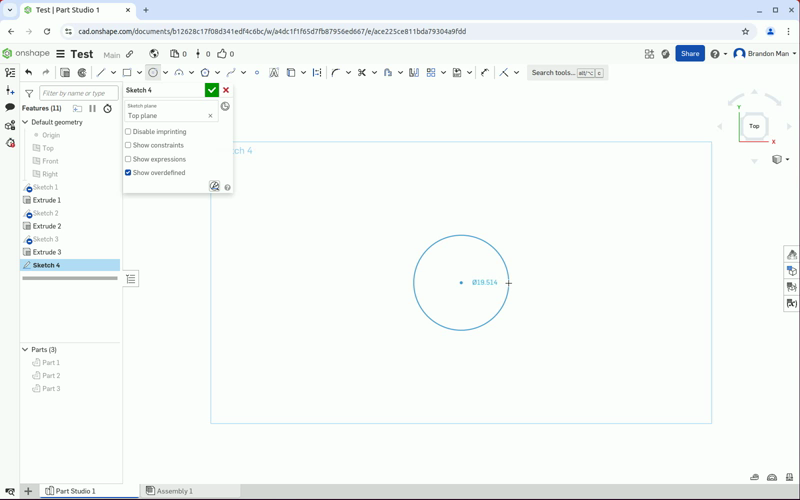
key(esc)
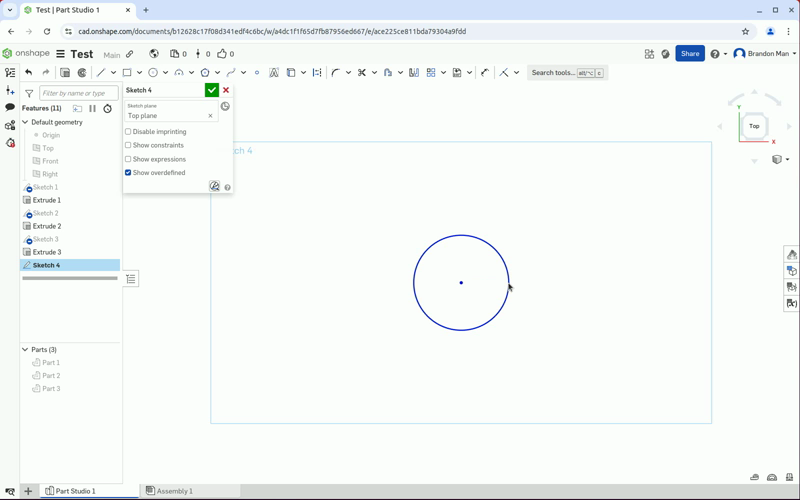
key(l)
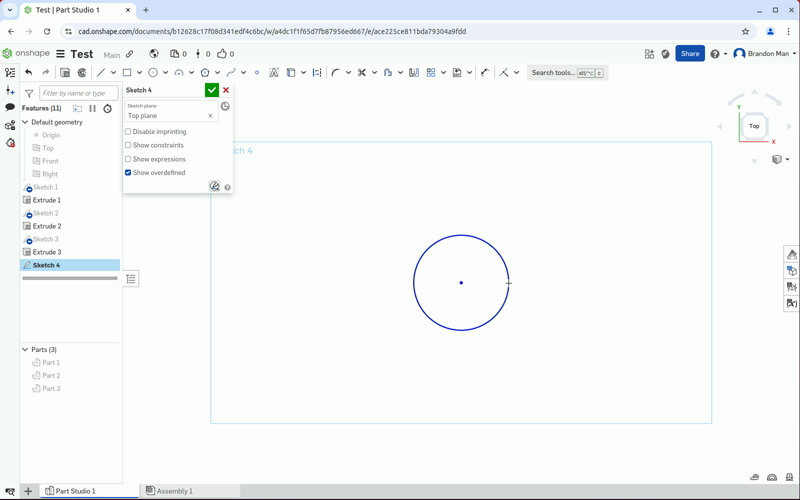
key_down(shift)
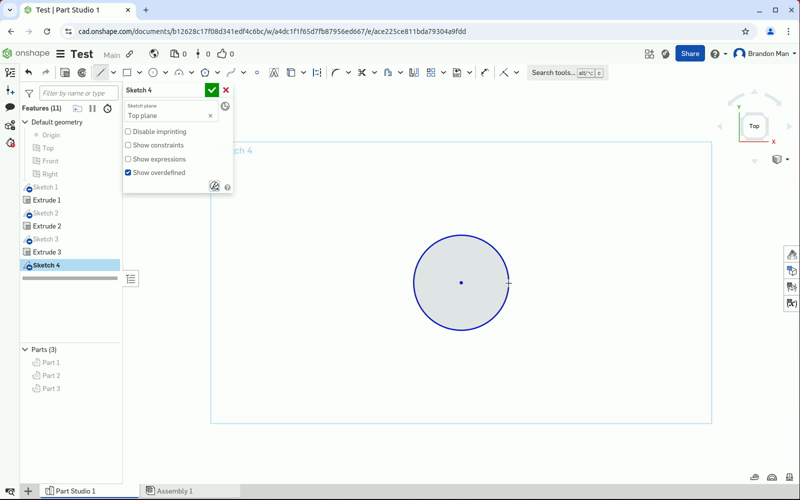
mouse_move(432, 307)
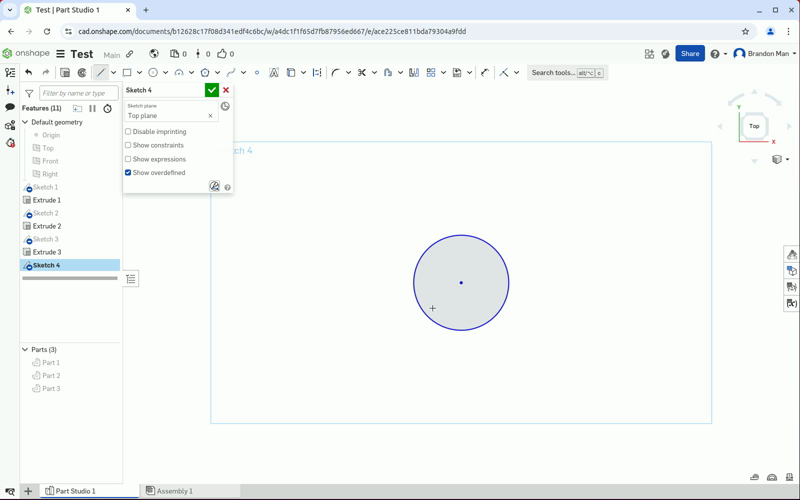
click(432, 307)
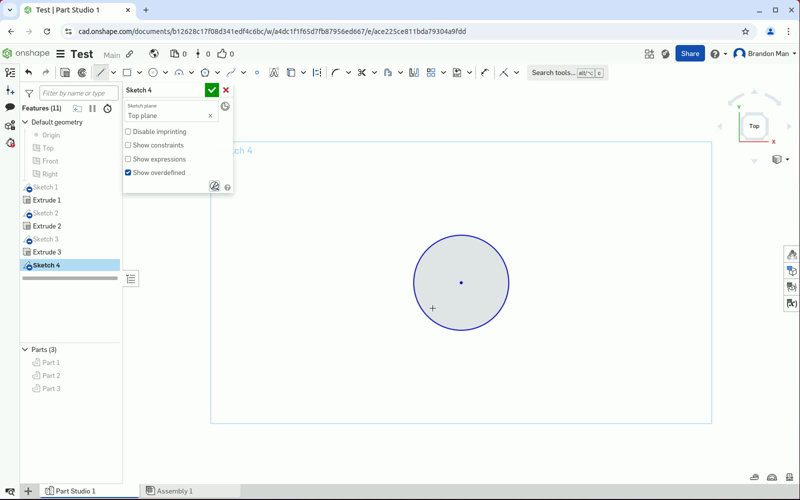
key_up(shift)
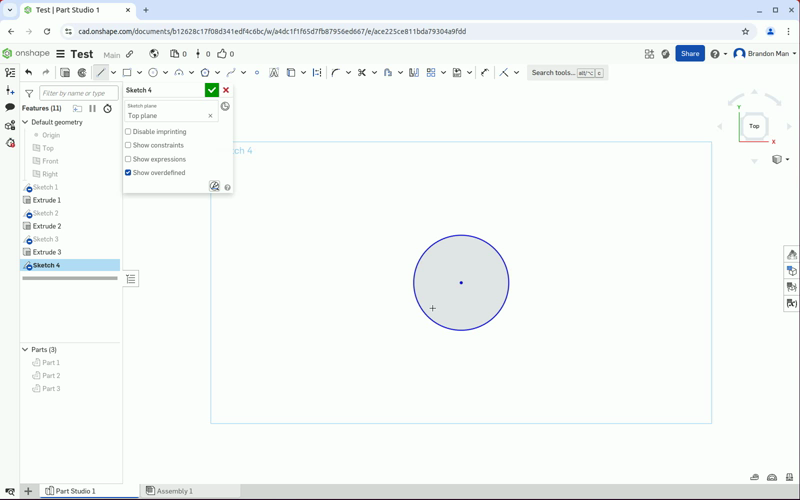
key_down(shift)
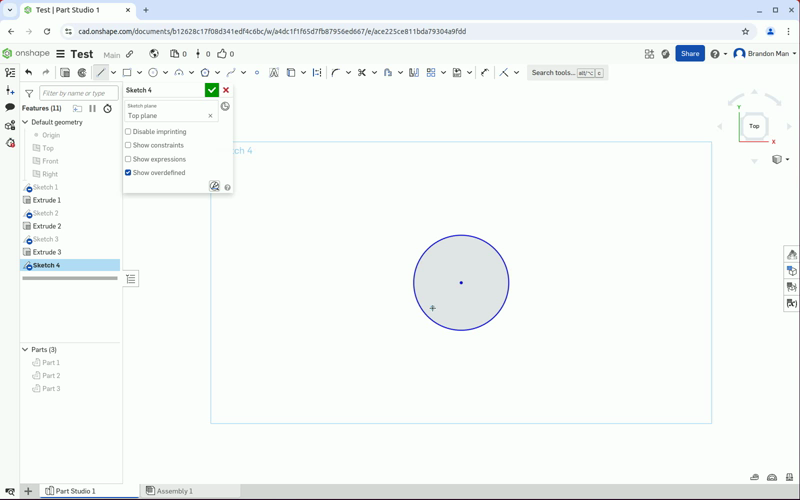
mouse_move(462, 307)
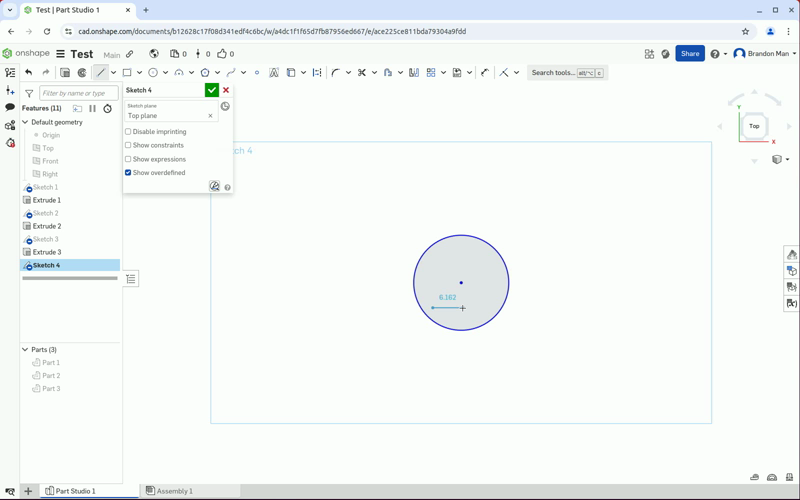
mouse_move(489, 307)
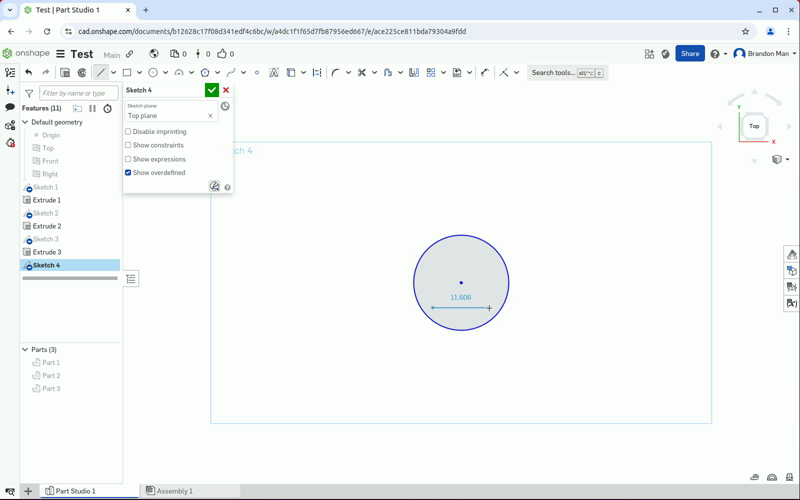
click(489, 307)
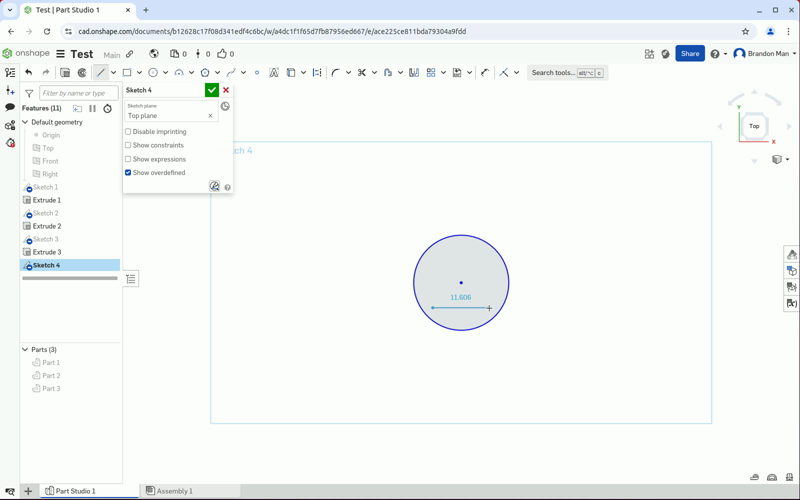
key_up(shift)
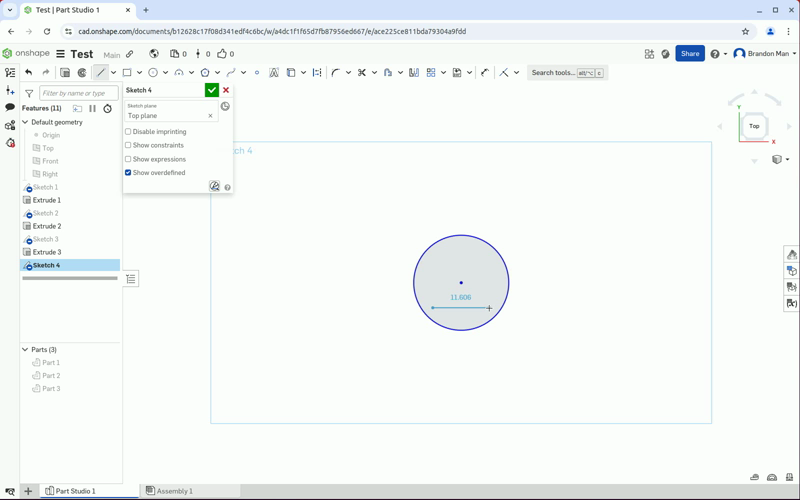
key(esc)
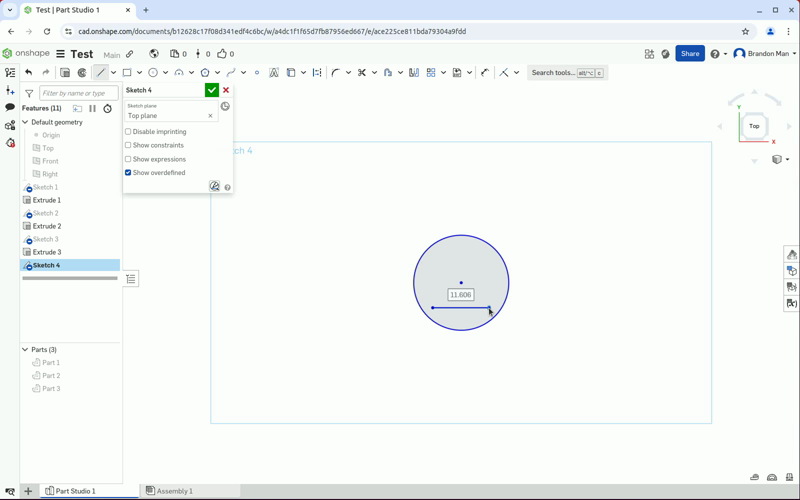
key(a)
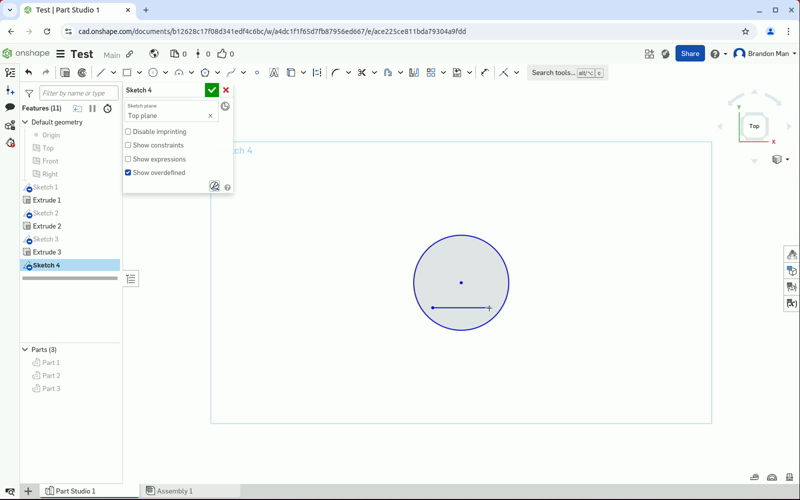
mouse_move(489, 307)
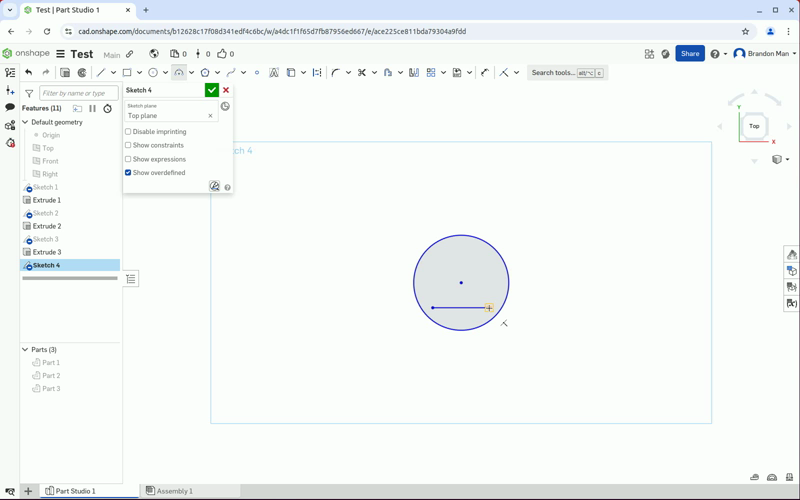
click(489, 307)
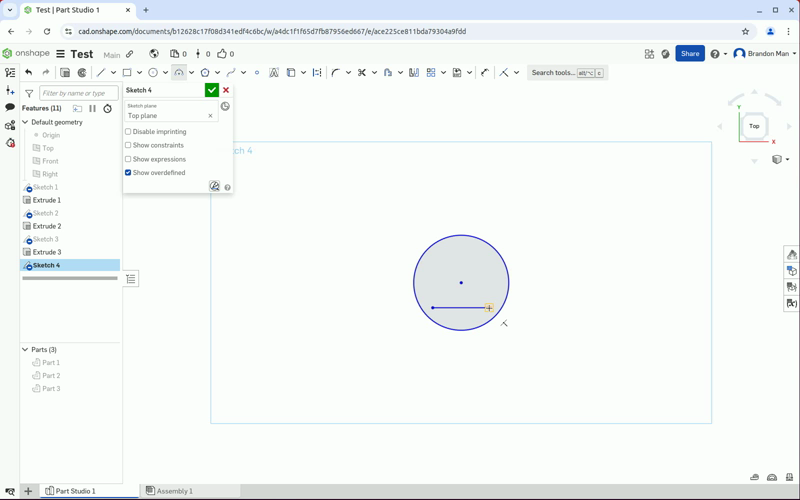
key_down(shift)
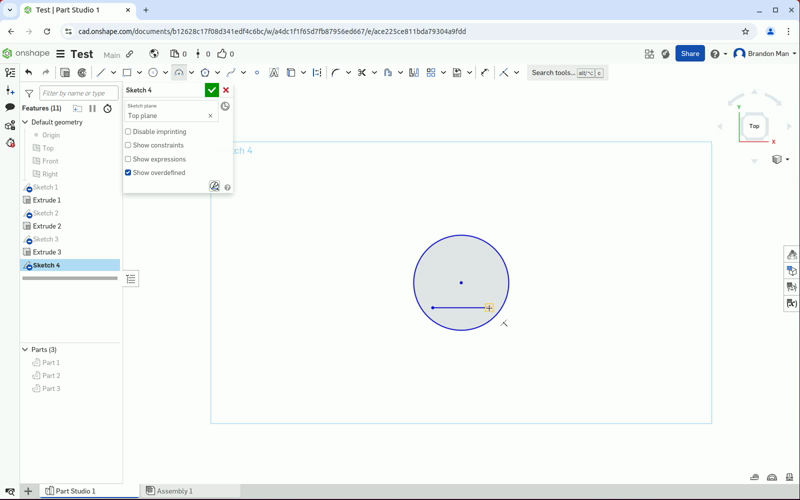
mouse_move(489, 258)
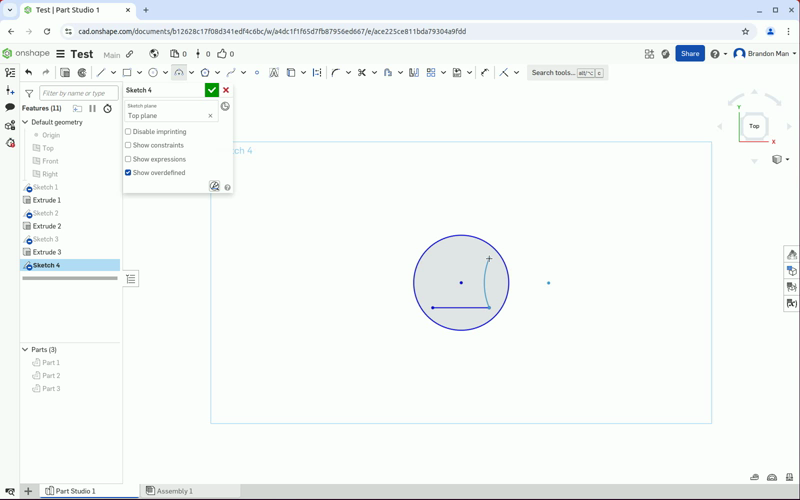
click(489, 258)
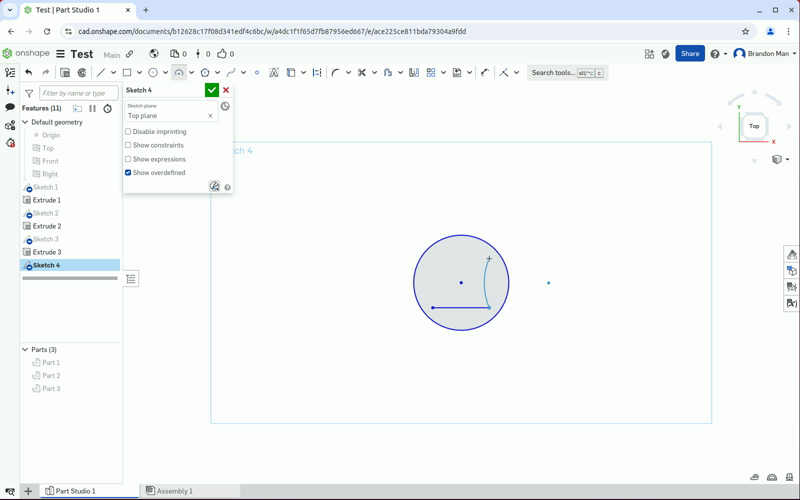
mouse_move(498, 282)
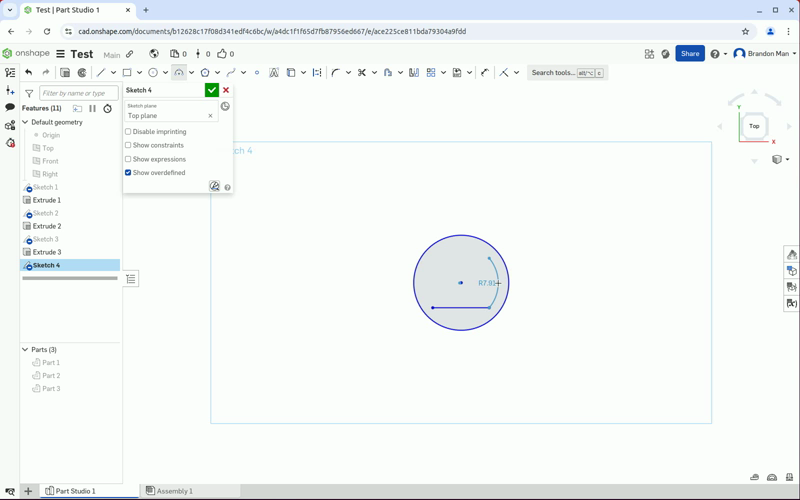
click(498, 282)
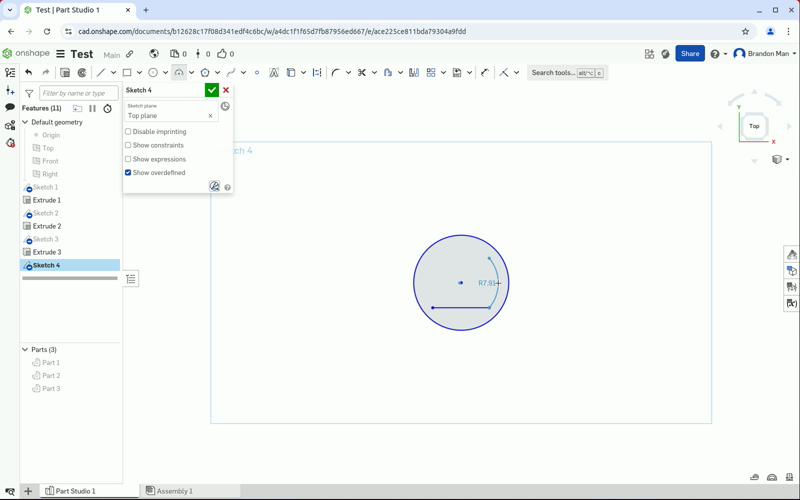
key_up(shift)
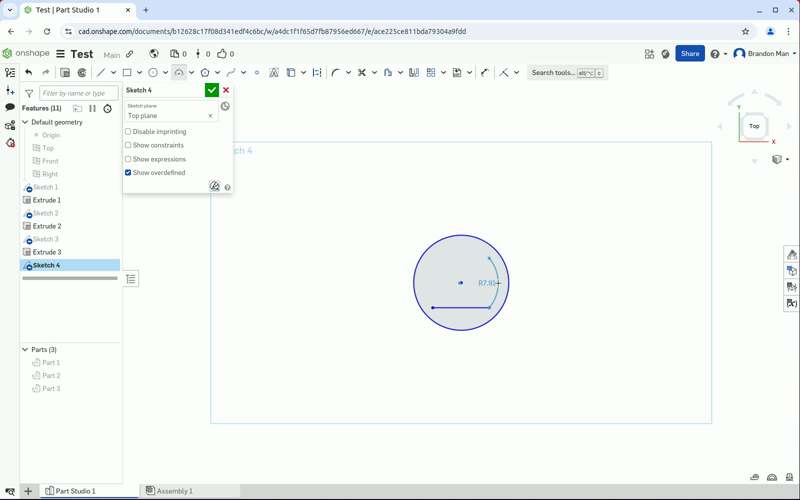
key(esc)
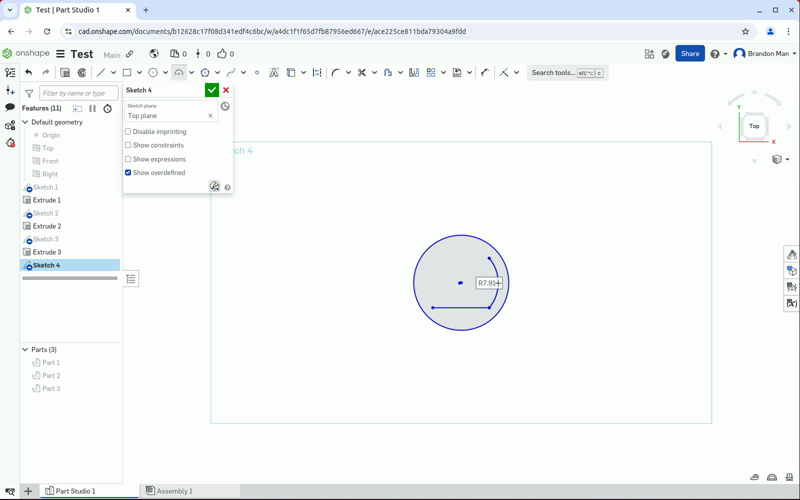
key(l)
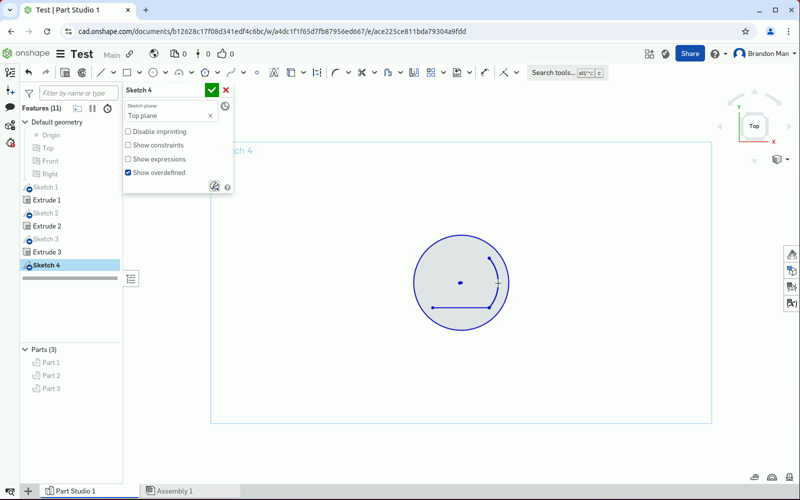
mouse_move(489, 258)
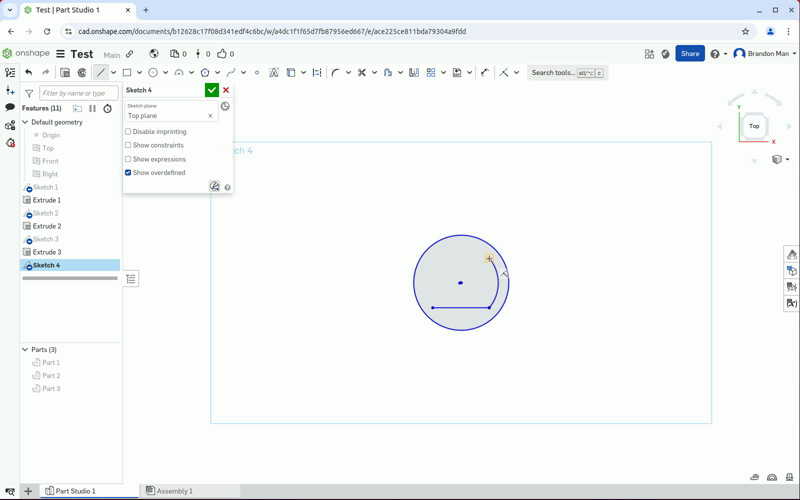
click(489, 258)
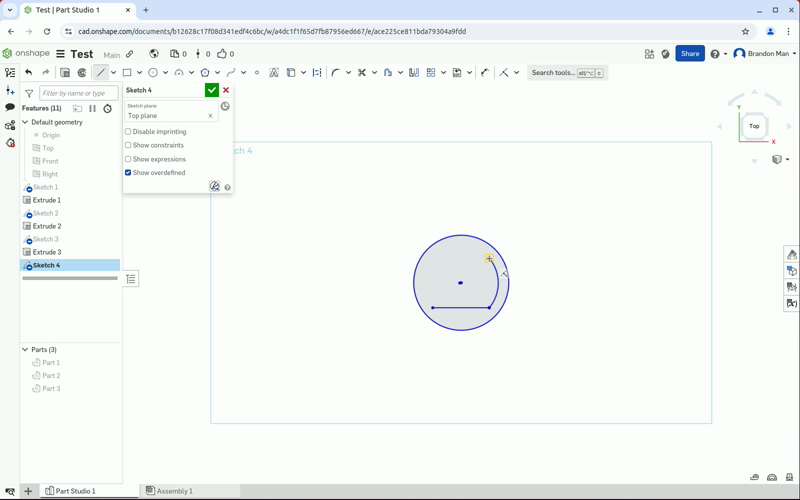
key_down(shift)
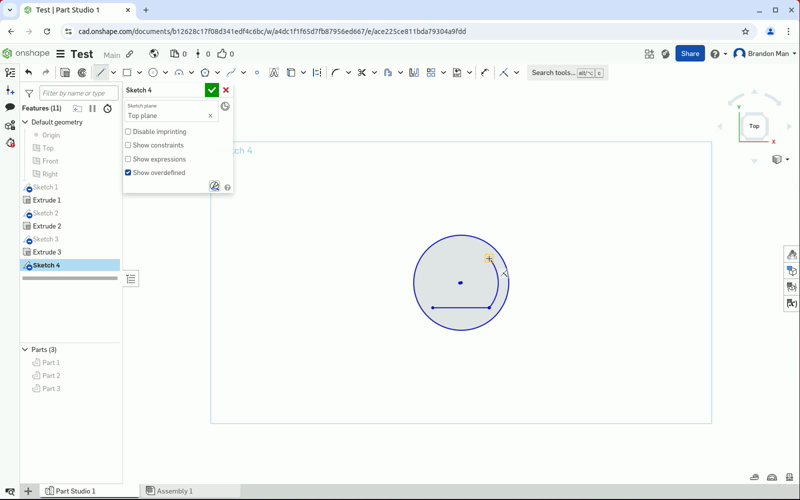
mouse_move(519, 258)
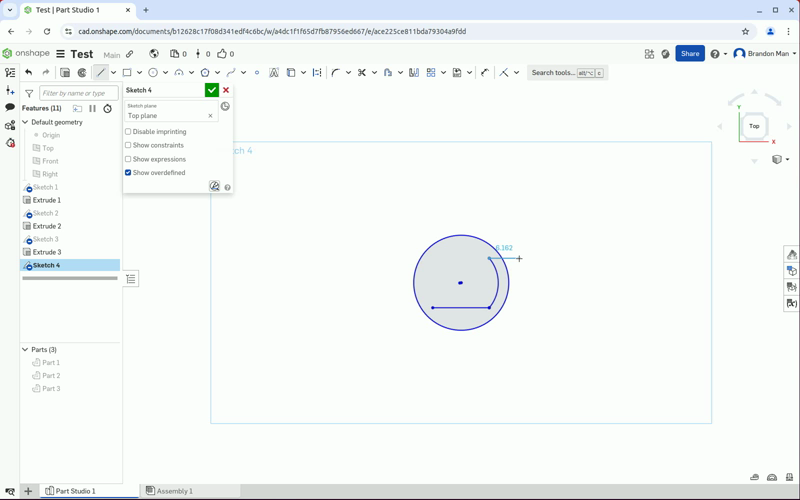
mouse_move(432, 258)
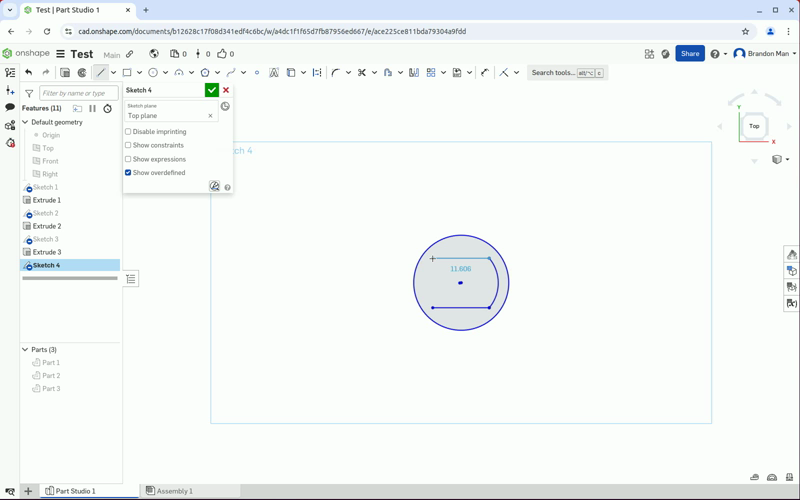
click(432, 258)
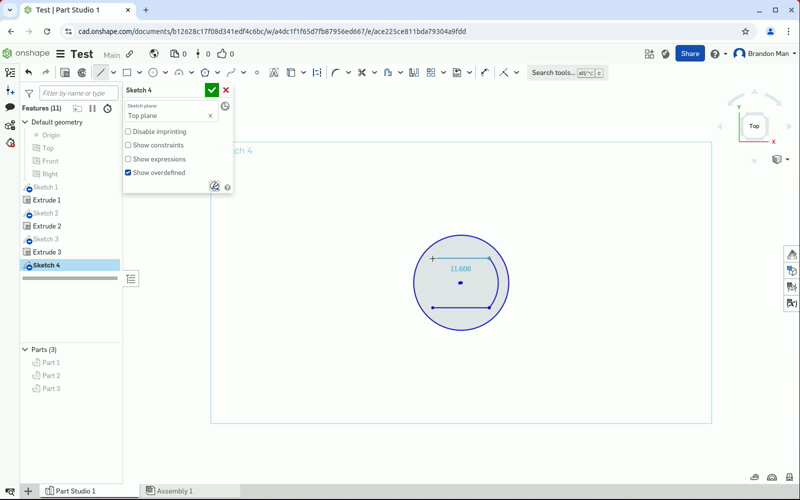
key_up(shift)
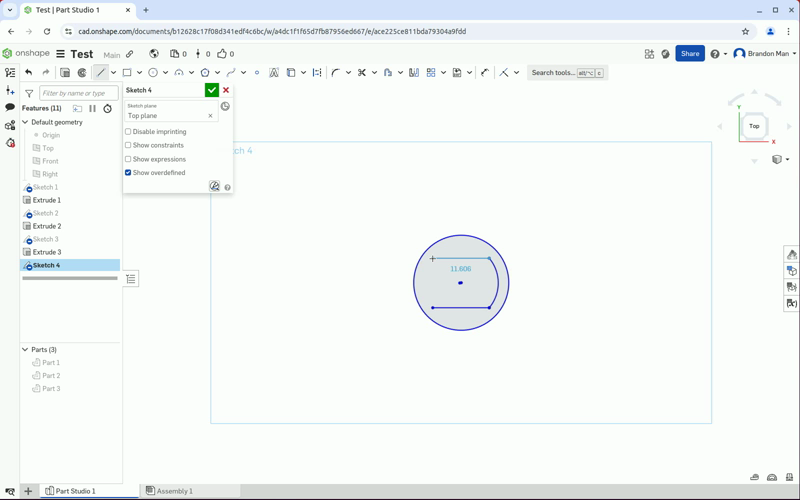
key(esc)
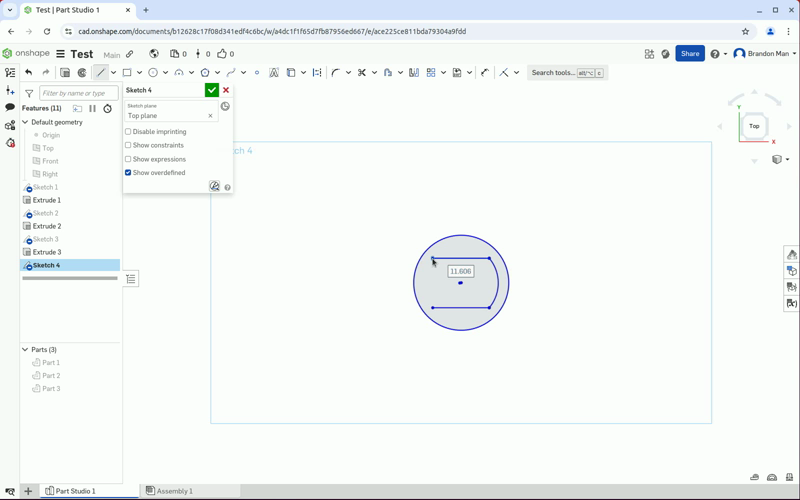
key(a)
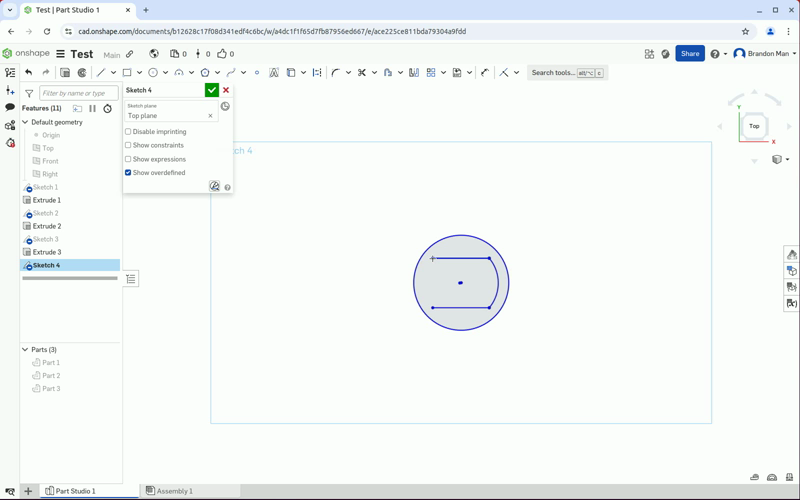
mouse_move(432, 258)
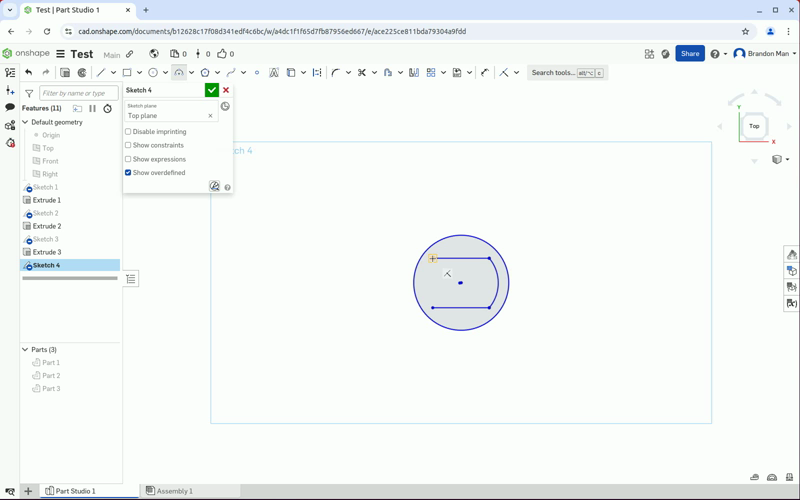
click(432, 258)
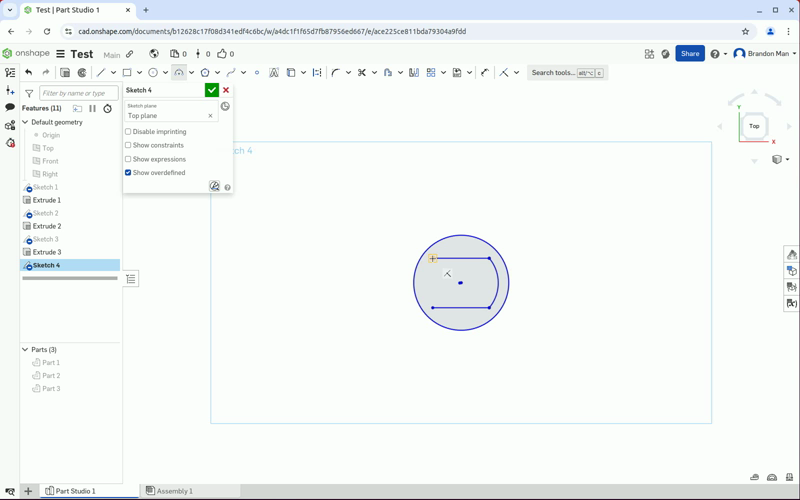
mouse_move(432, 307)
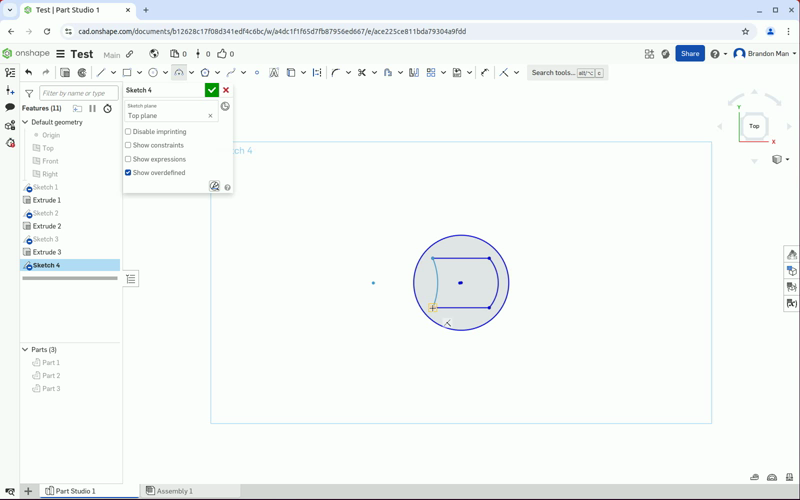
click(432, 307)
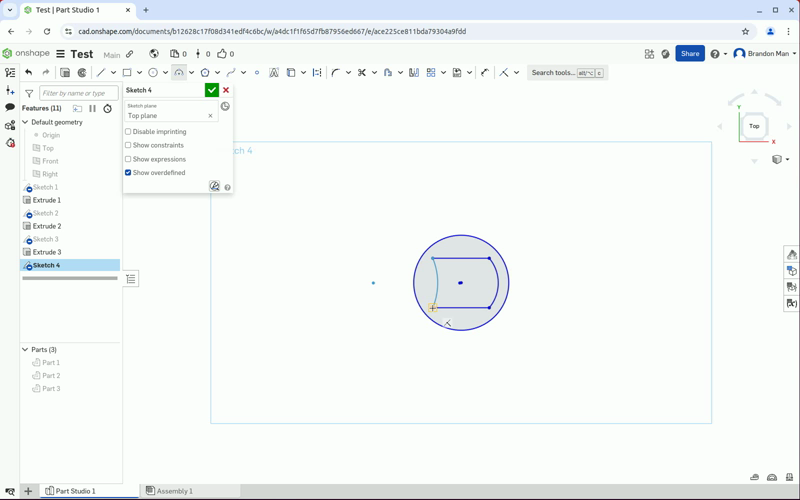
key_down(shift)
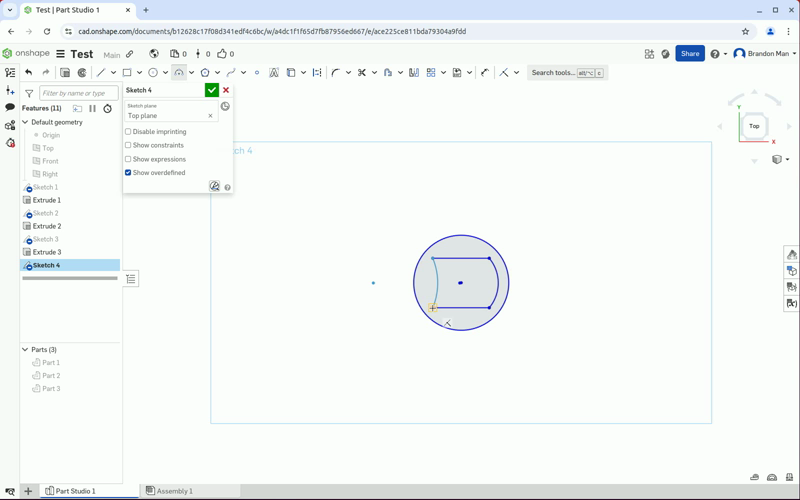
mouse_move(423, 282)
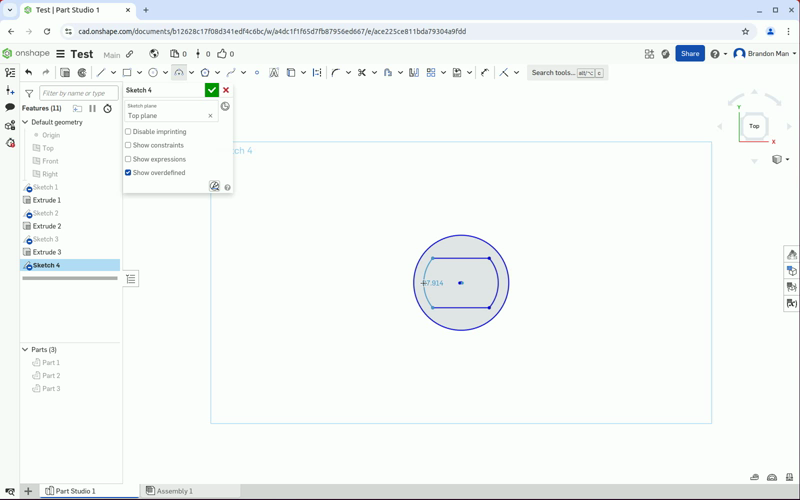
click(423, 282)
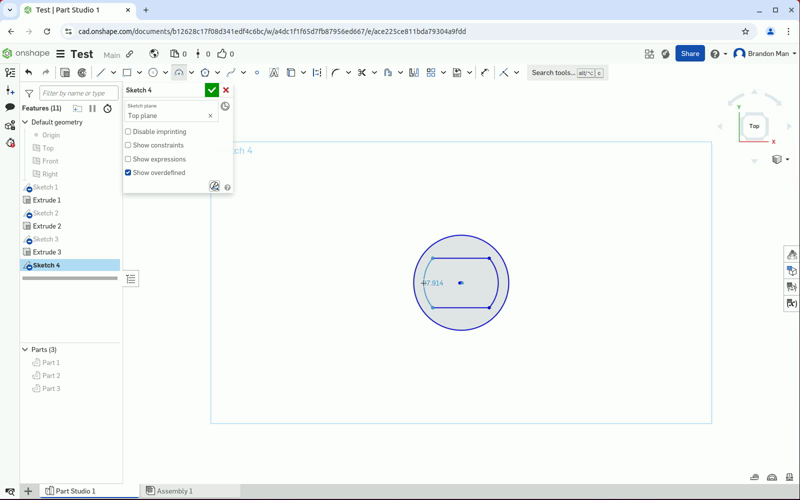
key_up(shift)
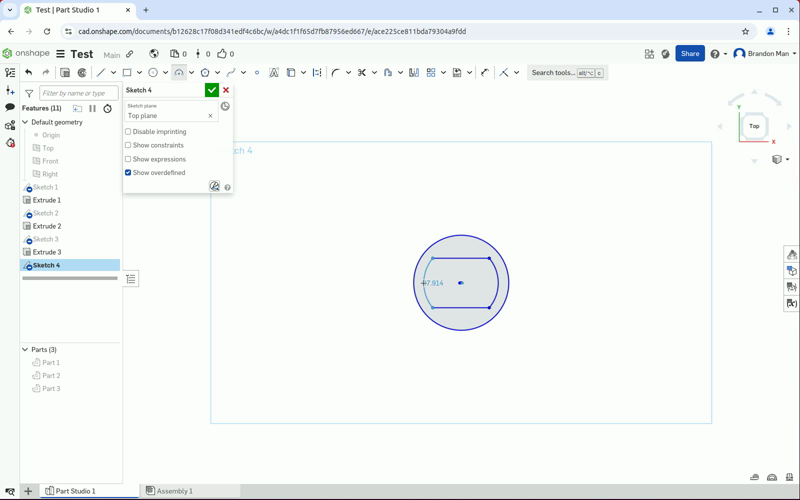
key(esc)
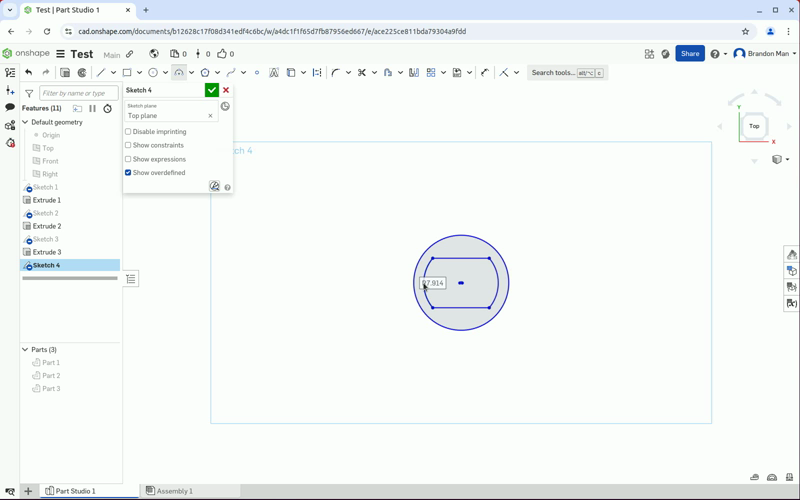
mouse_move(443, 254)
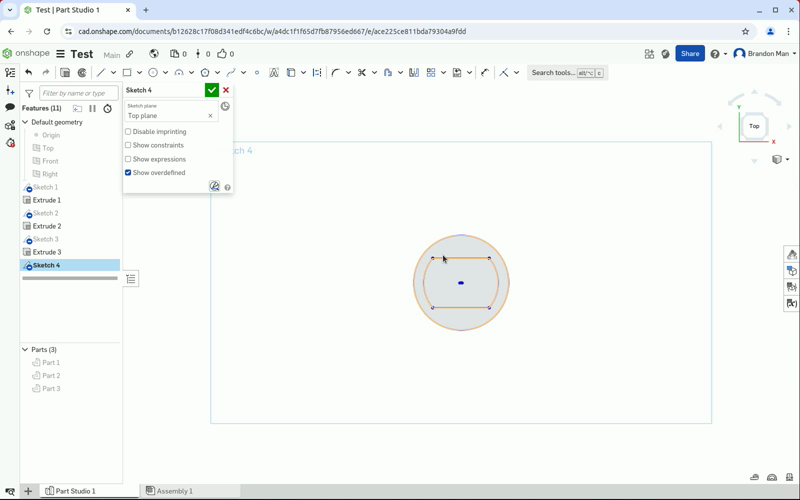
click(443, 254)
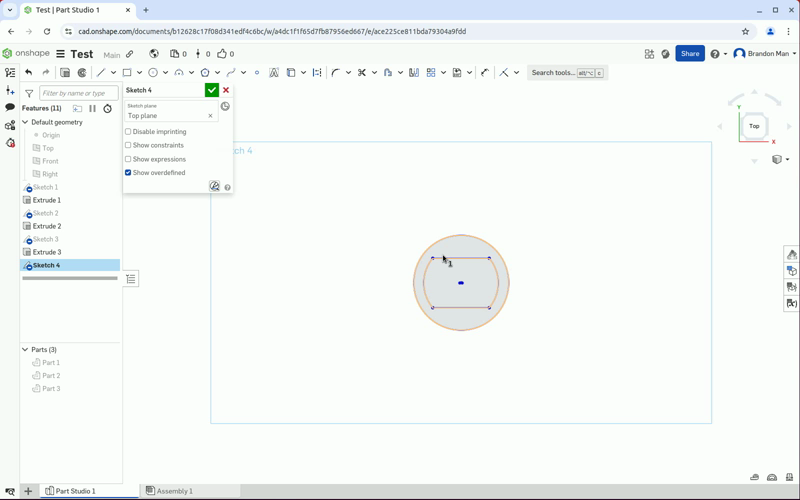
mouse_move(73, 352)
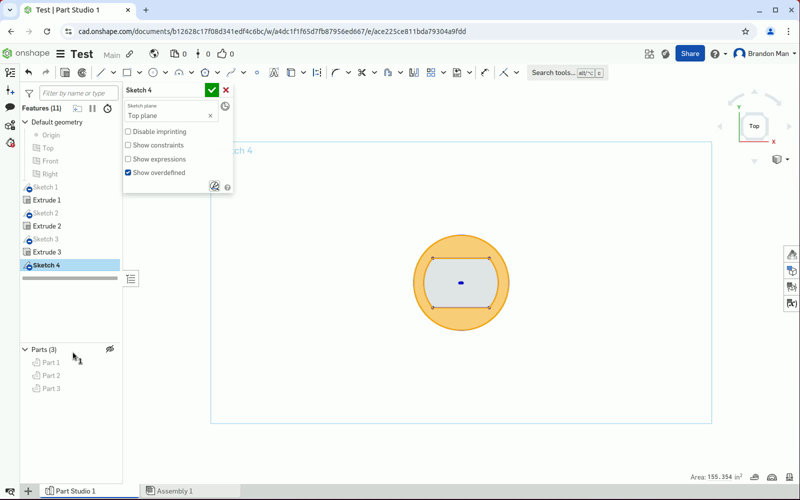
key(shift+y)
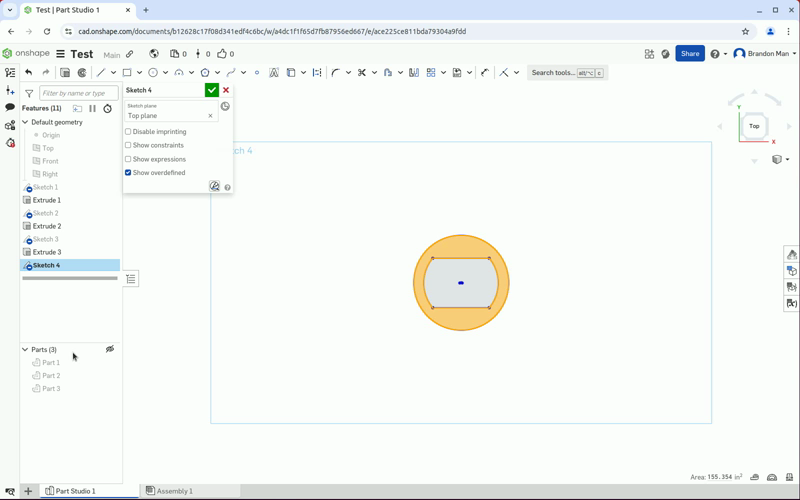
key(shift+e)
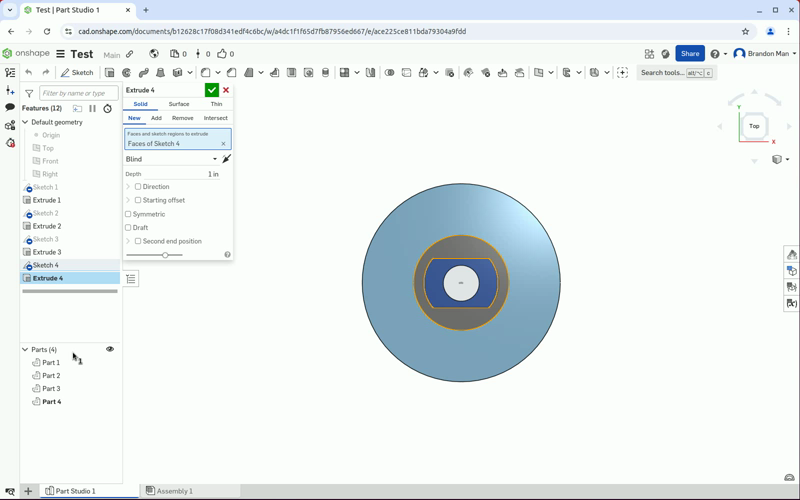
mouse_move(143, 106)
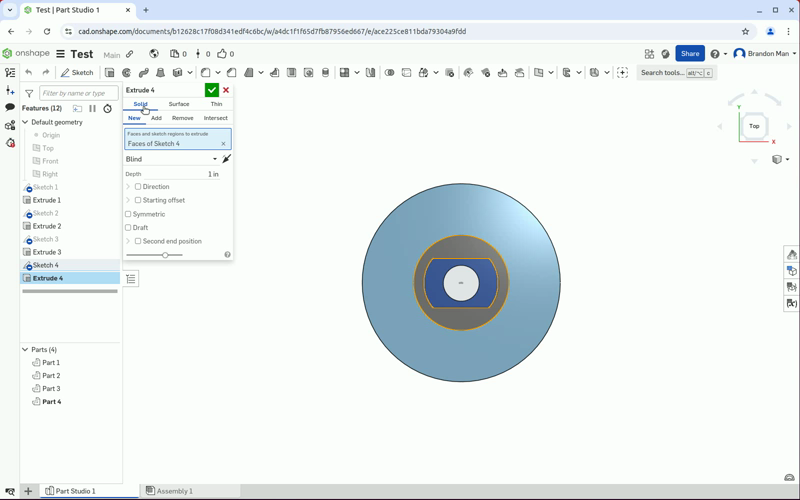
click(143, 106)
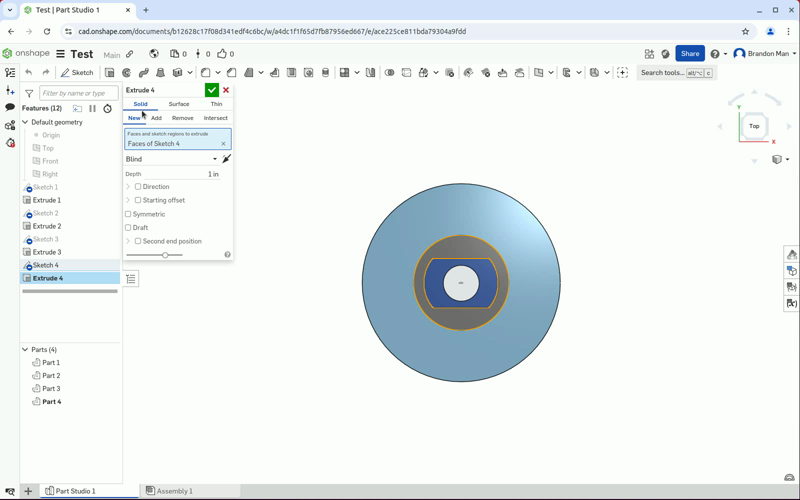
mouse_move(137, 120)
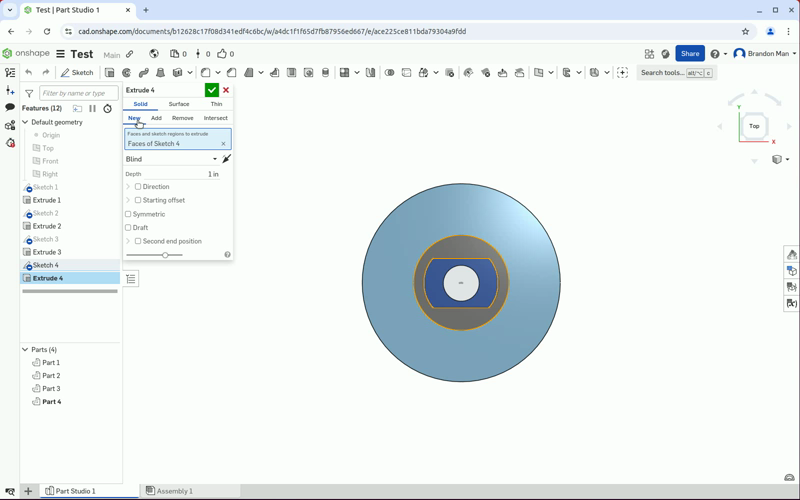
click(137, 120)
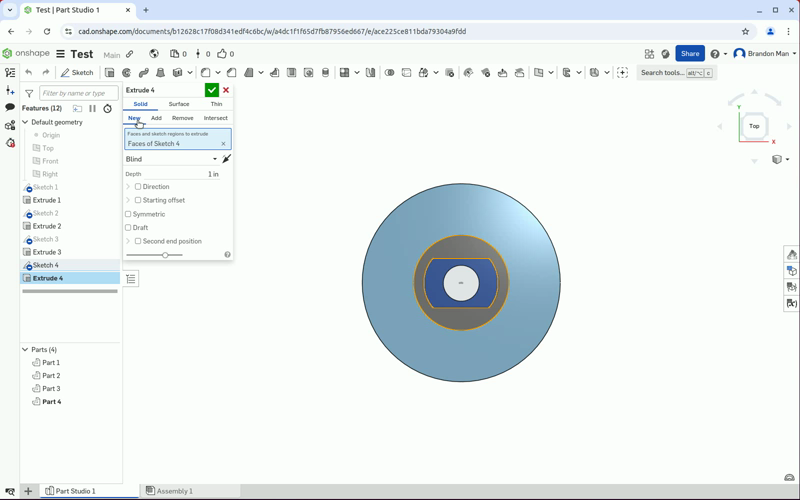
key(tab, 4)
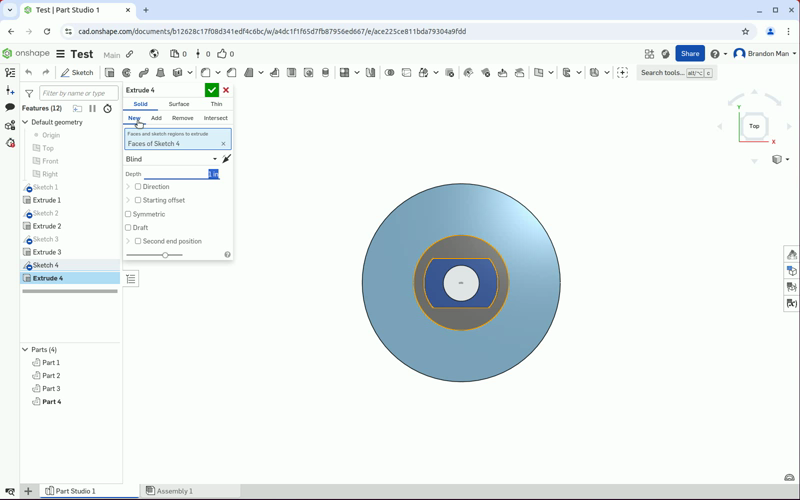
text(23.108)
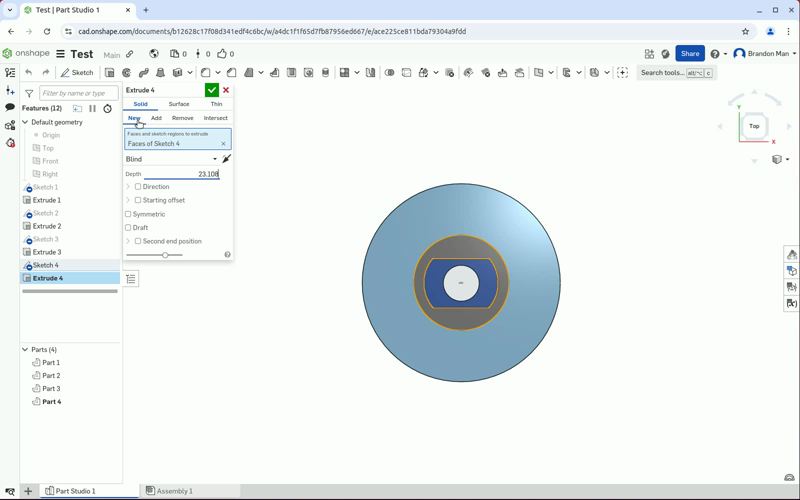
key(enter)
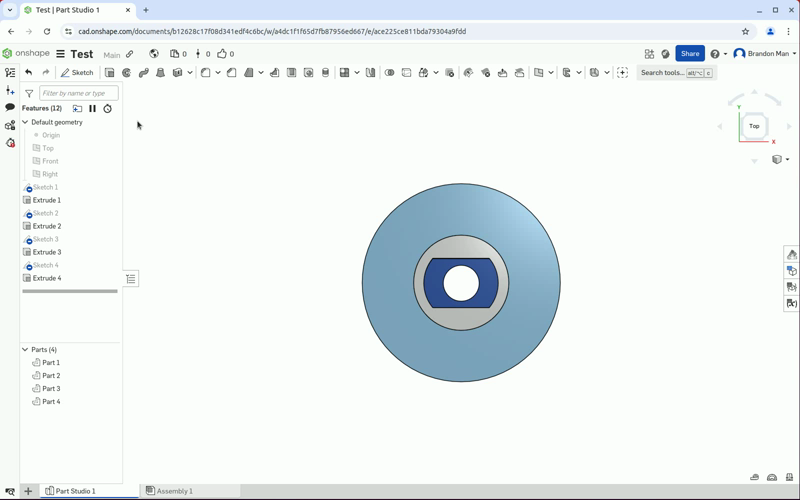
key(shift+h)
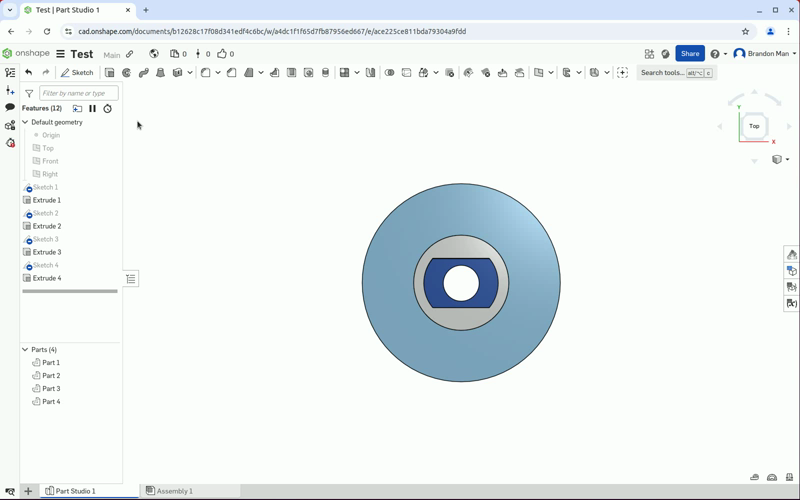
key(shift+h)
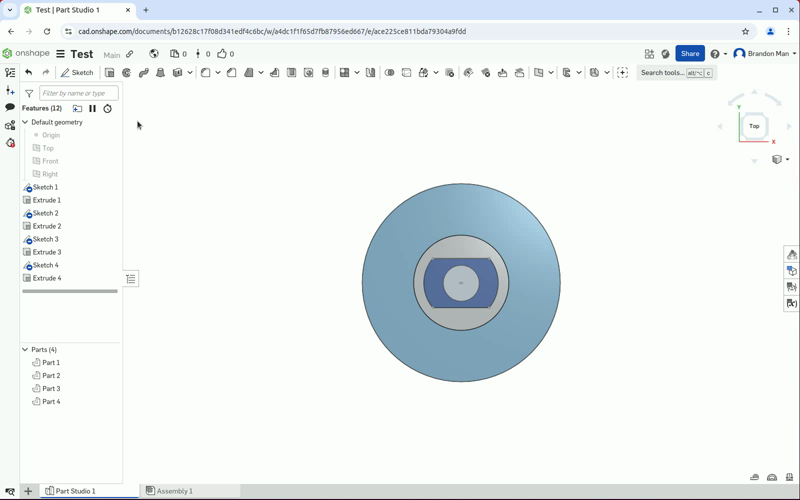
key(shift+7)
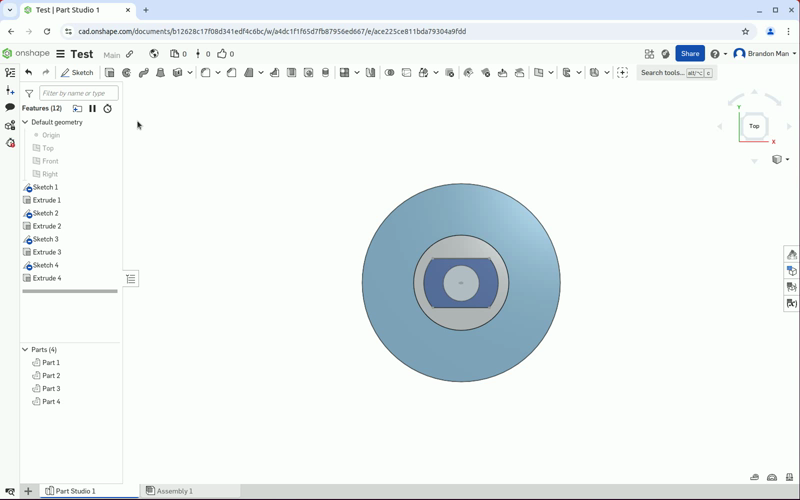
key(up, 3)
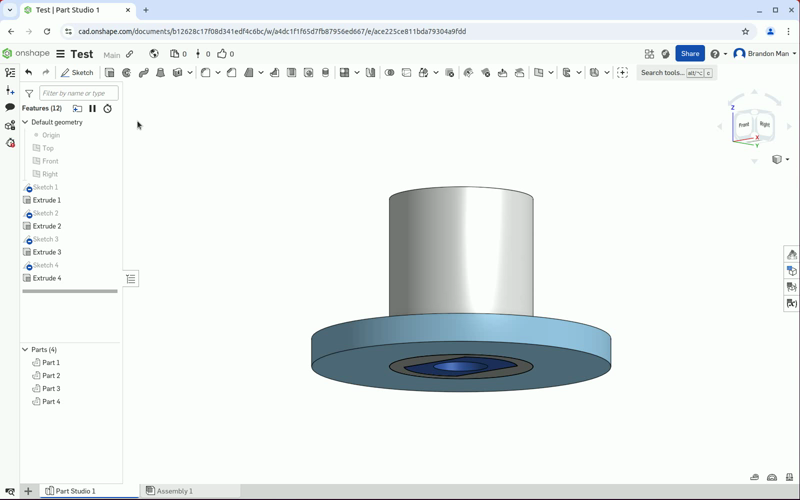
key(left, 3)
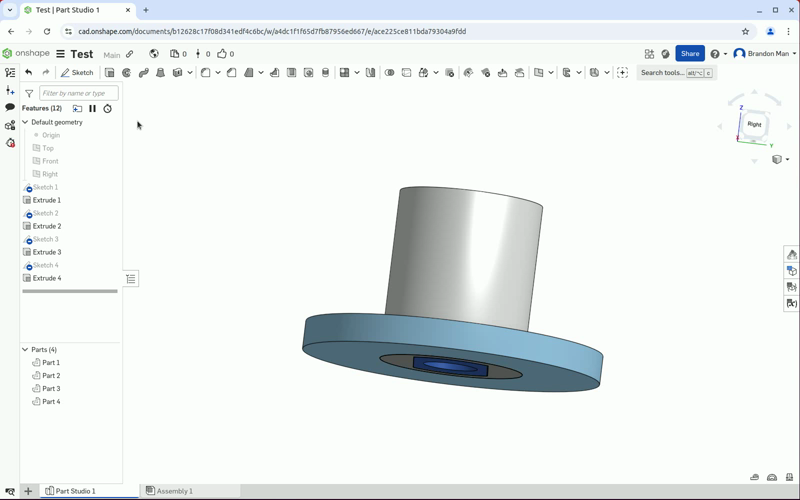
key(right, 3)
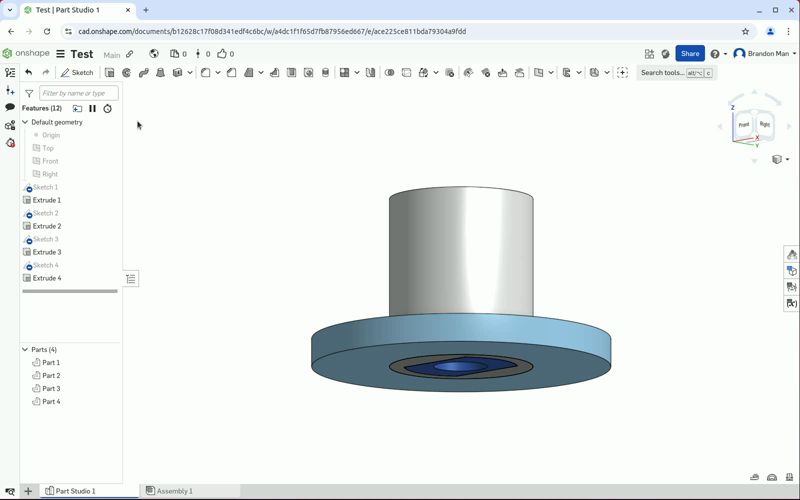
key(down, 3)
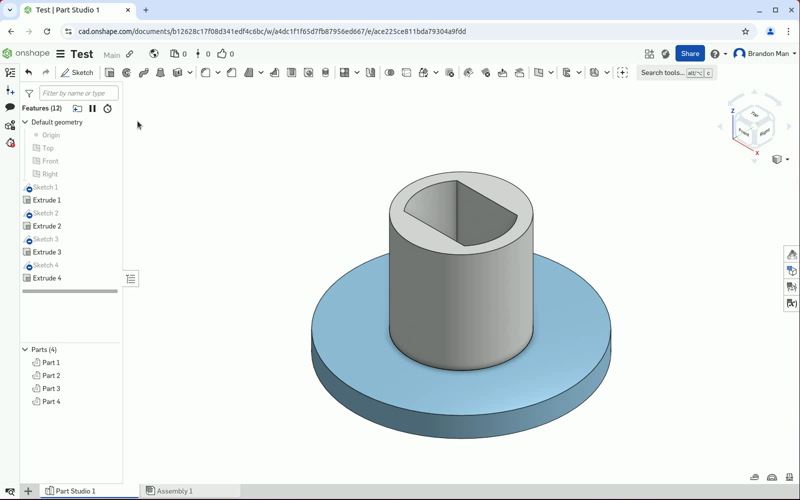
mouse_move(73, 189)
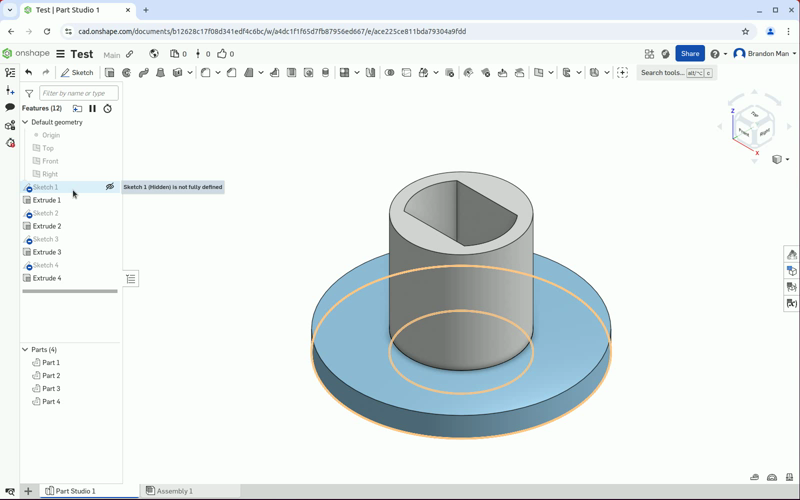
click(73, 189)